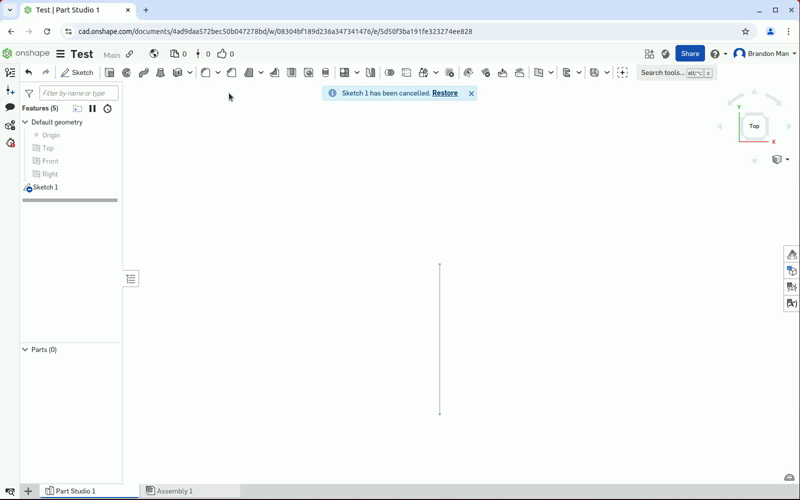
key(shift+h)
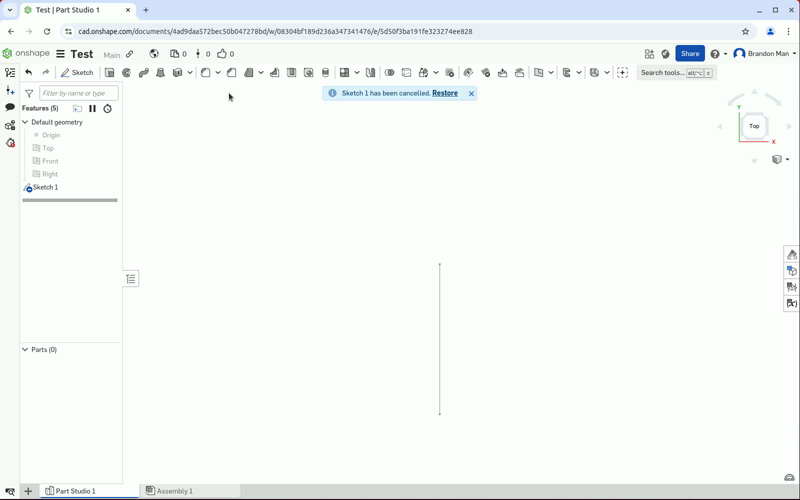
key(shift+s)
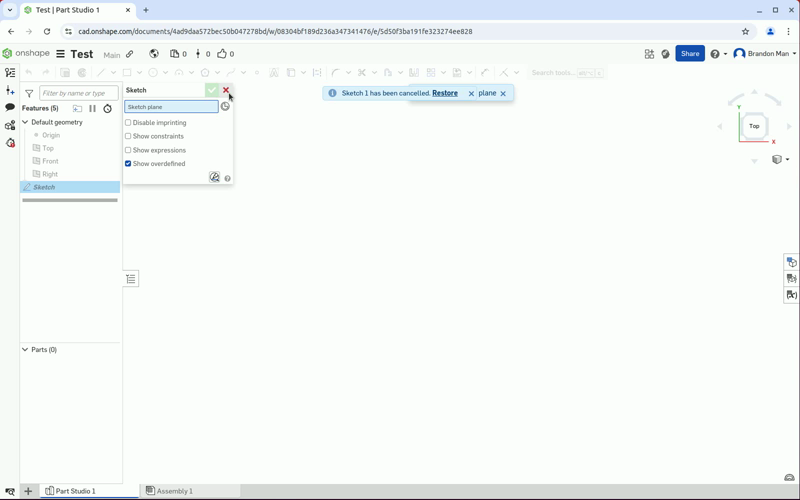
mouse_move(73, 150)
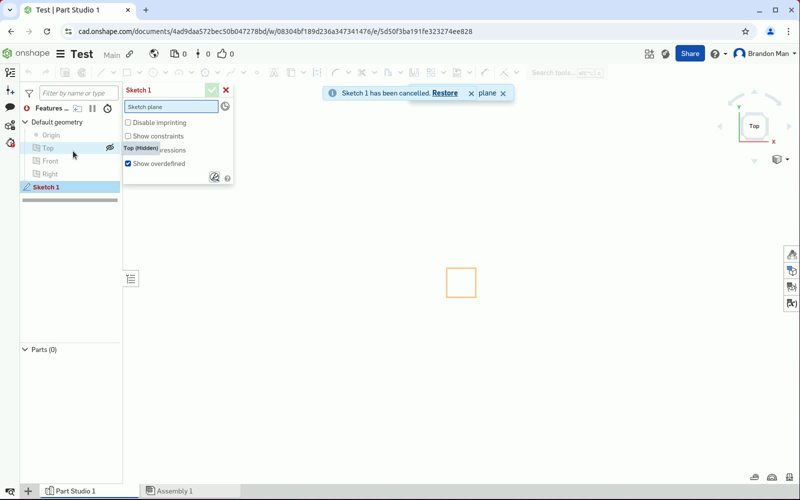
click(73, 150)
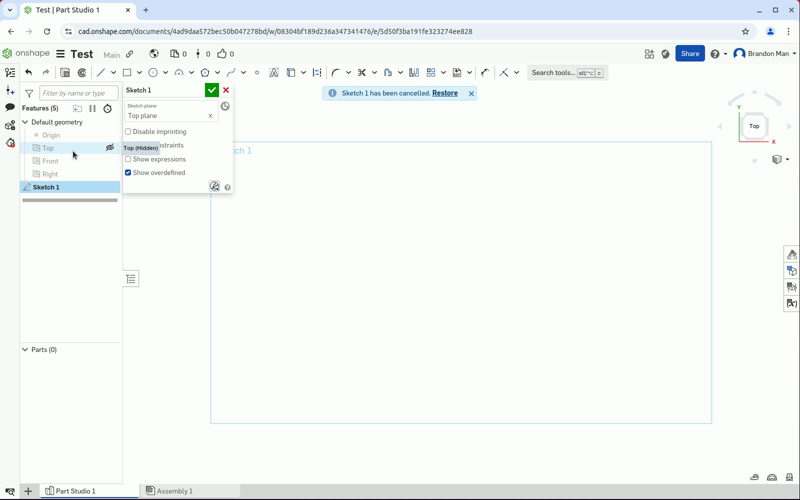
mouse_move(73, 352)
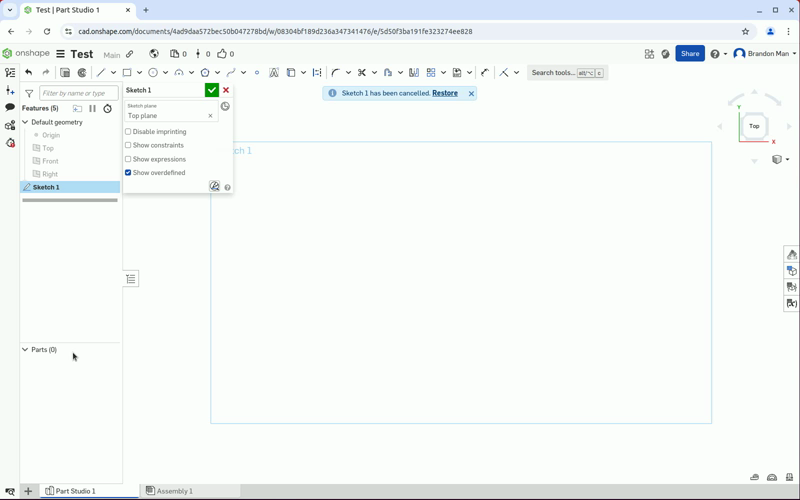
key(y)
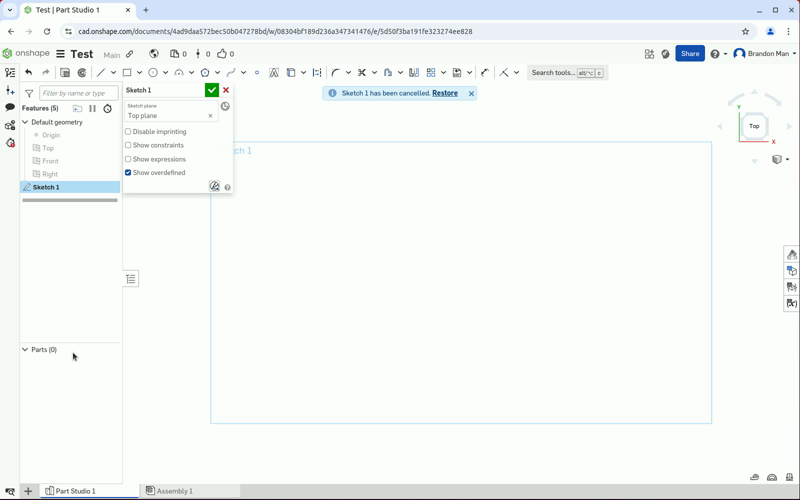
key(l)
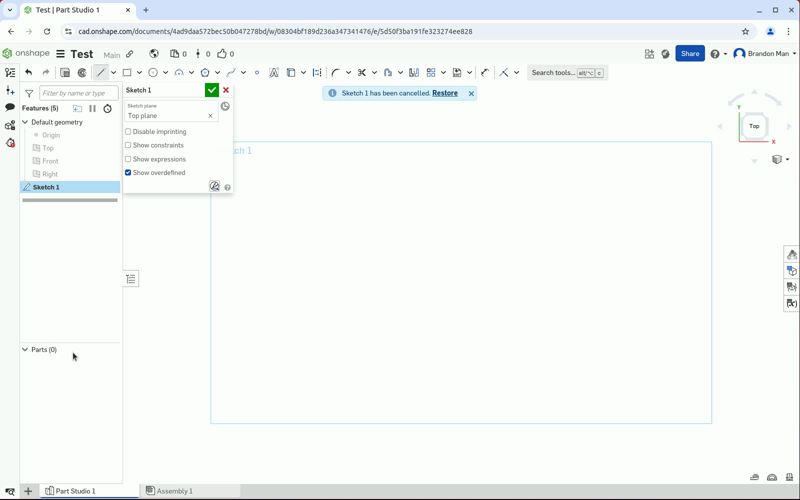
key_down(shift)
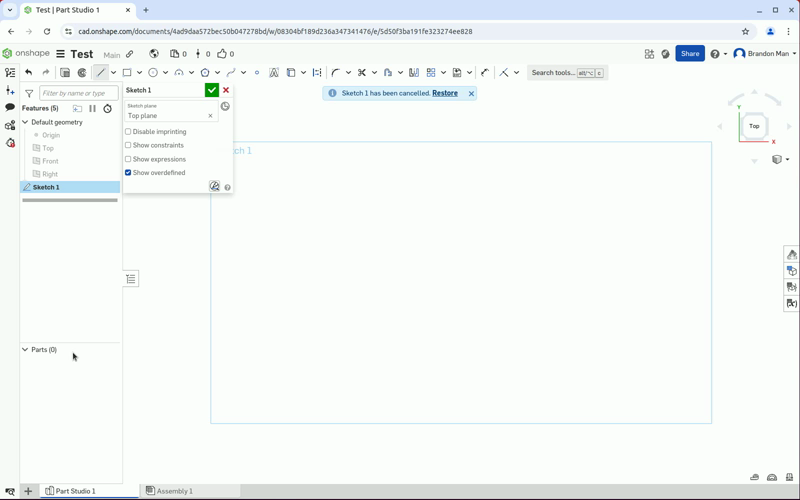
mouse_move(370, 282)
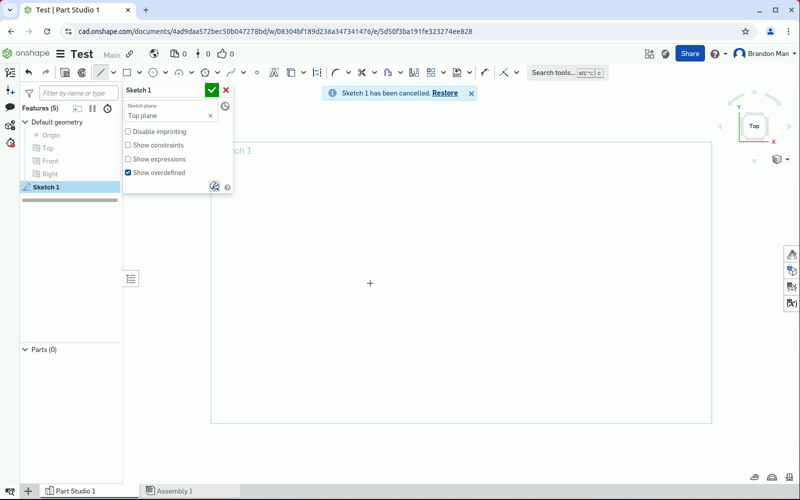
click(370, 282)
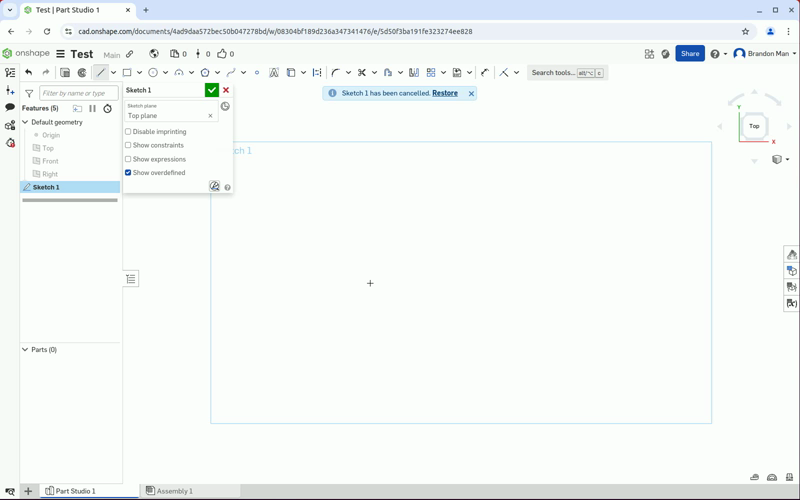
key_up(shift)
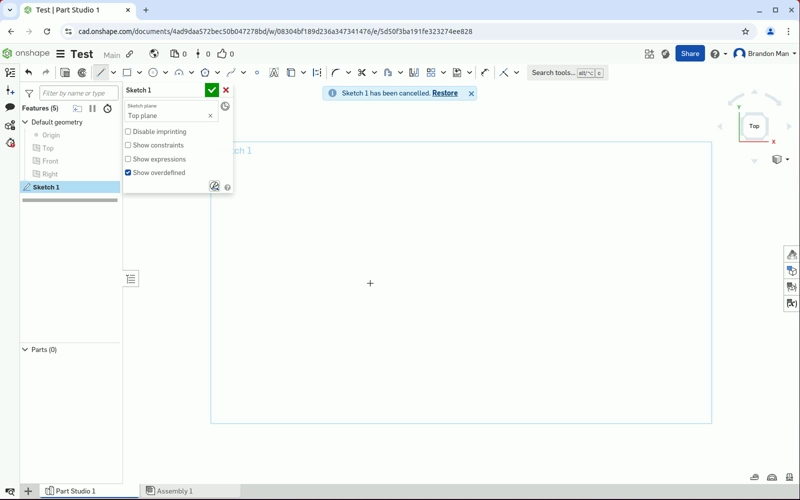
key_down(shift)
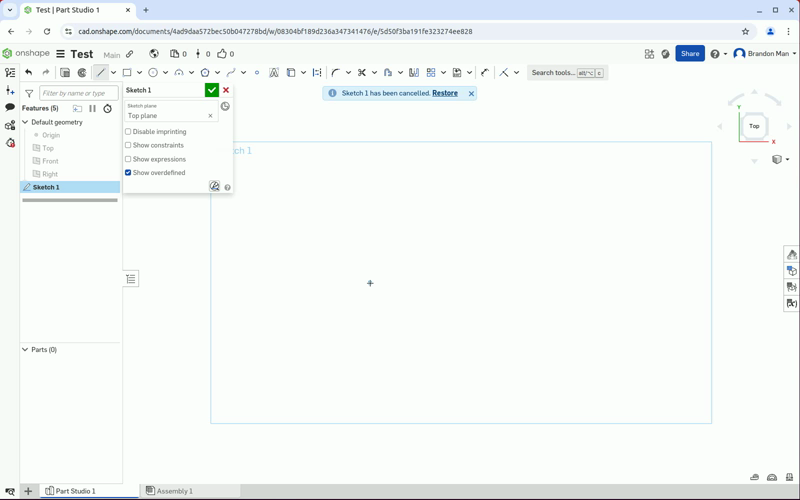
mouse_move(400, 282)
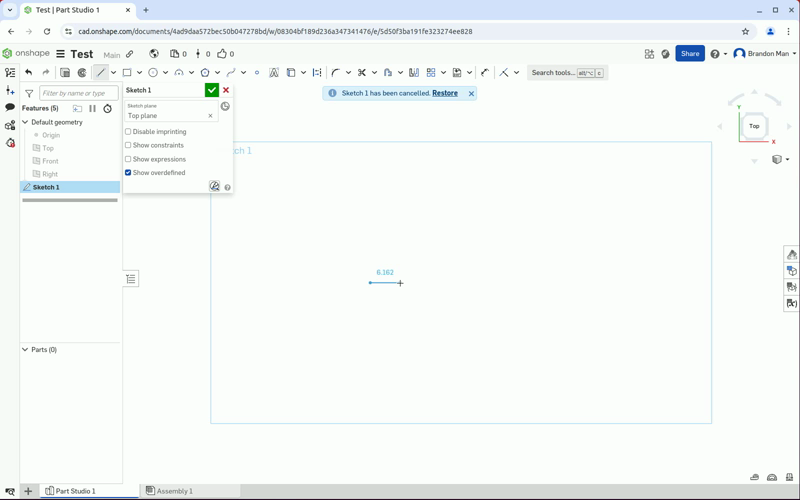
mouse_move(416, 282)
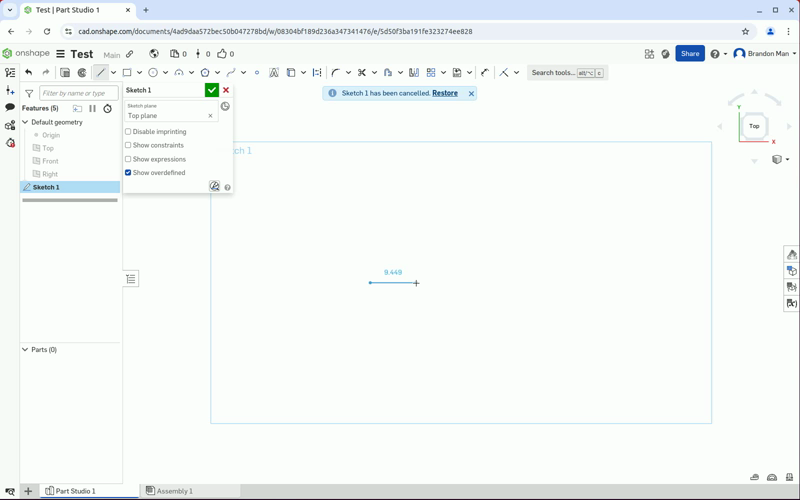
click(416, 282)
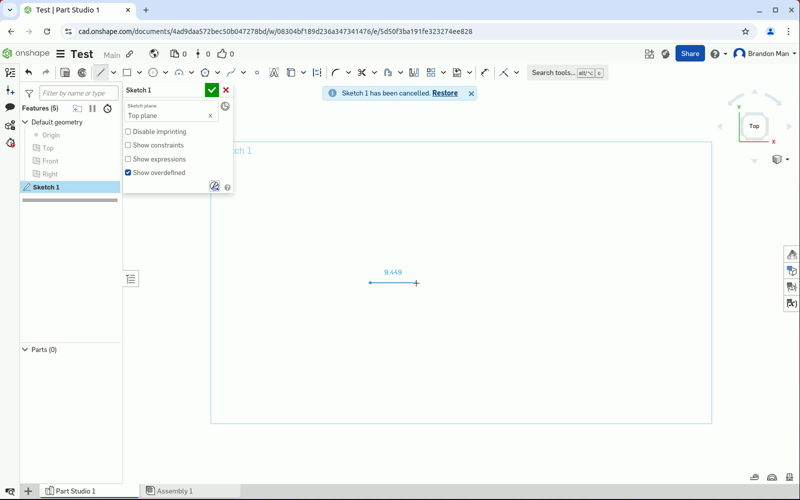
key_up(shift)
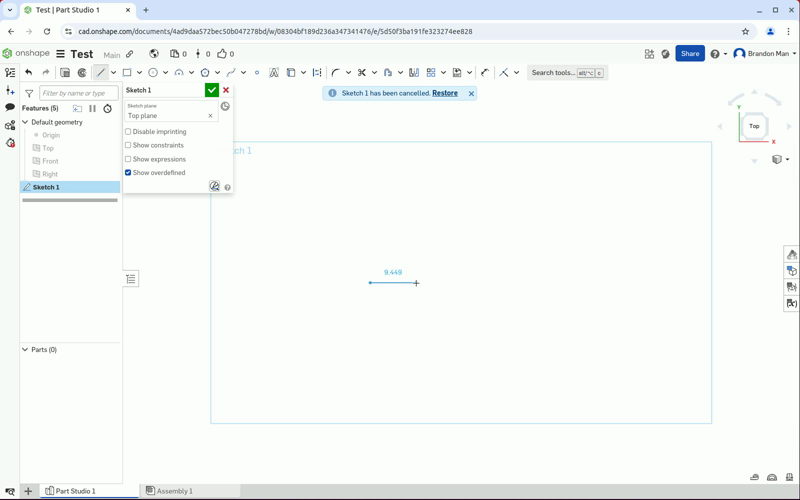
key_down(shift)
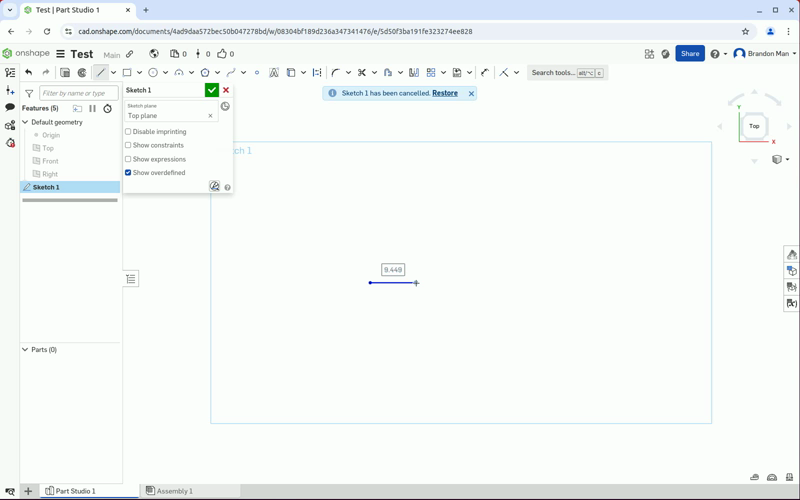
mouse_move(446, 282)
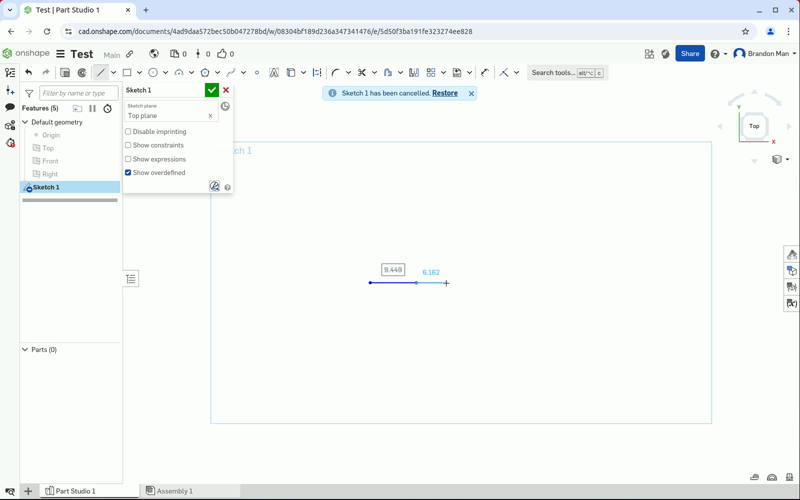
mouse_move(461, 282)
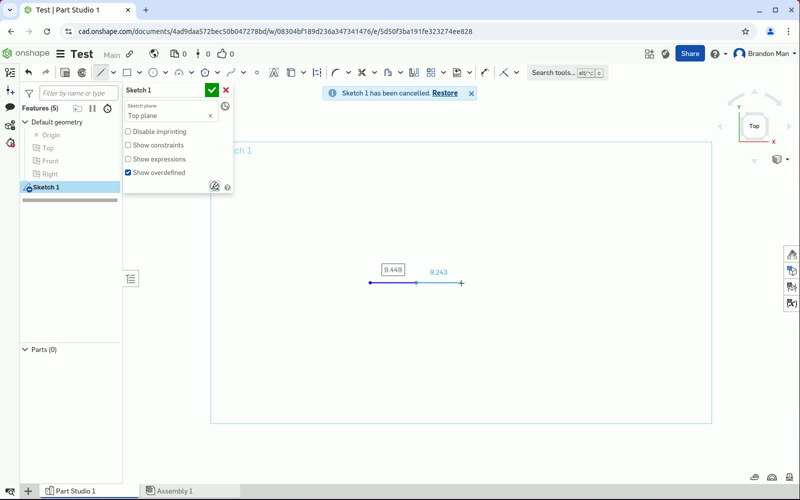
click(461, 282)
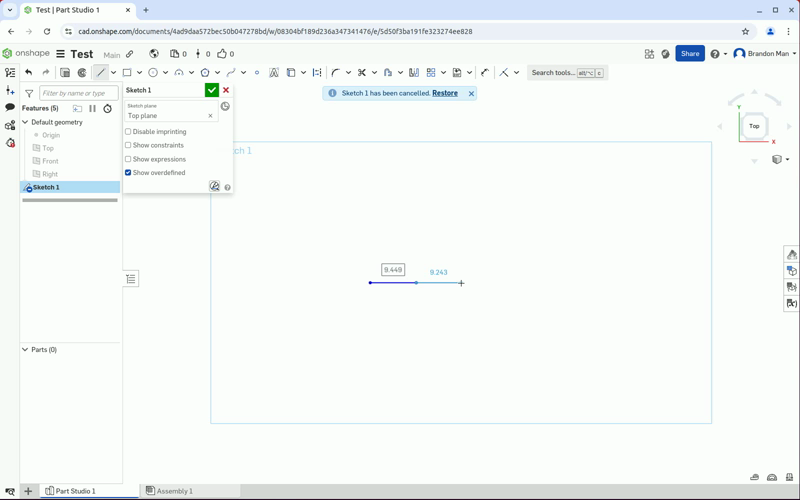
key_up(shift)
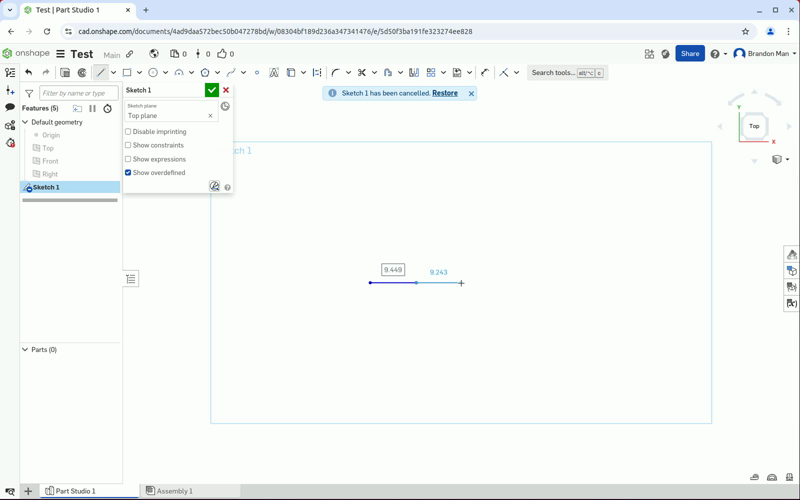
key_down(shift)
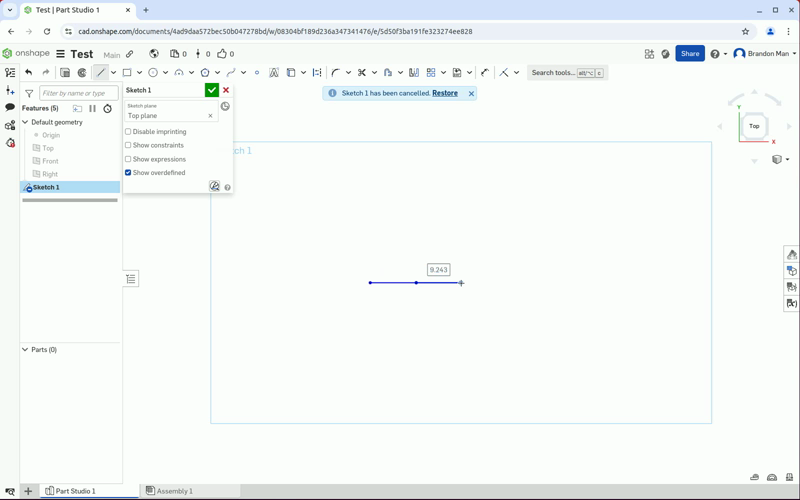
mouse_move(491, 282)
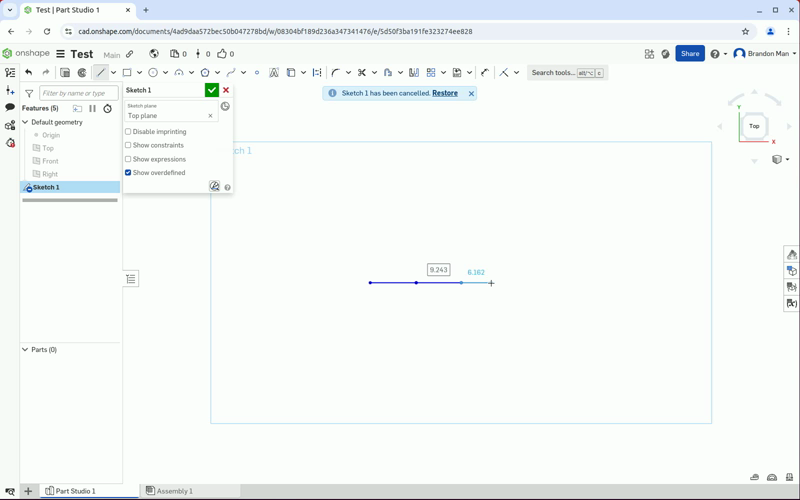
mouse_move(461, 237)
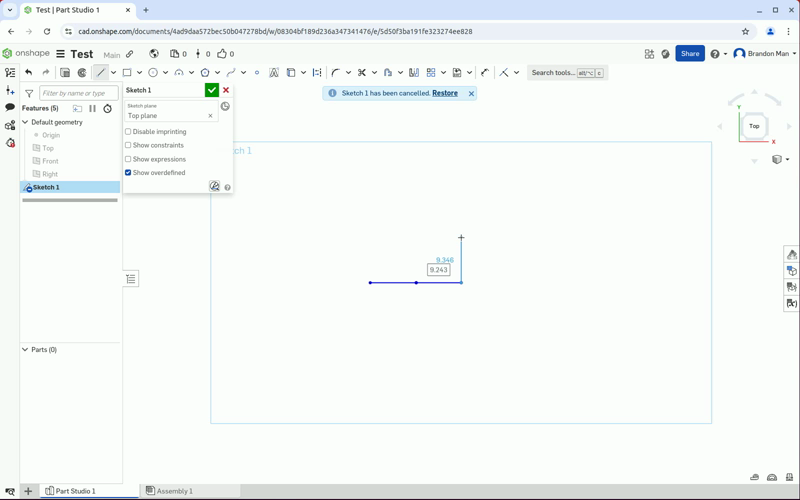
click(461, 237)
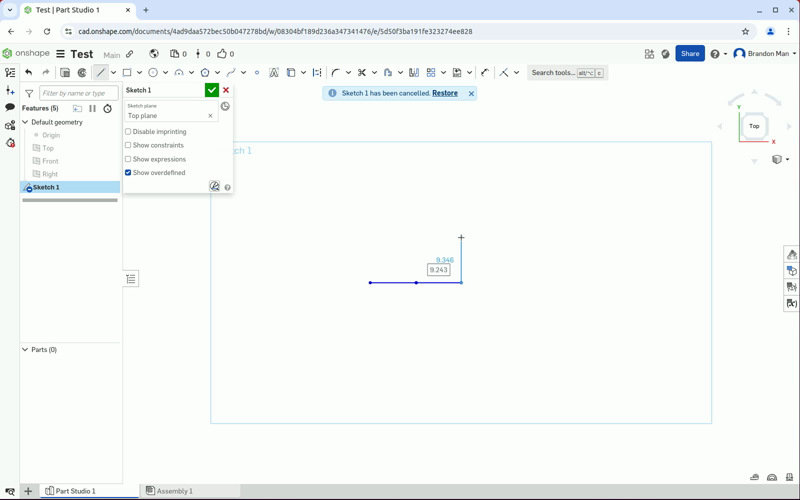
key_up(shift)
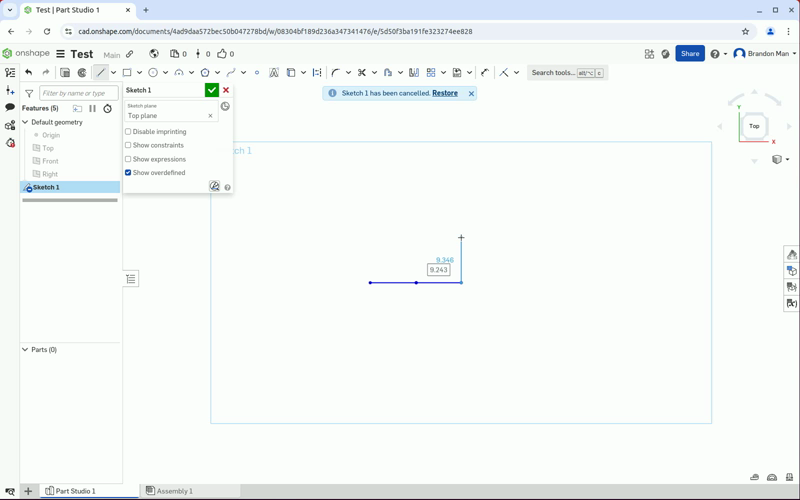
key_down(shift)
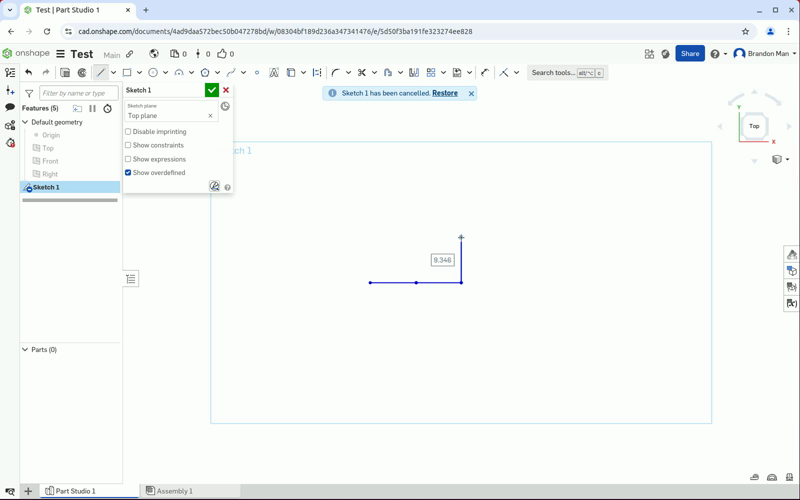
mouse_move(491, 237)
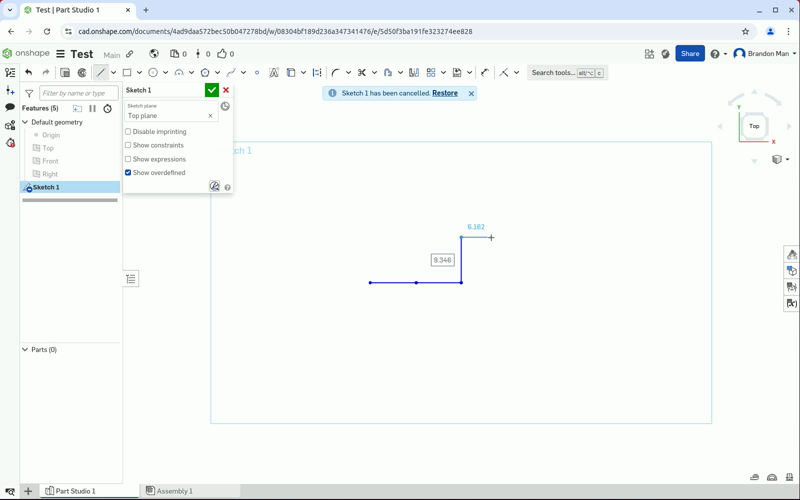
mouse_move(461, 192)
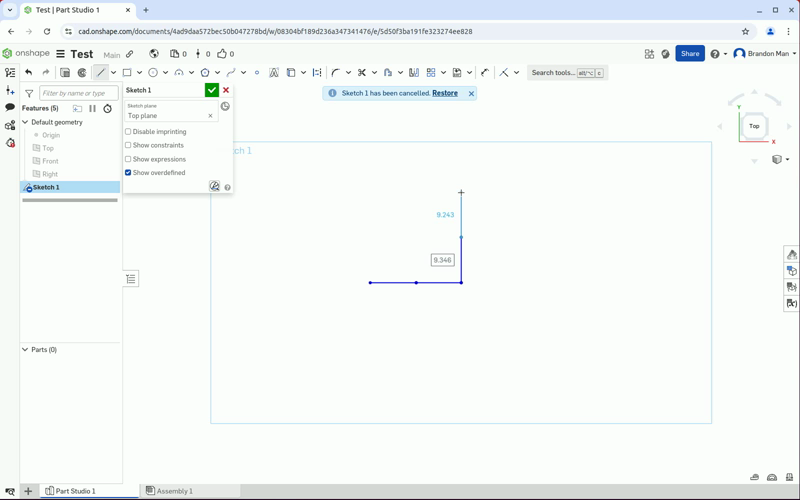
click(461, 192)
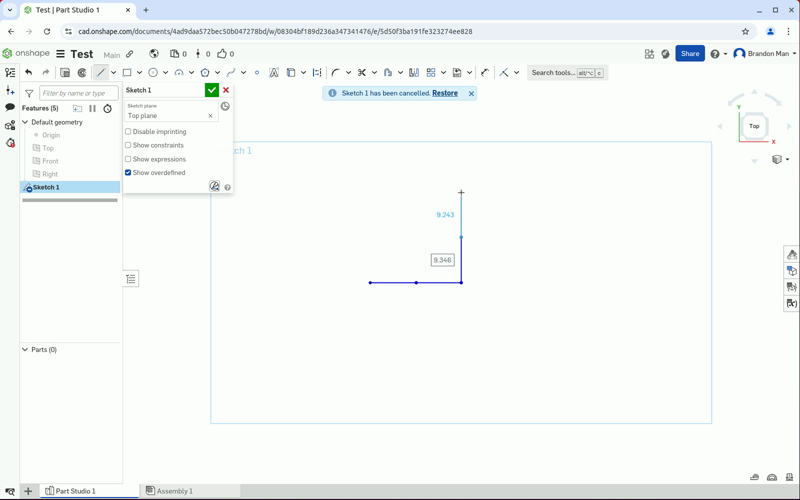
key_up(shift)
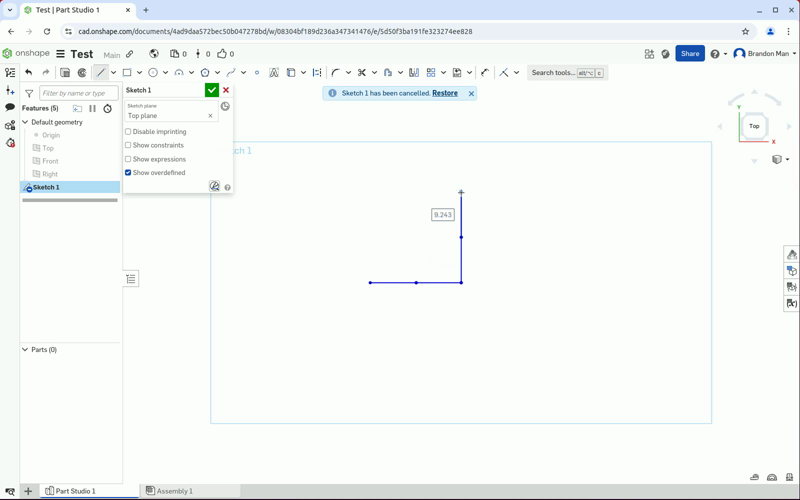
key_down(shift)
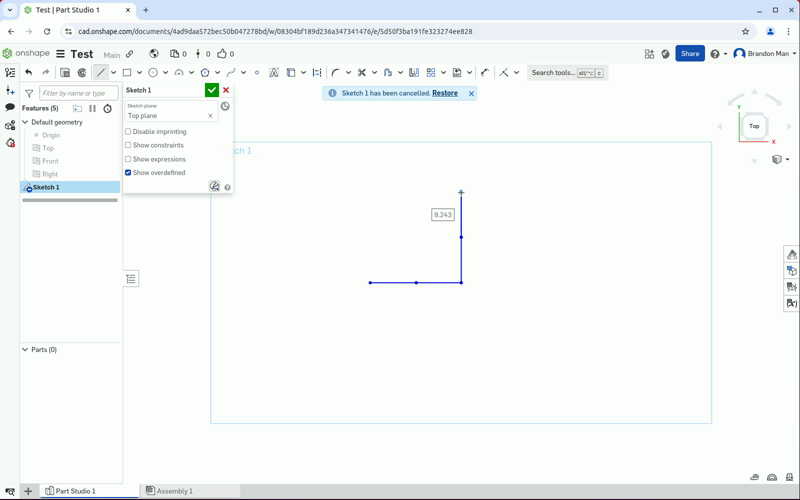
mouse_move(370, 192)
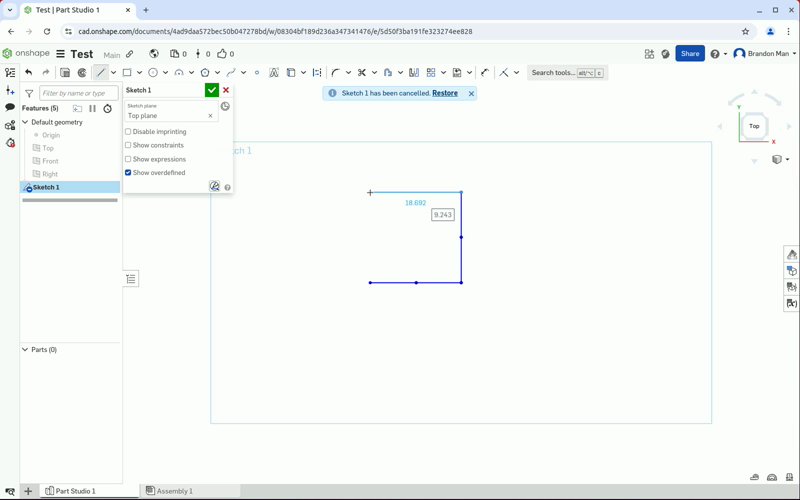
click(370, 192)
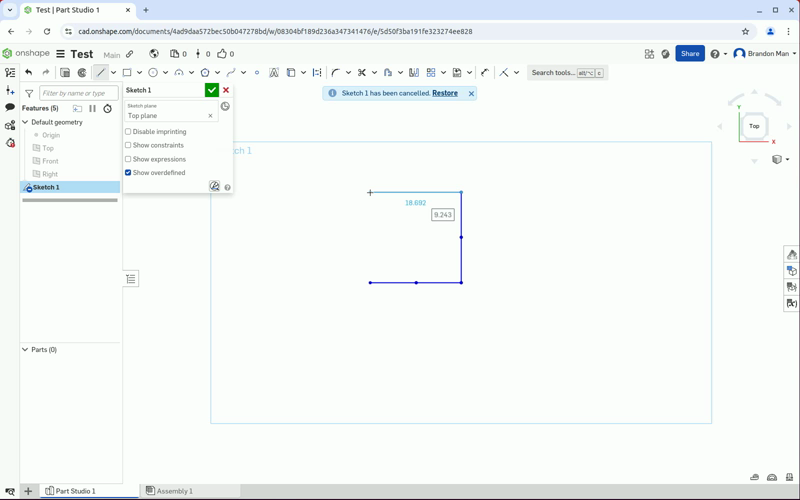
key_up(shift)
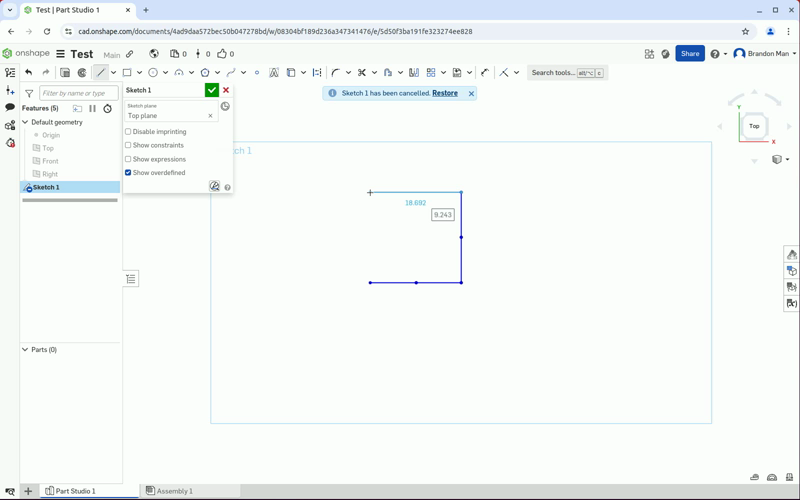
key_down(shift)
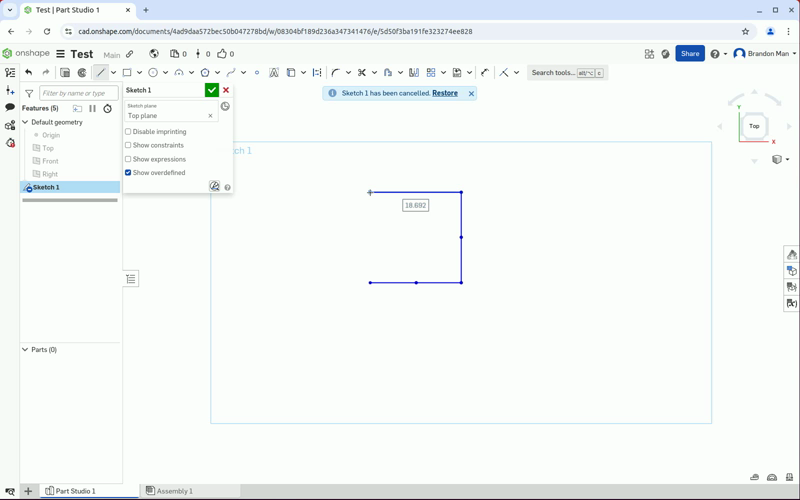
mouse_move(370, 282)
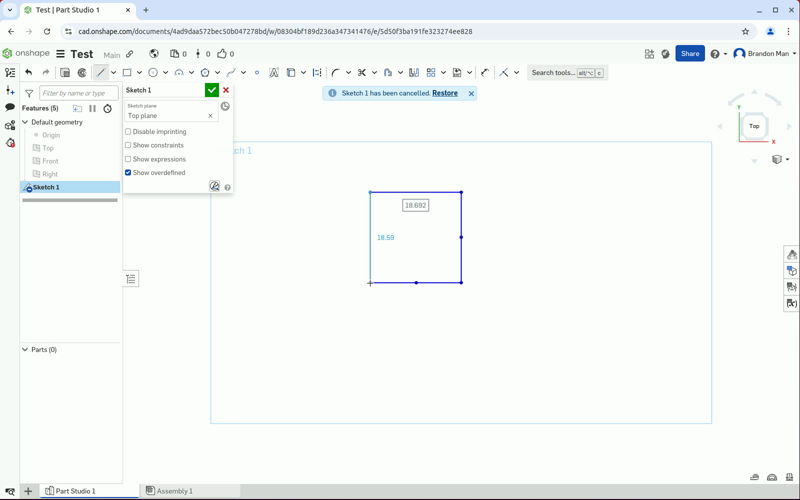
key_up(shift)
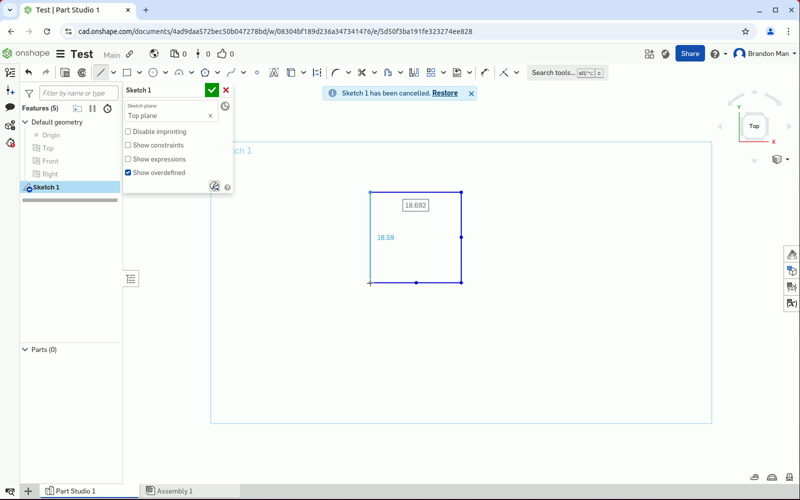
click(370, 282)
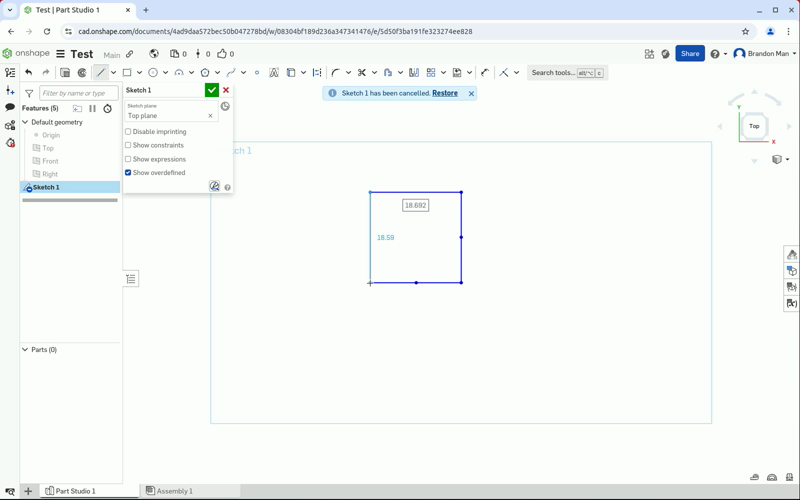
key(esc)
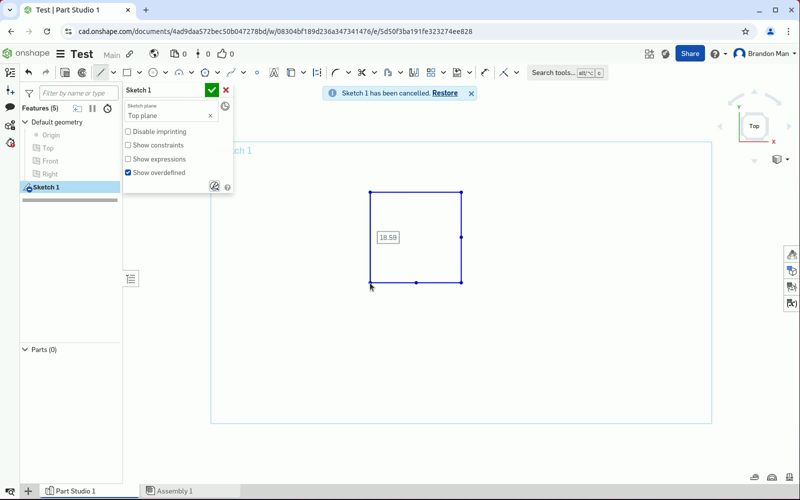
key(c)
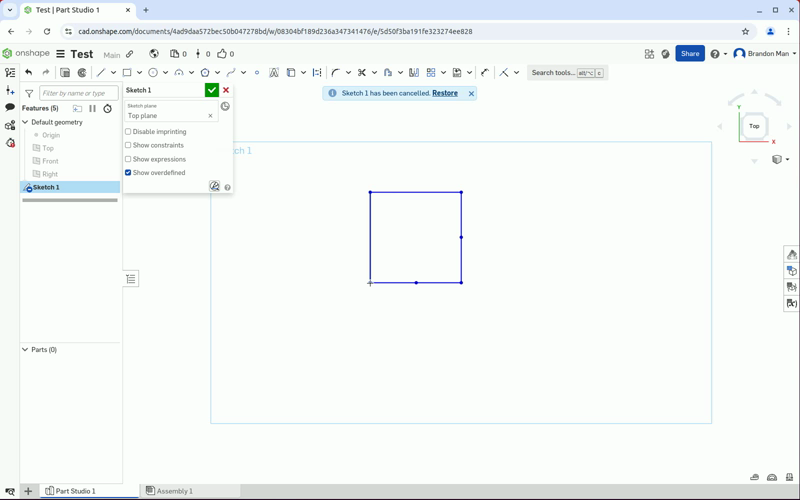
key_down(shift)
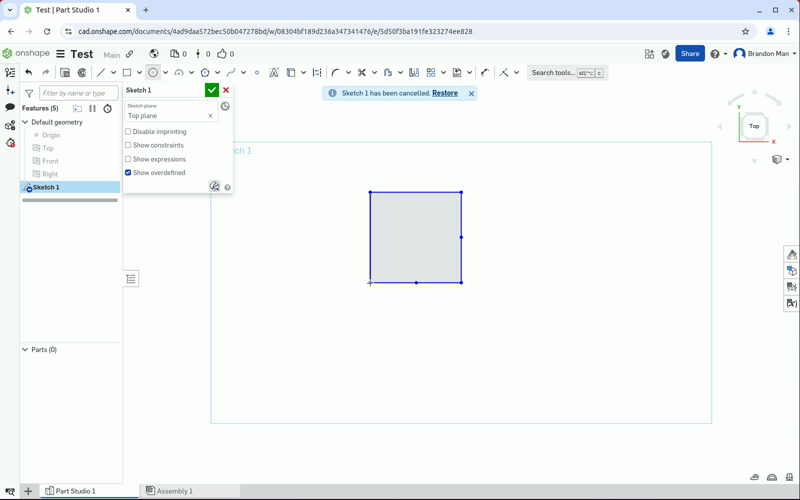
mouse_move(416, 237)
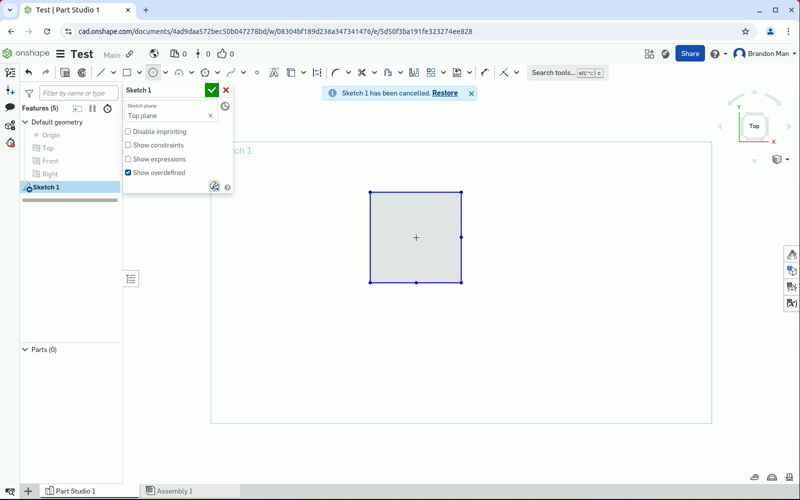
click(416, 237)
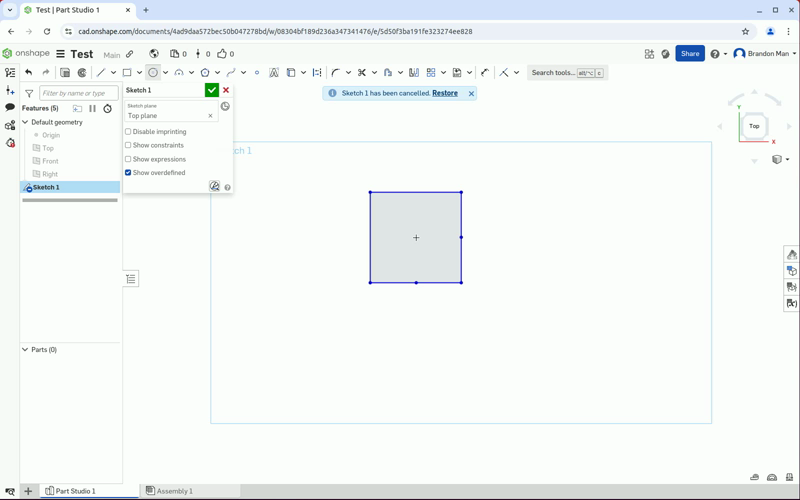
key_up(shift)
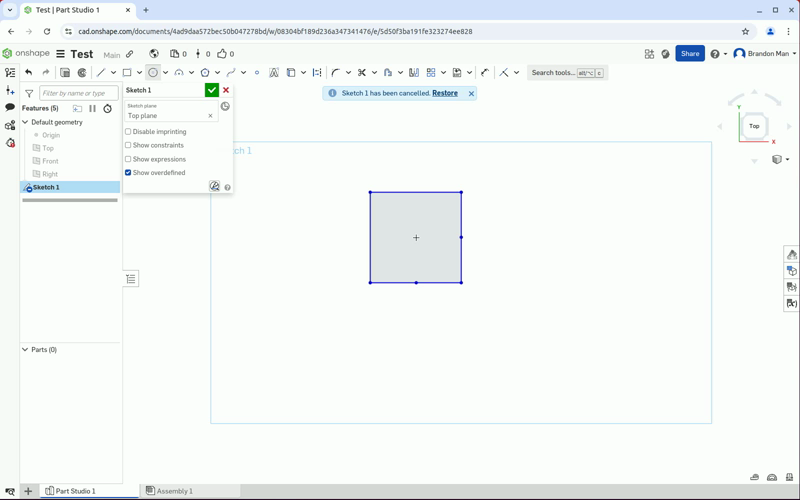
mouse_move(450, 237)
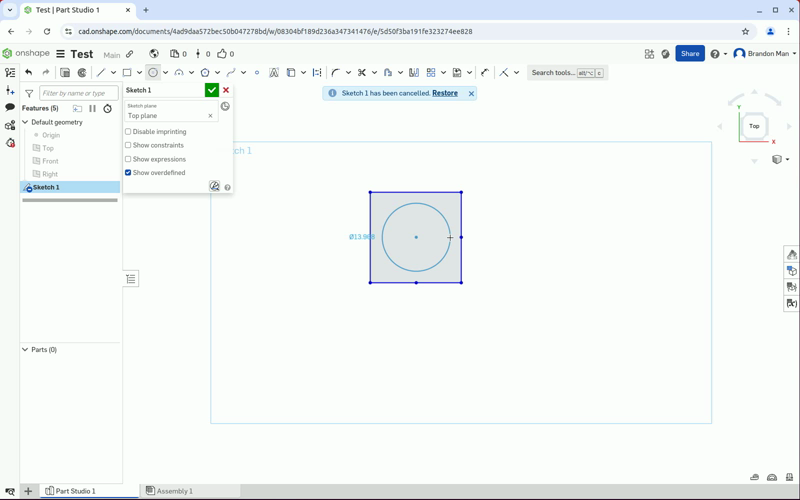
click(450, 237)
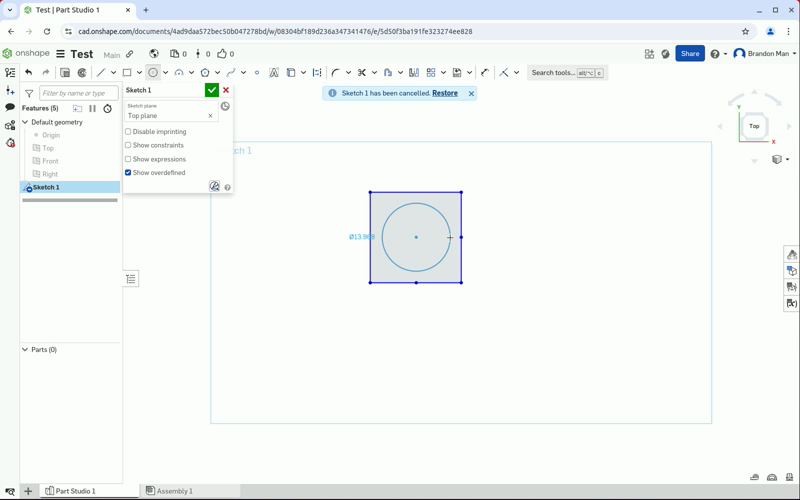
key(esc)
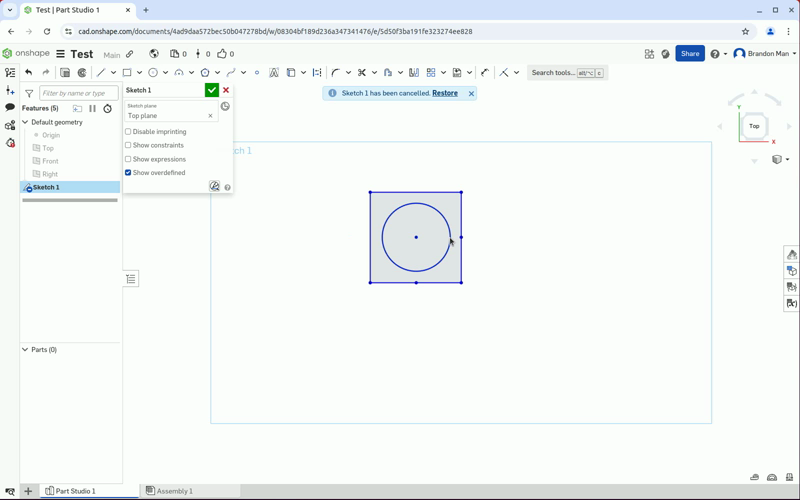
mouse_move(375, 251)
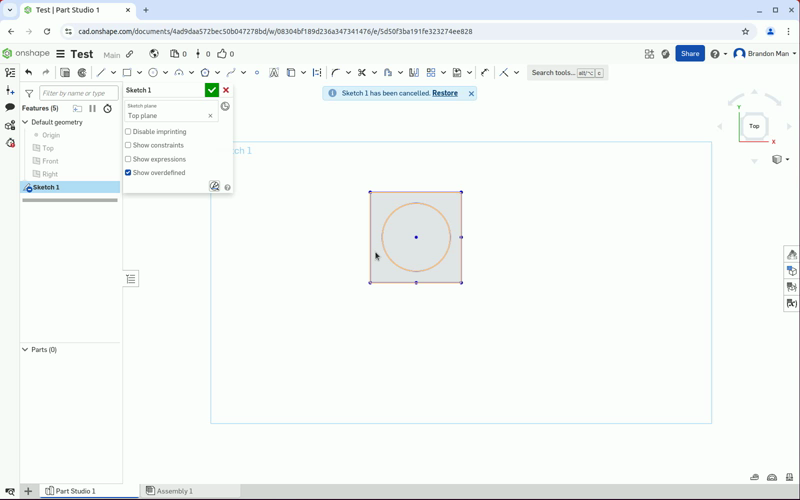
click(375, 251)
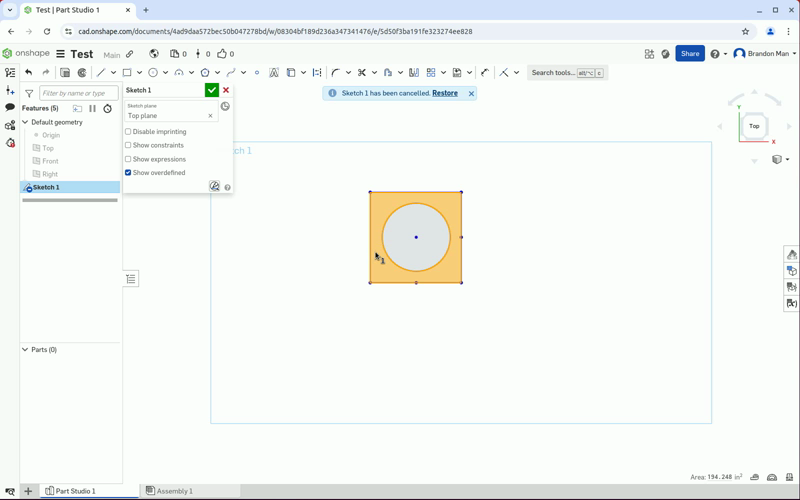
mouse_move(73, 352)
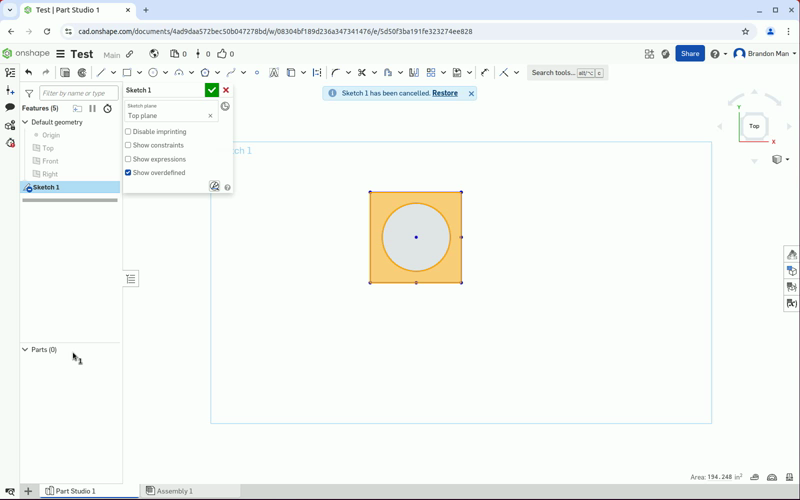
key(shift+y)
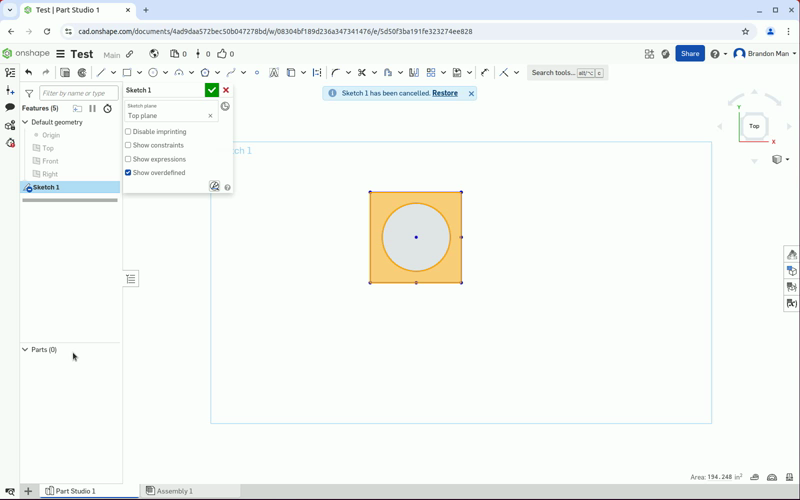
key(shift+e)
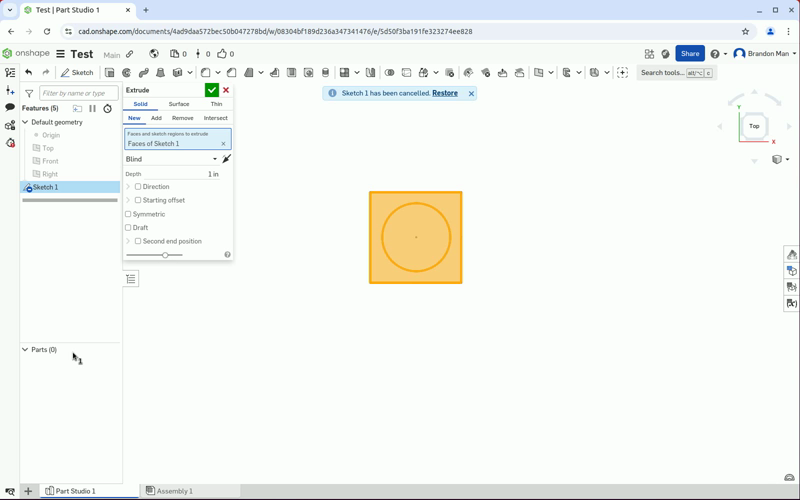
mouse_move(143, 106)
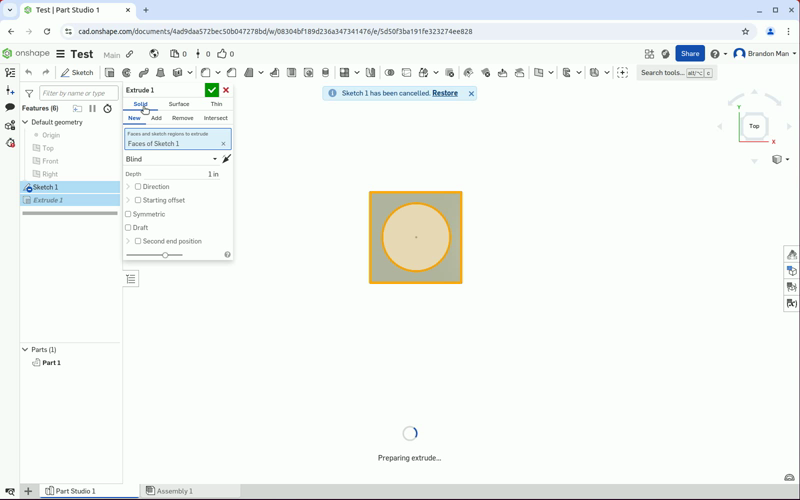
click(143, 106)
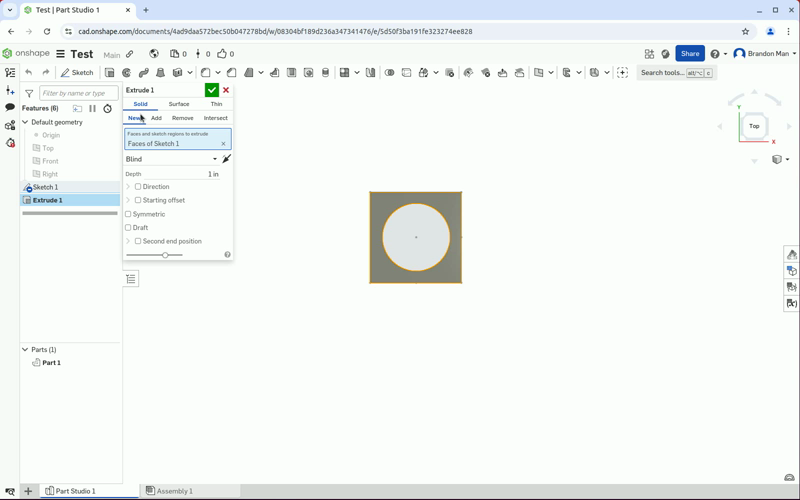
mouse_move(137, 120)
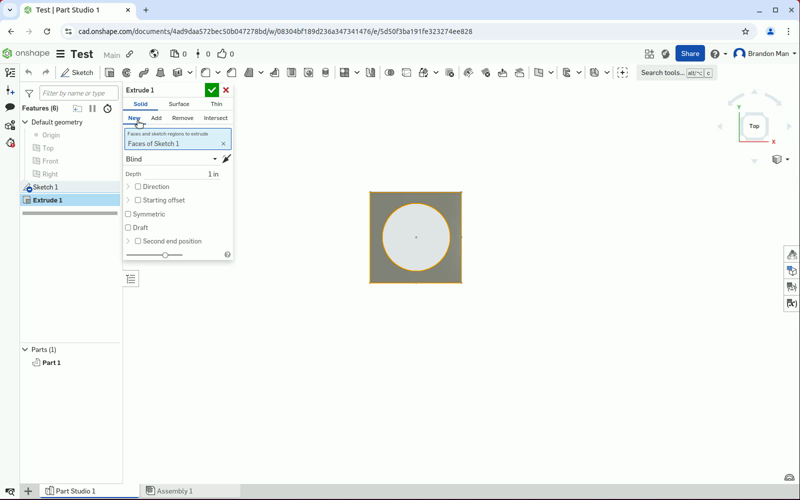
click(137, 120)
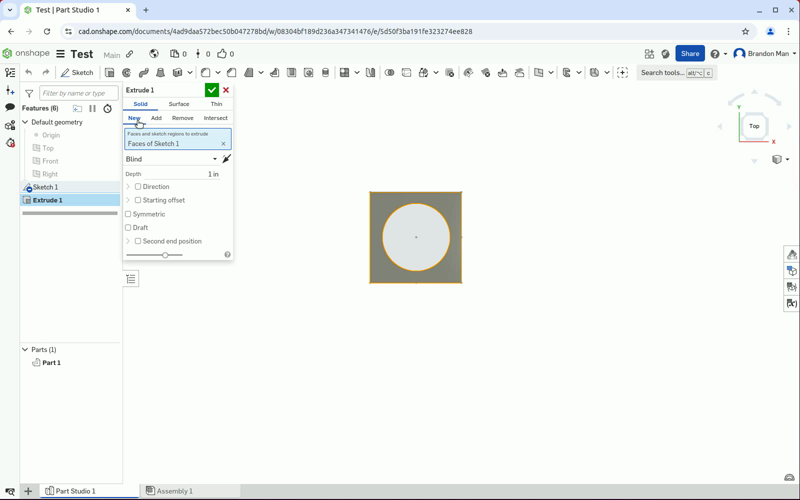
key(tab, 4)
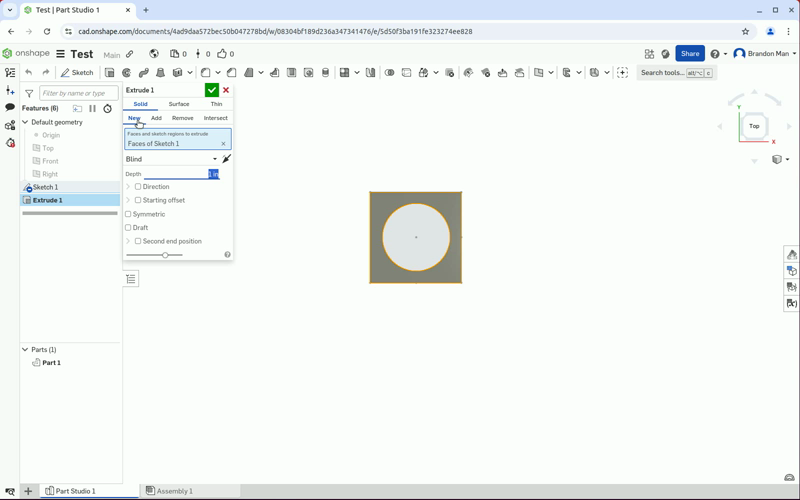
text(23.108)
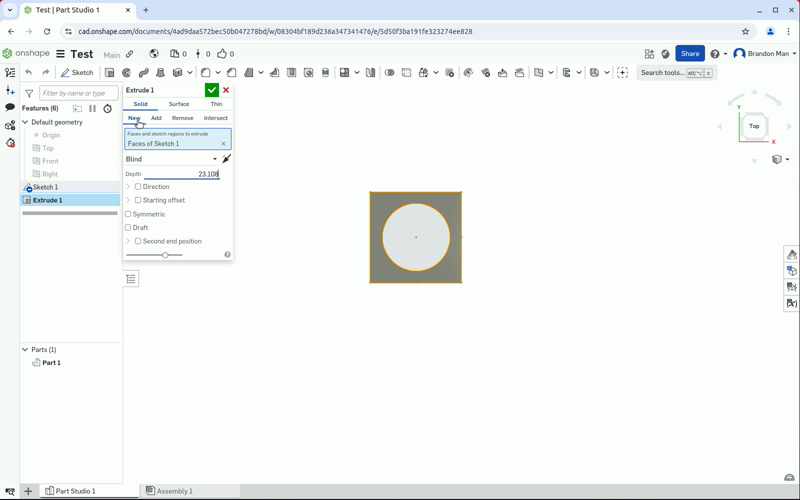
key(enter)
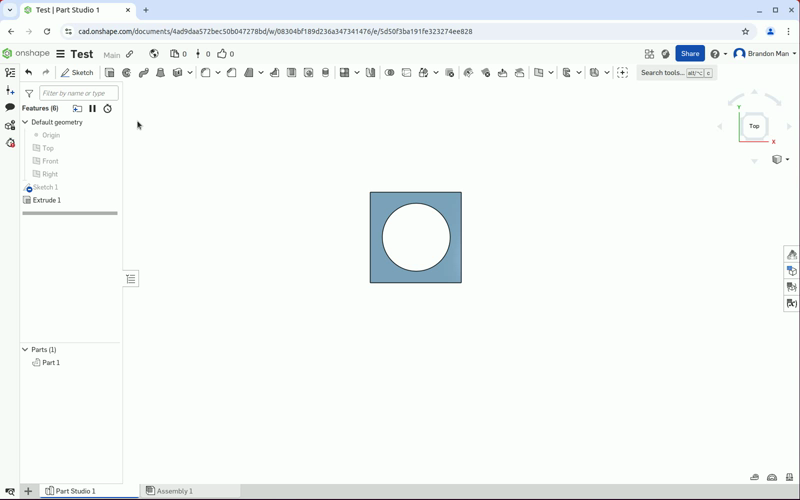
key(shift+h)
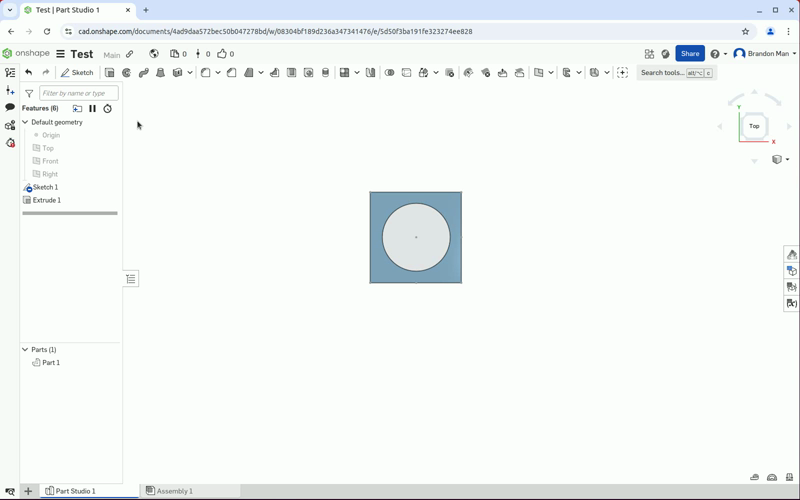
key(shift+h)
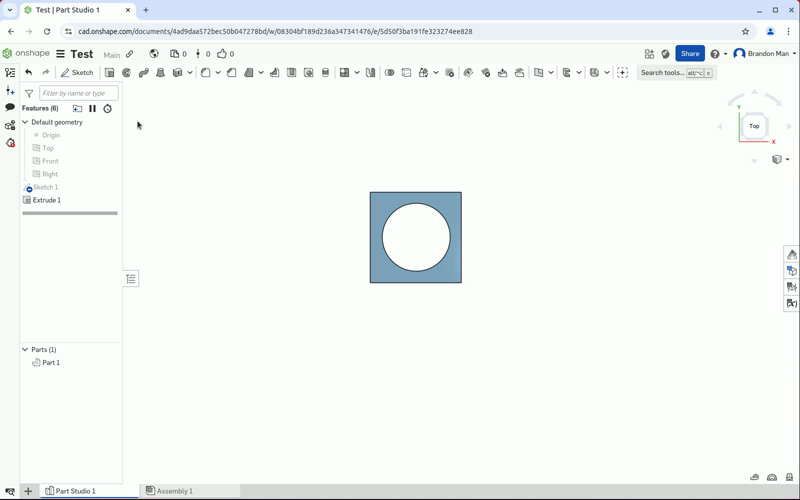
mouse_move(73, 189)
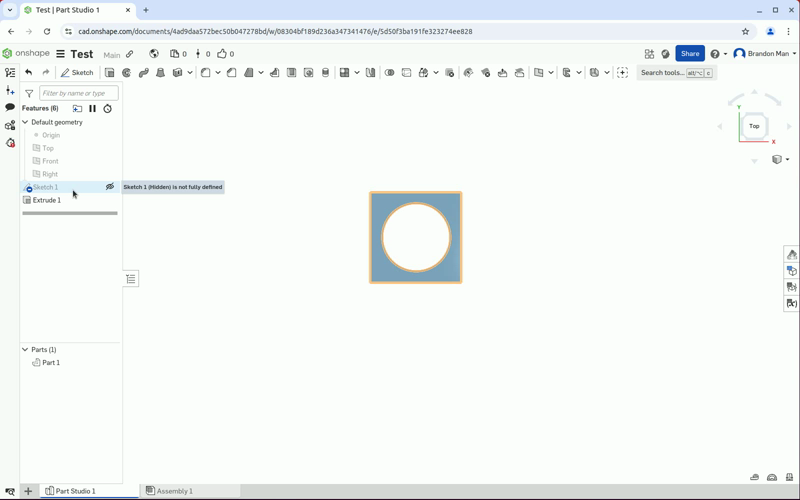
click(73, 189)
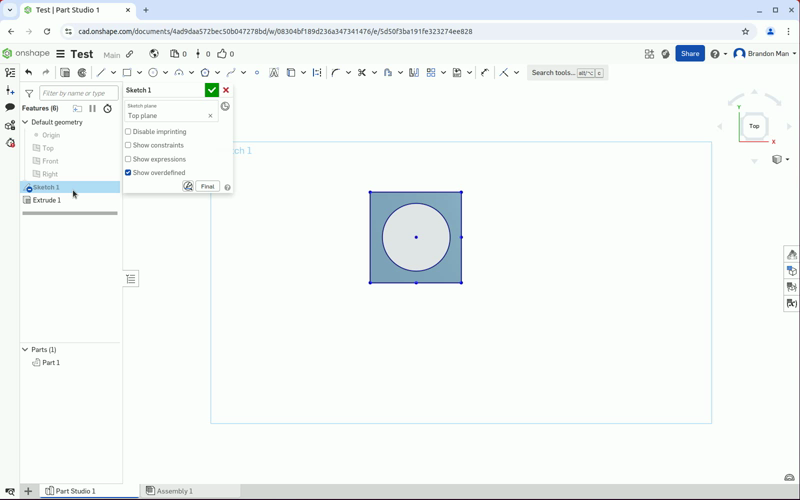
mouse_move(229, 92)
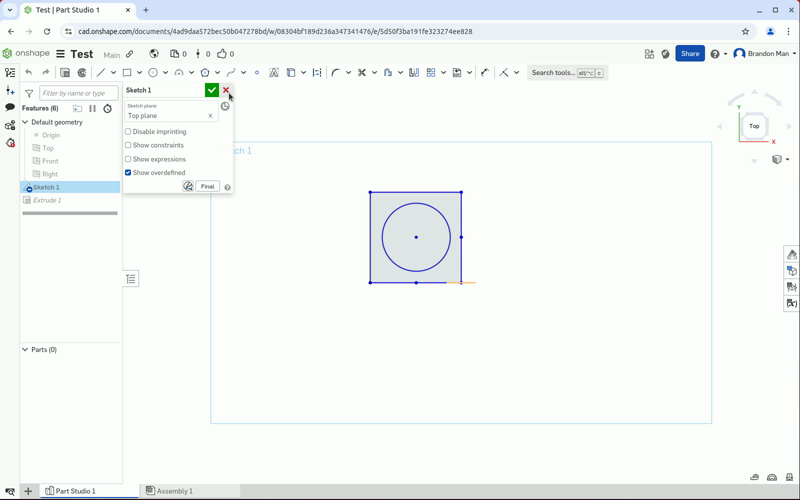
click(229, 92)
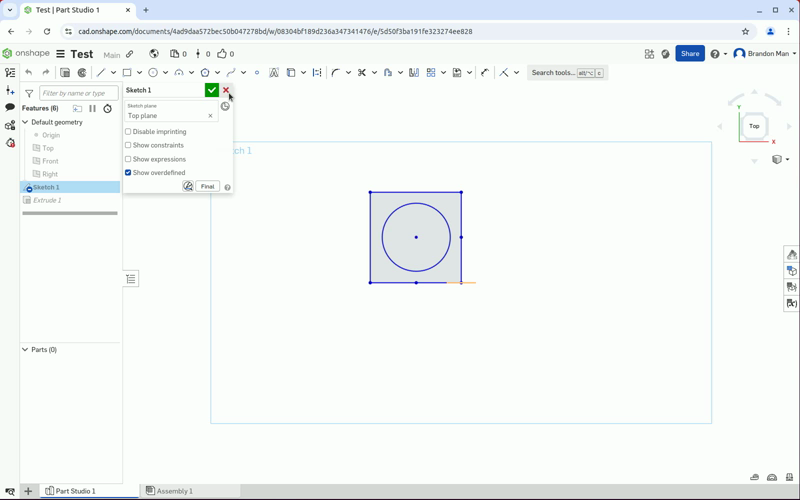
key(shift+s)
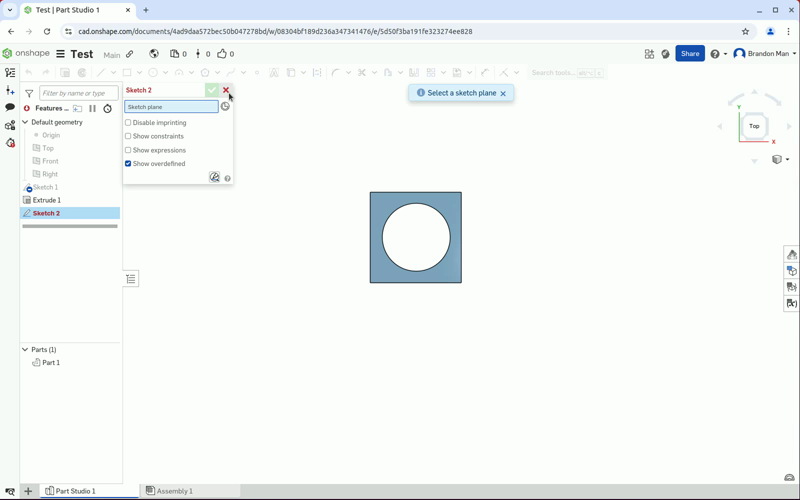
mouse_move(73, 150)
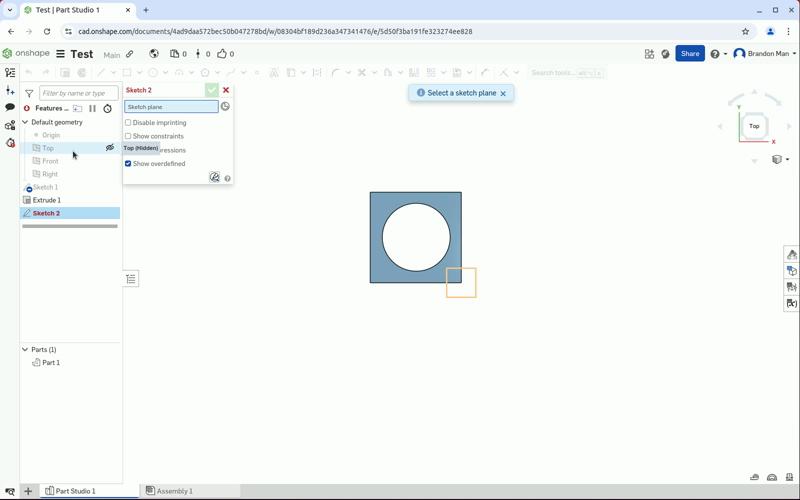
click(73, 150)
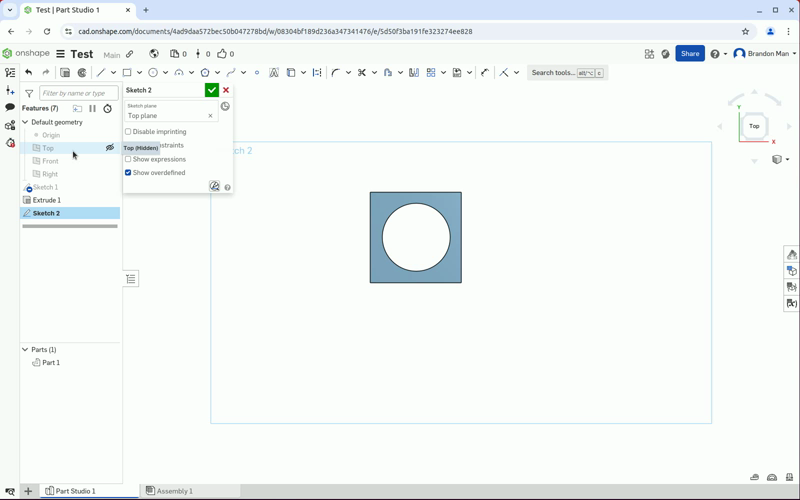
mouse_move(73, 352)
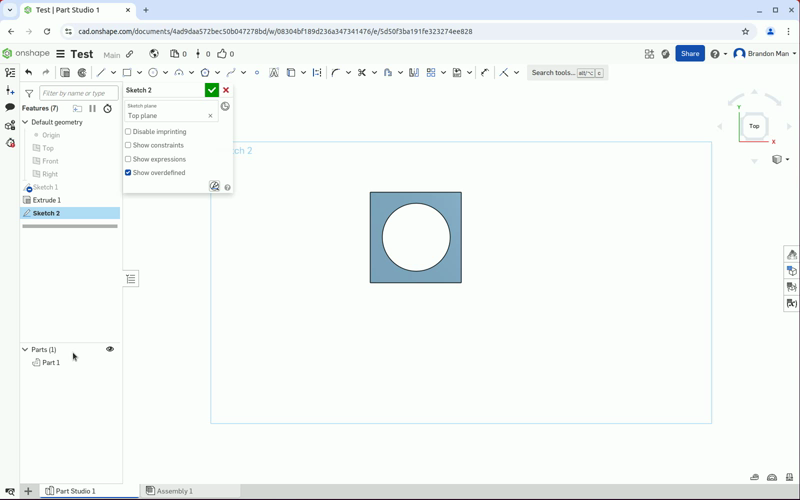
key(y)
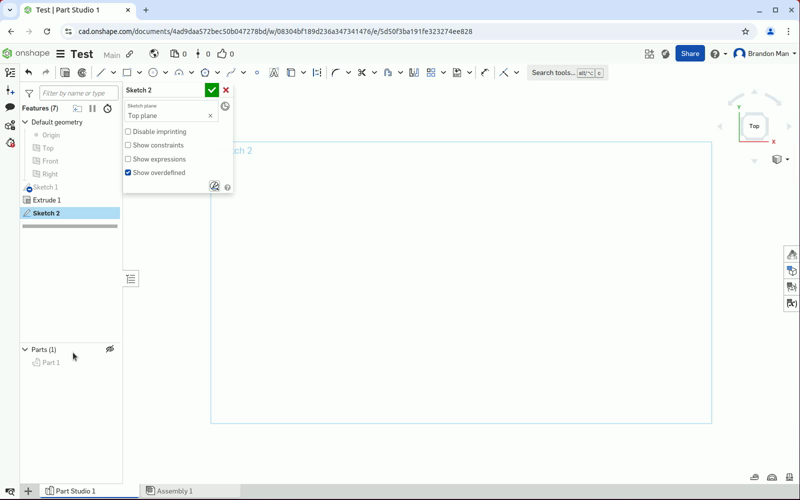
key(c)
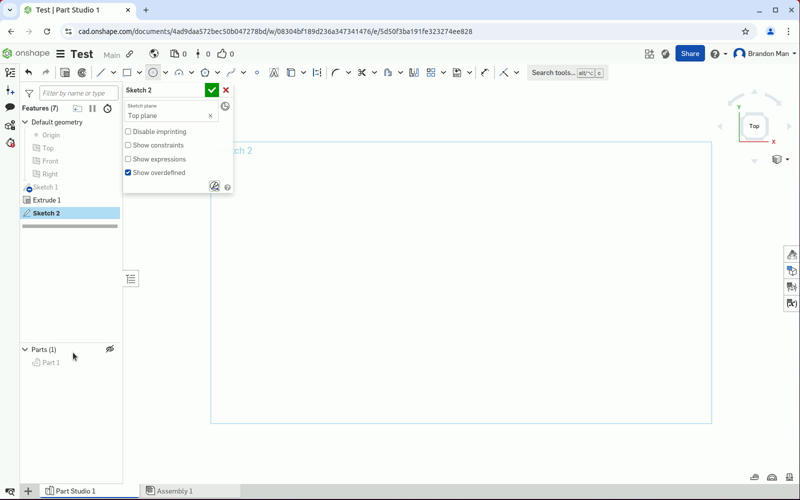
key_down(shift)
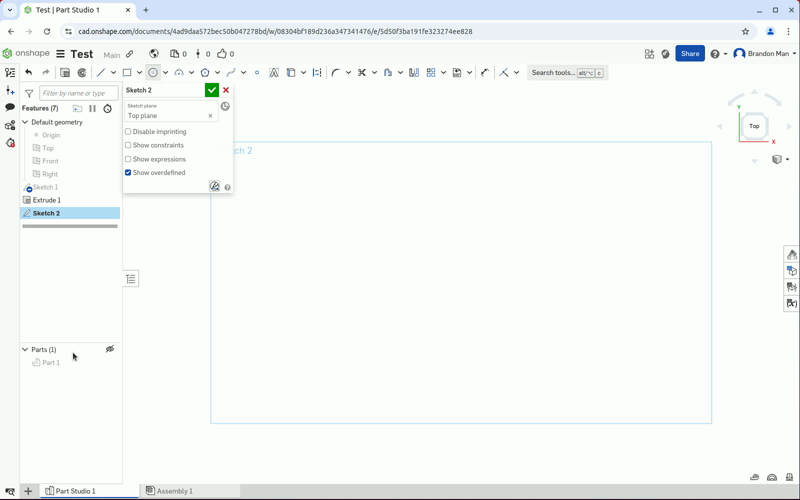
mouse_move(416, 238)
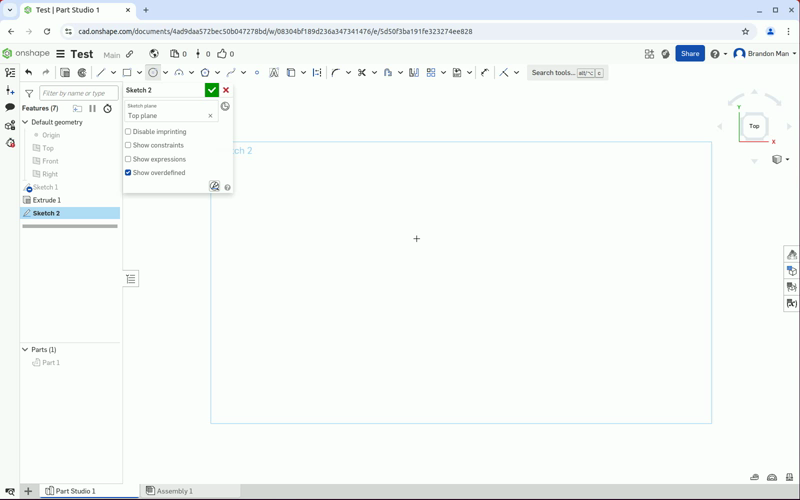
click(416, 238)
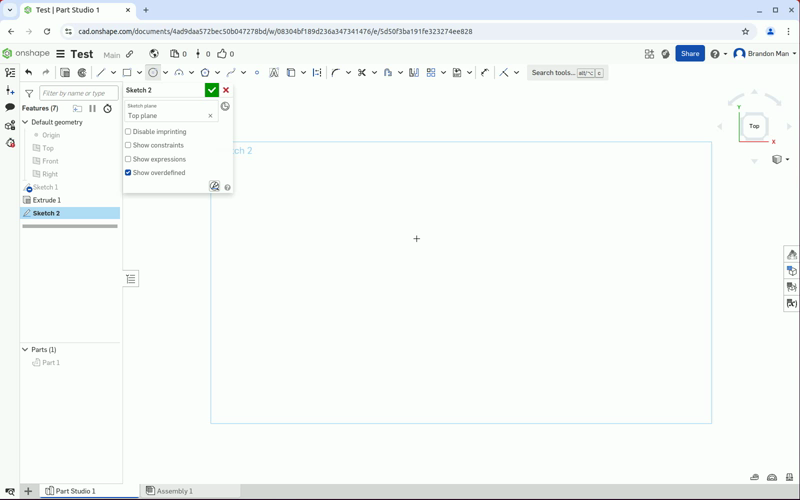
key_up(shift)
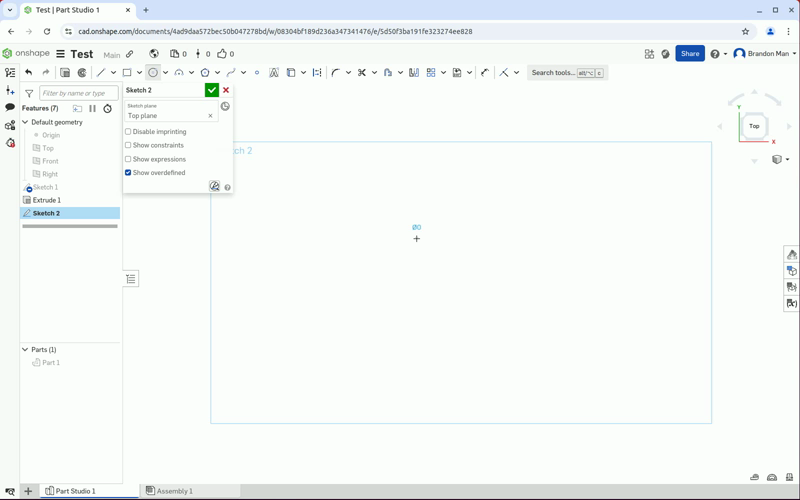
mouse_move(450, 238)
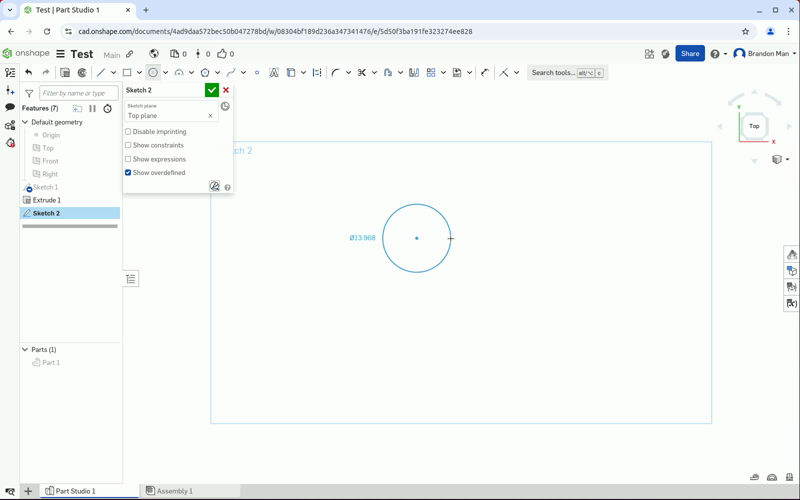
click(450, 238)
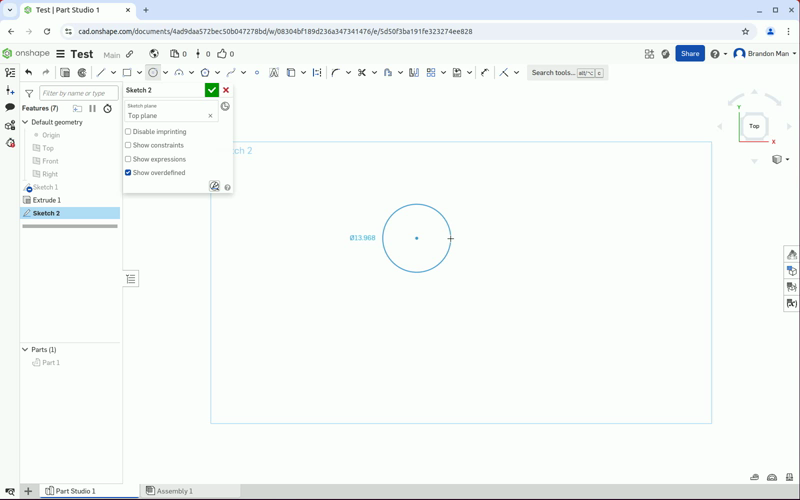
key(esc)
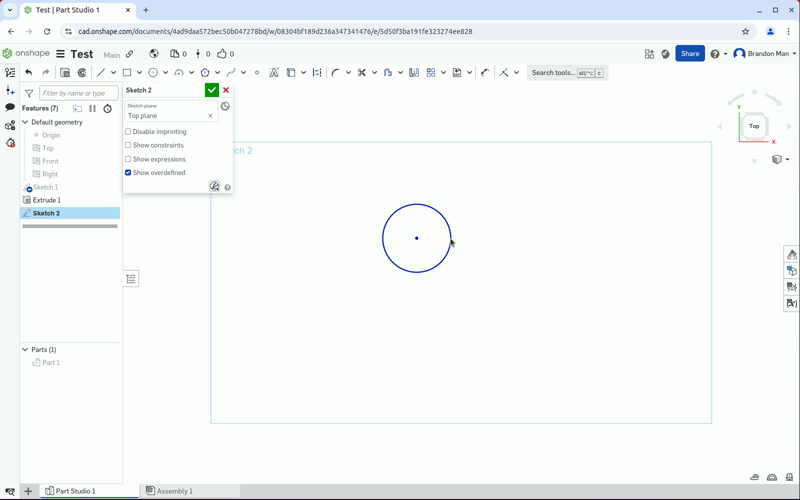
mouse_move(411, 231)
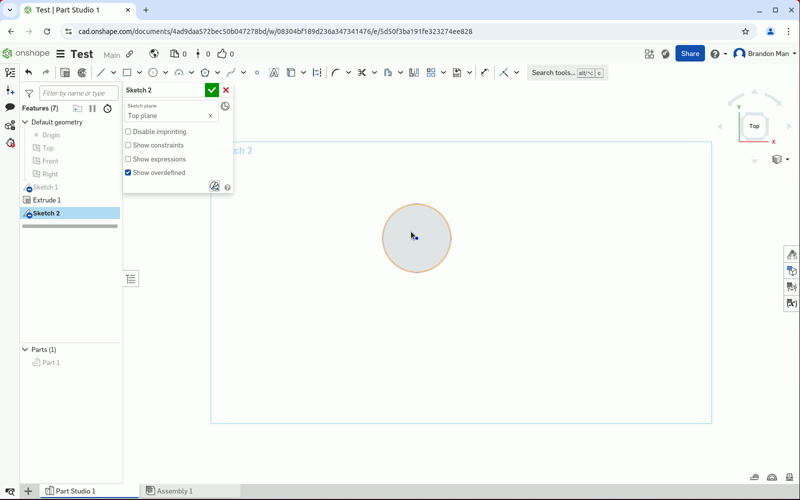
click(411, 231)
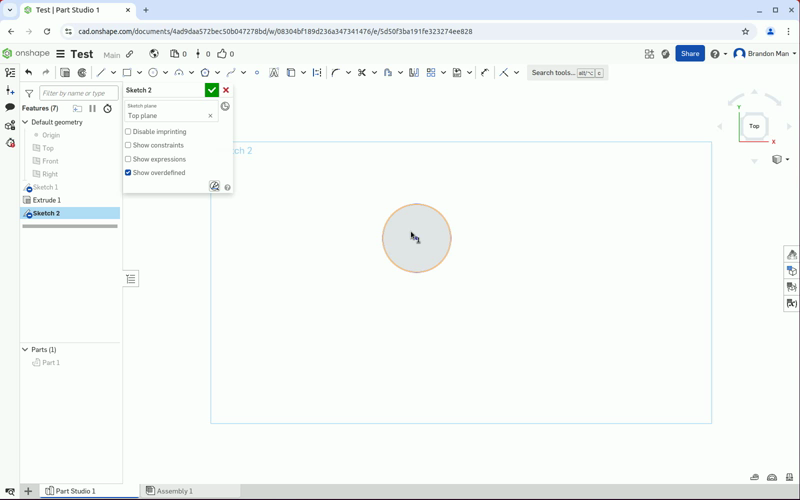
mouse_move(73, 352)
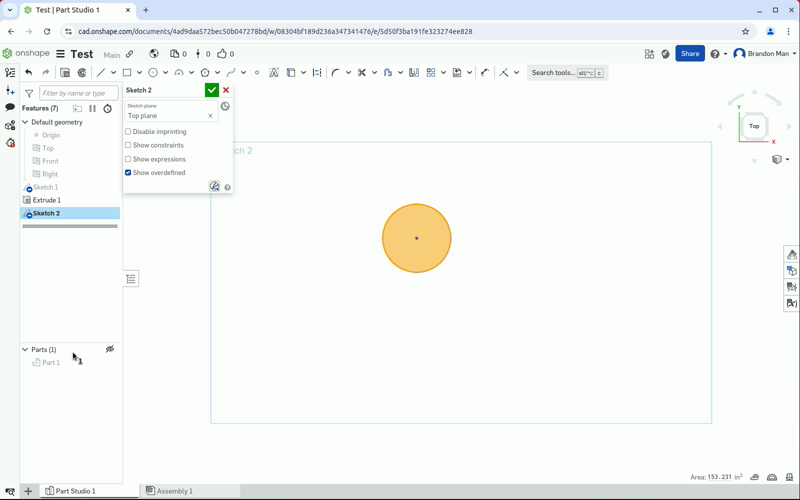
key(shift+y)
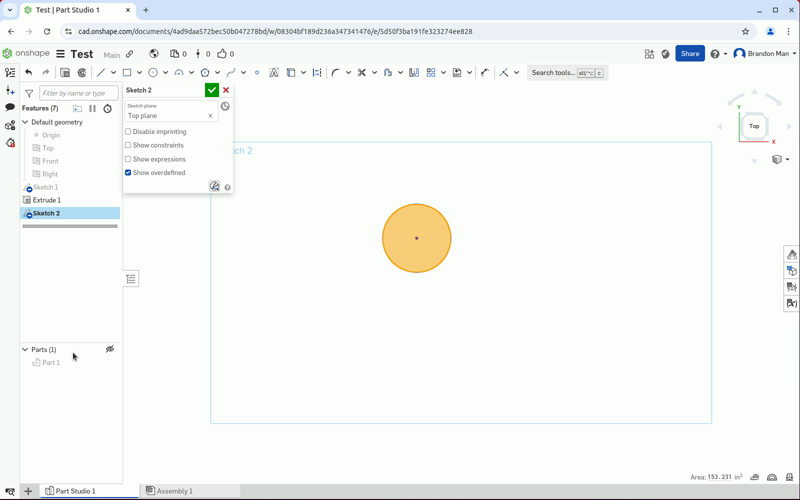
key(shift+e)
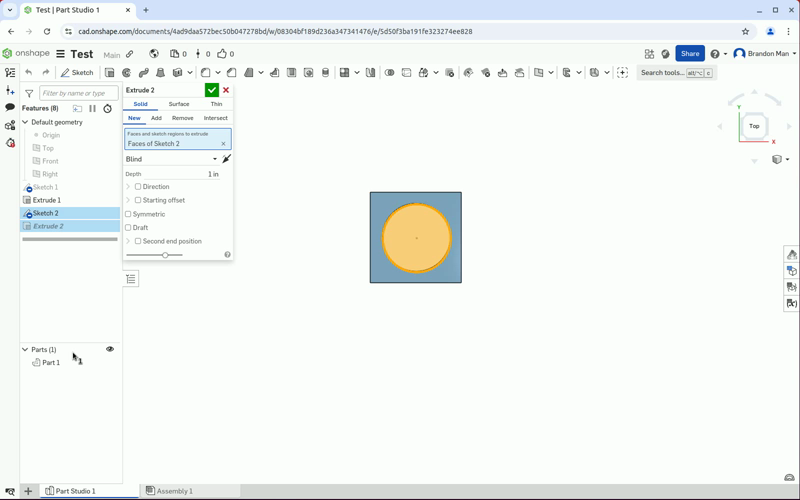
mouse_move(143, 106)
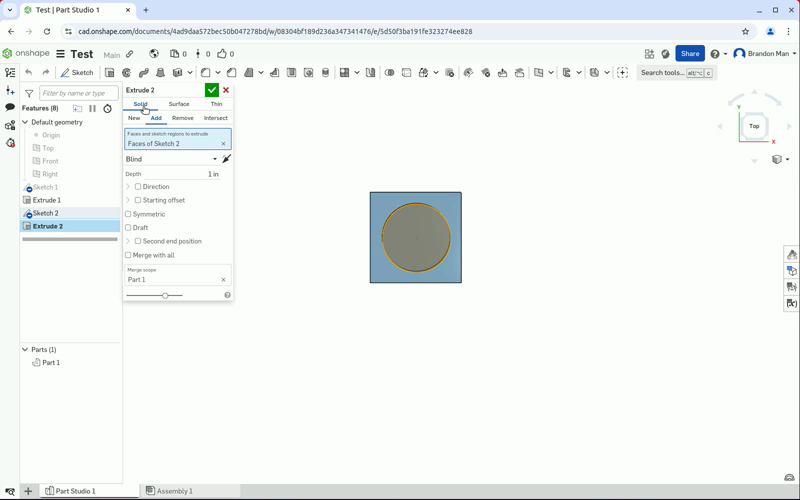
click(143, 106)
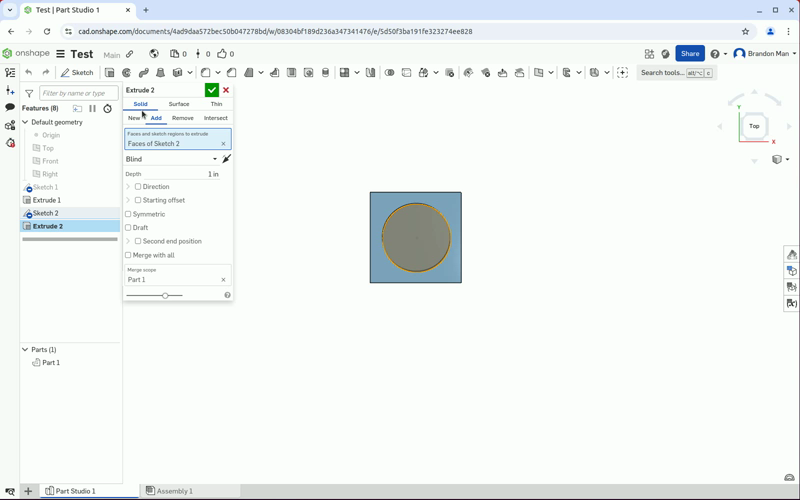
mouse_move(137, 120)
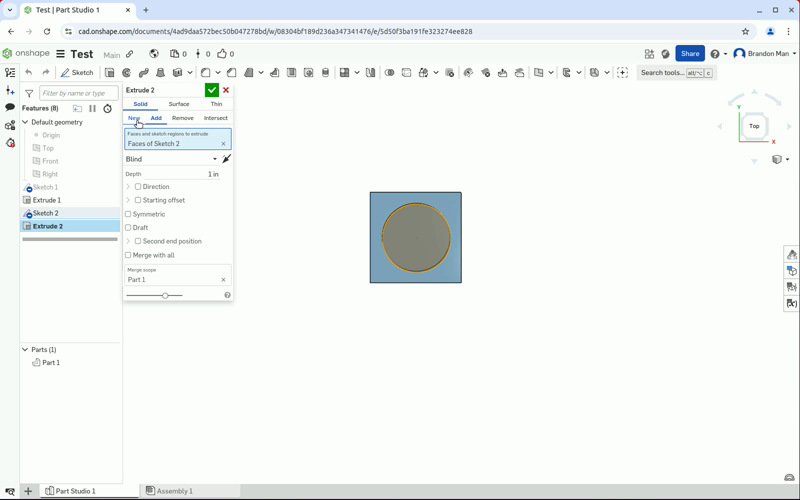
click(137, 120)
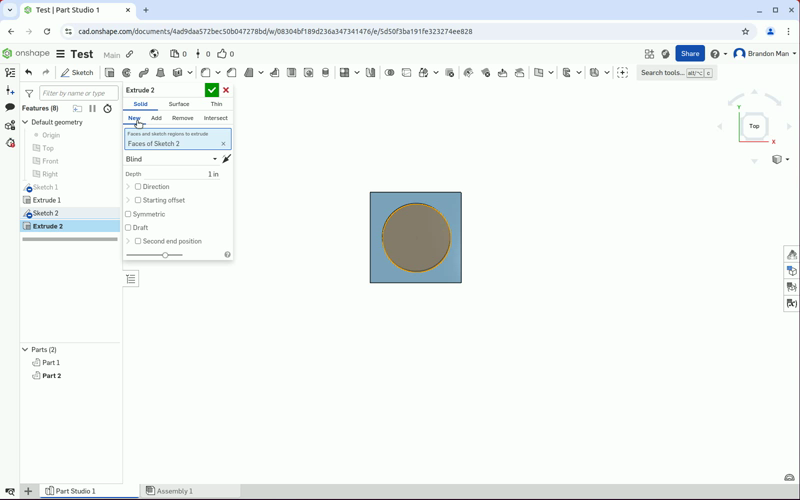
key(tab, 4)
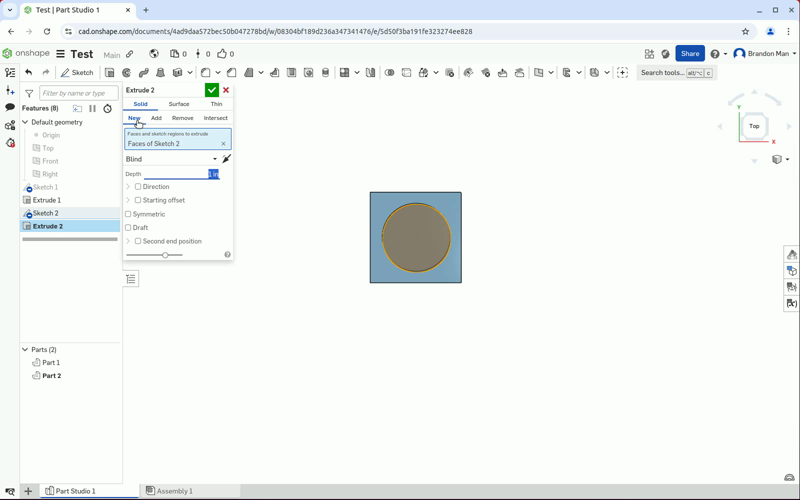
text(4.574)
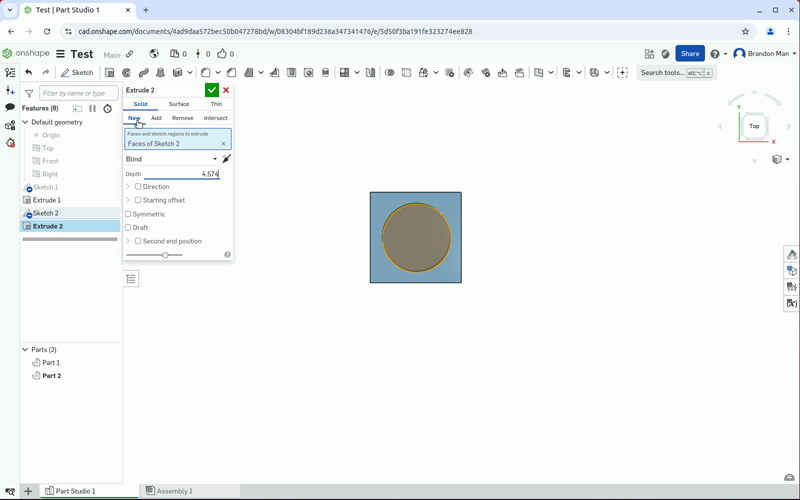
key(enter)
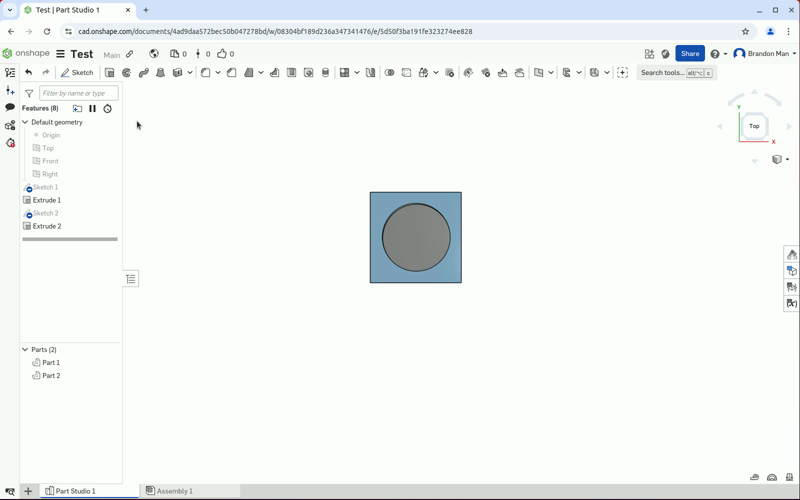
key(shift+h)
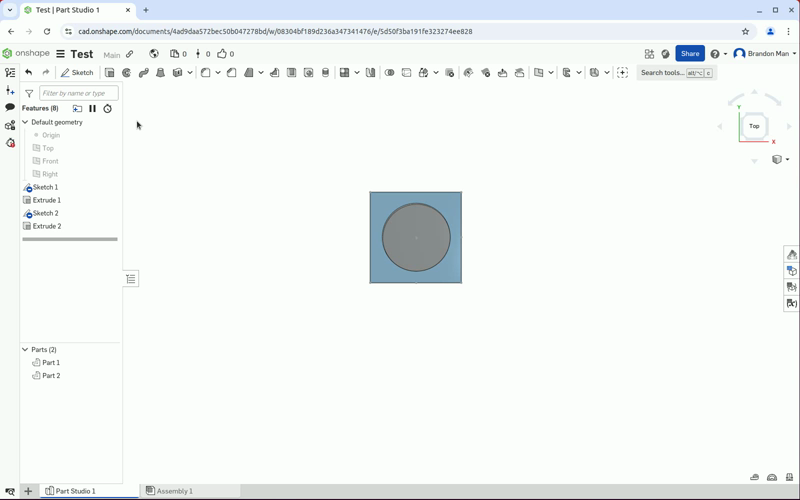
key(shift+h)
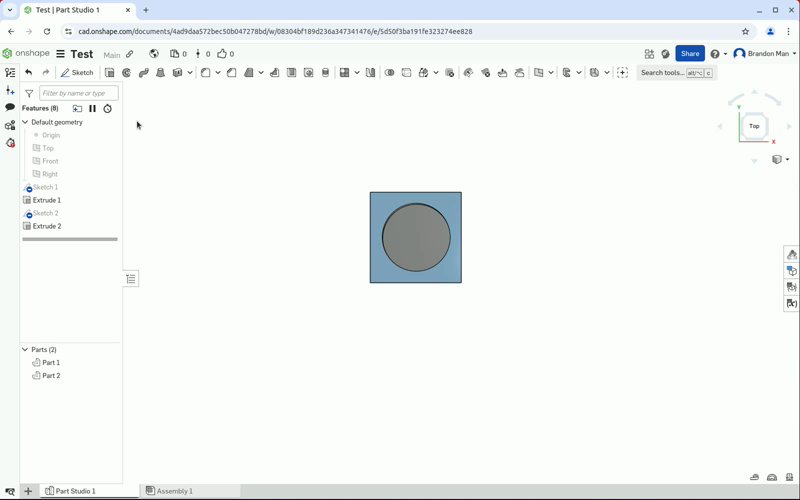
mouse_move(73, 189)
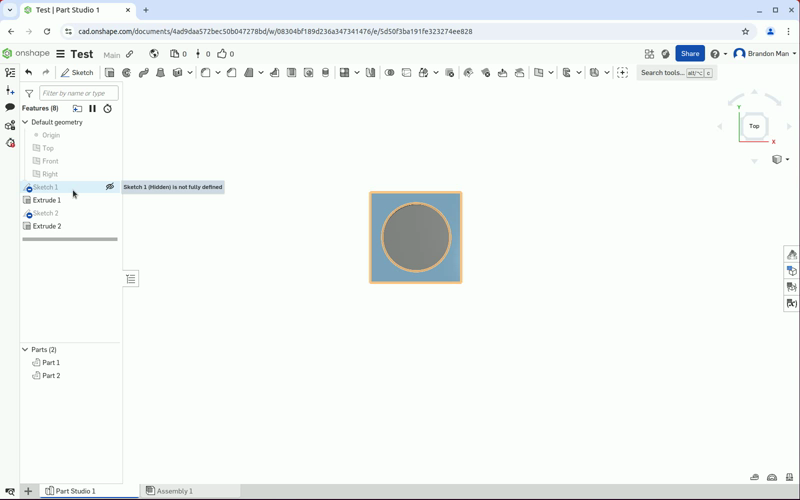
click(73, 189)
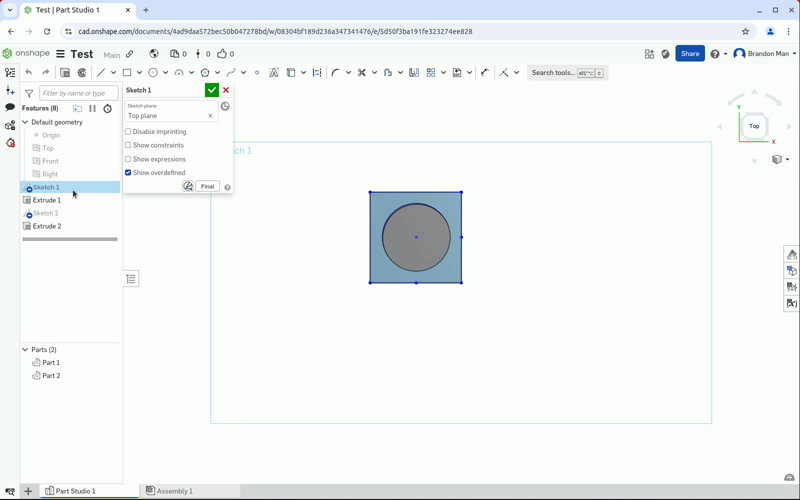
mouse_move(229, 92)
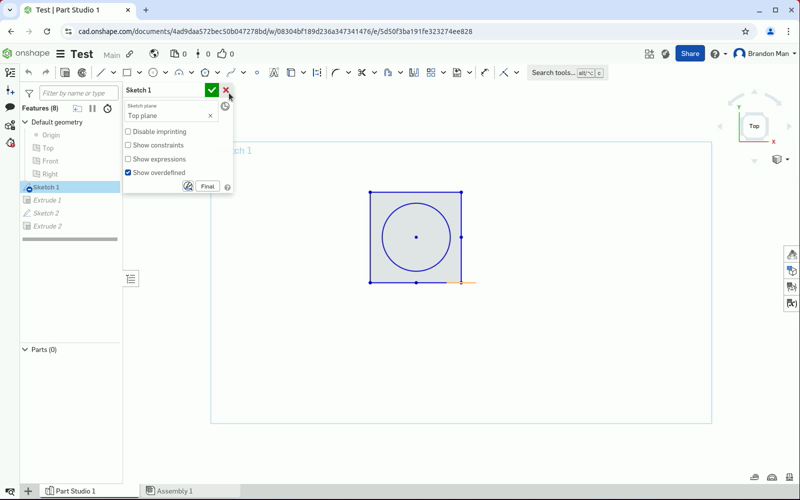
click(229, 92)
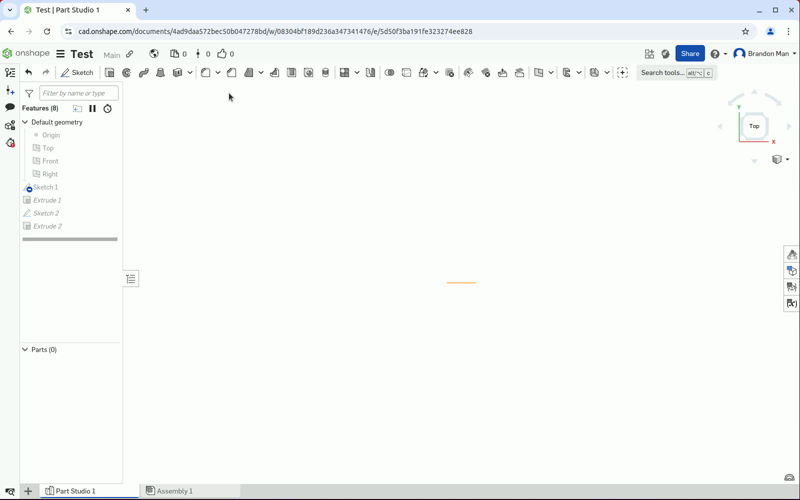
mouse_move(73, 352)
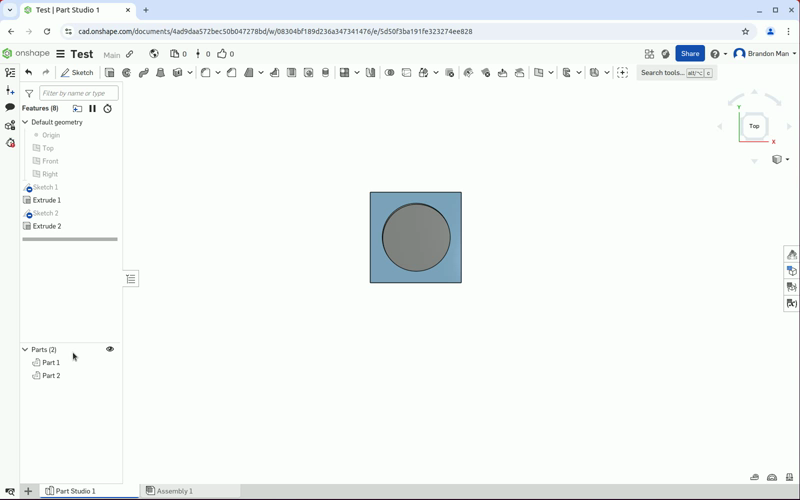
key(y)
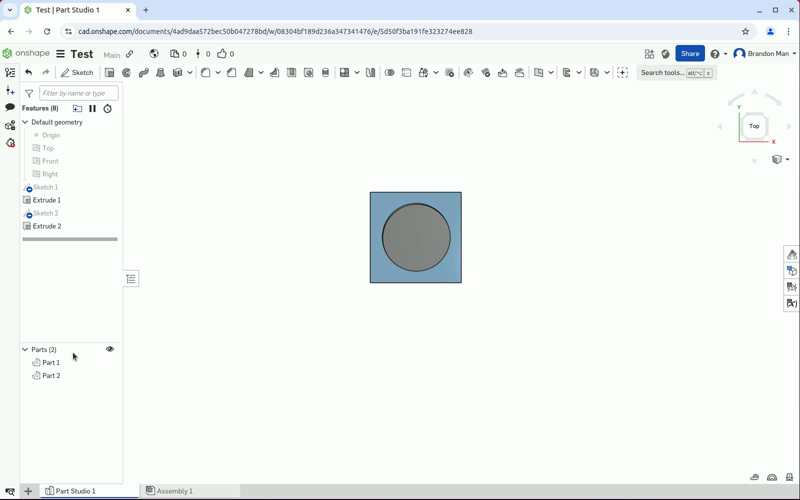
key(shift+p)
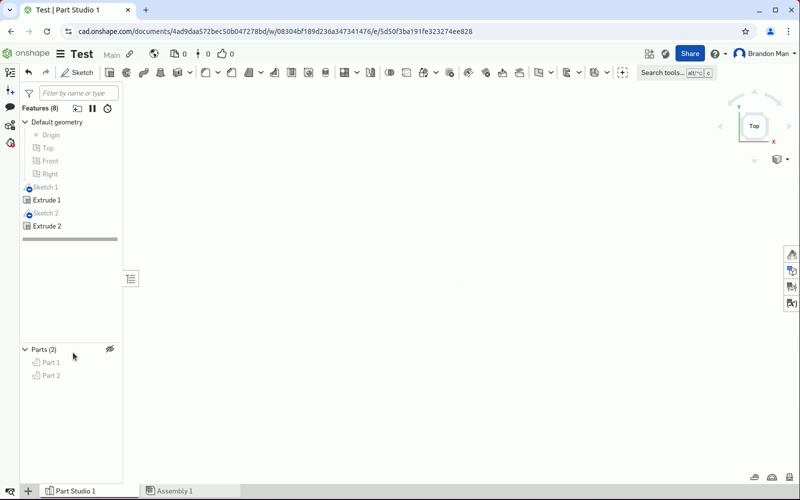
key(space)
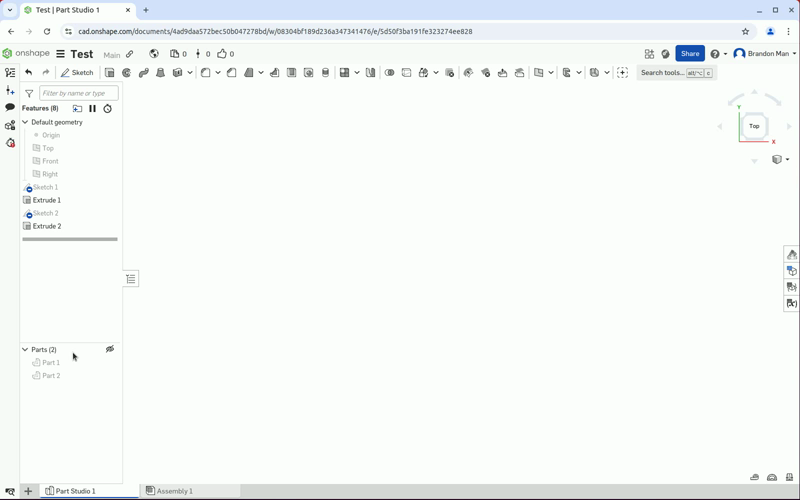
key_down(shift)
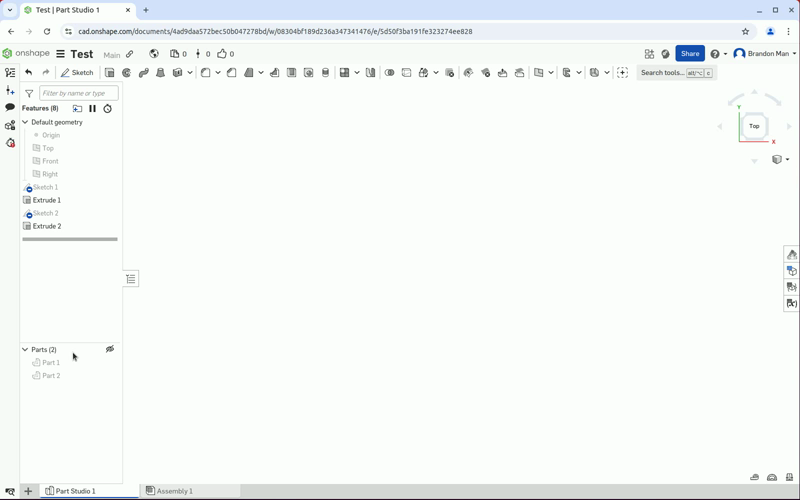
key(up)
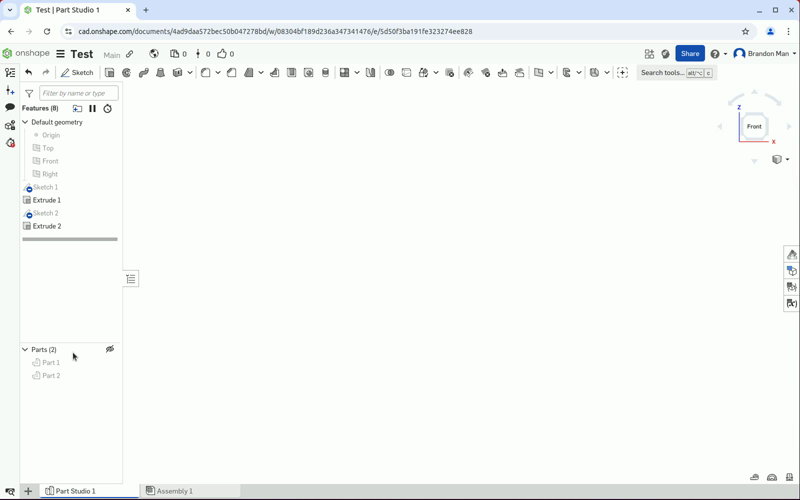
key_up(shift)
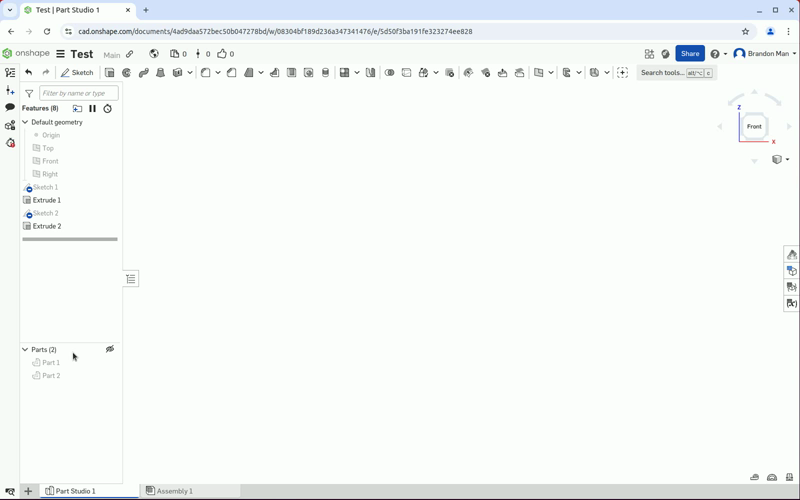
mouse_move(73, 352)
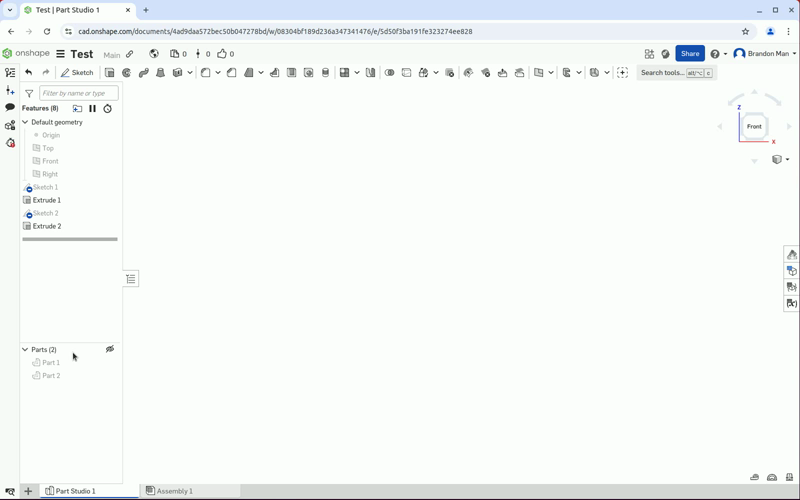
key(shift+y)
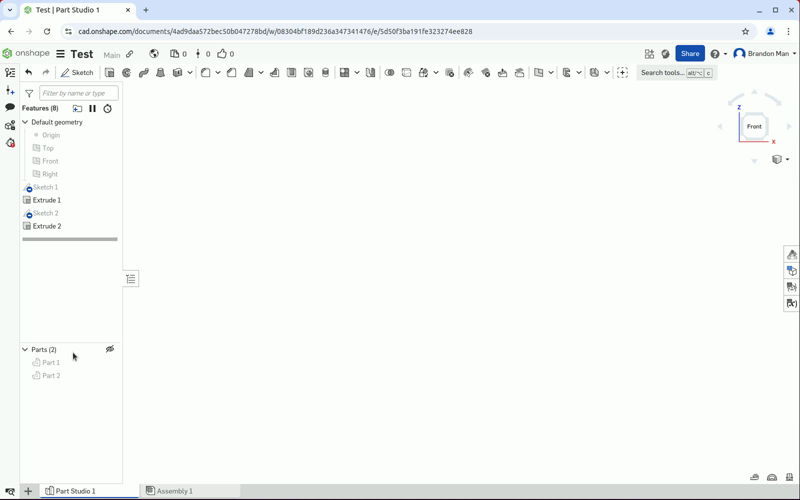
key(shift+s)
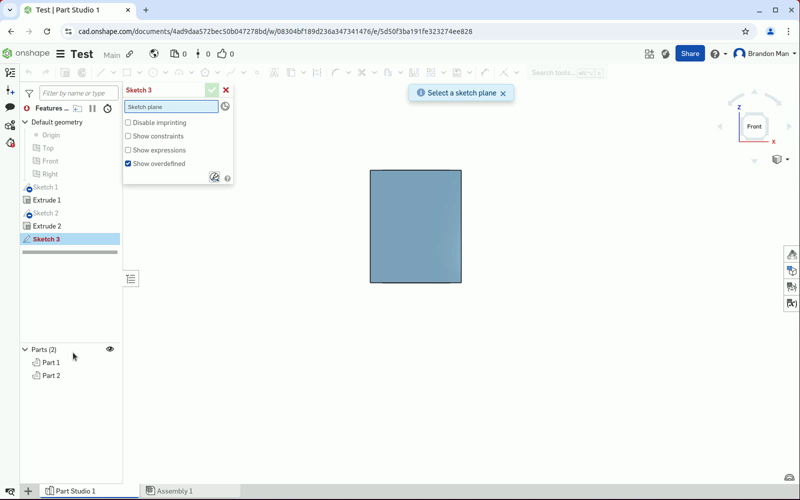
mouse_move(73, 163)
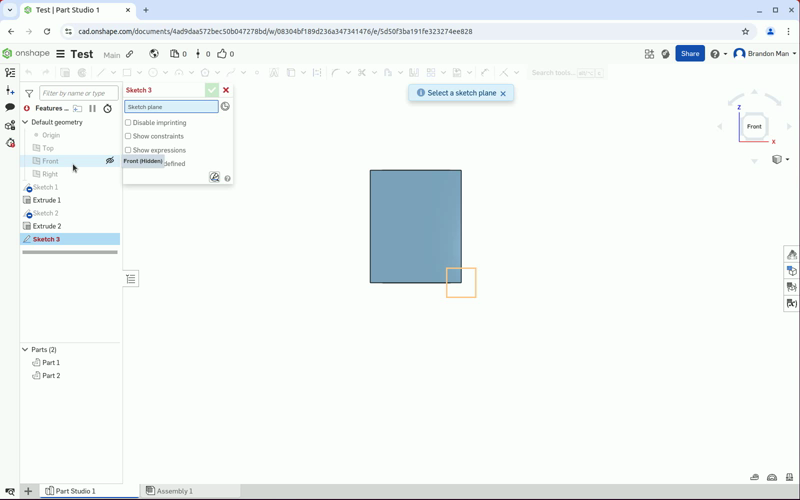
click(73, 163)
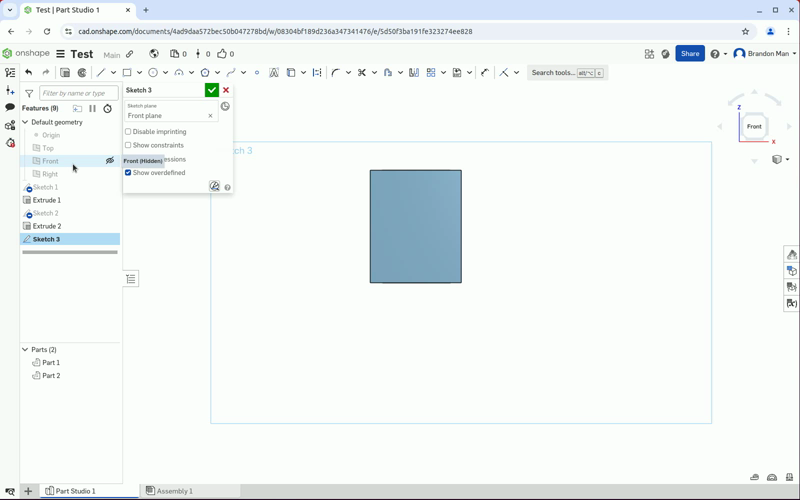
mouse_move(73, 352)
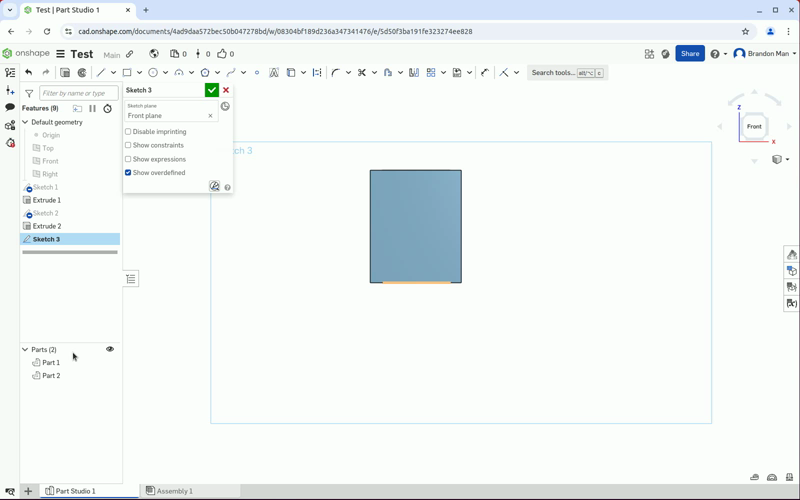
key(y)
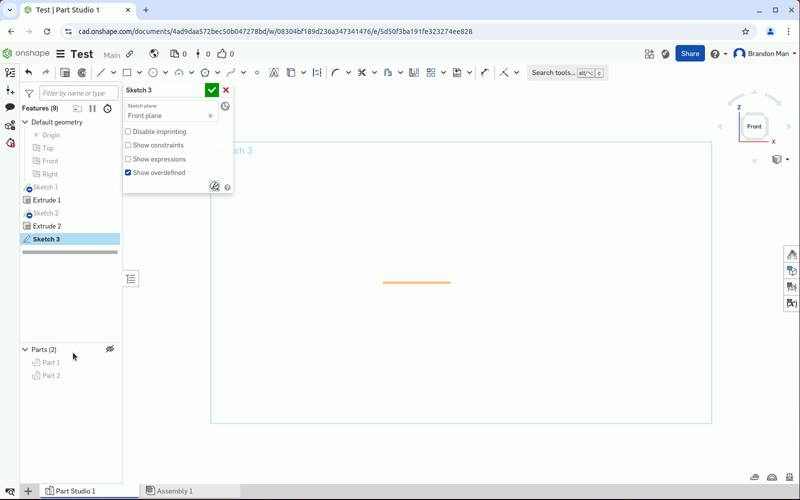
key(l)
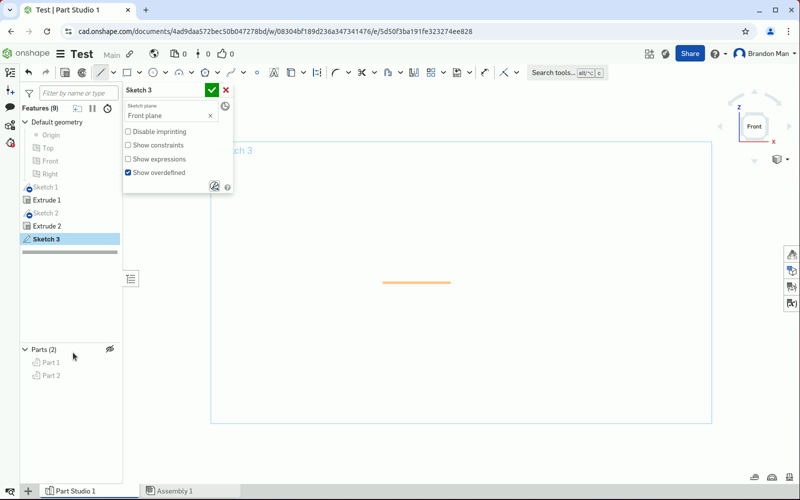
key_down(shift)
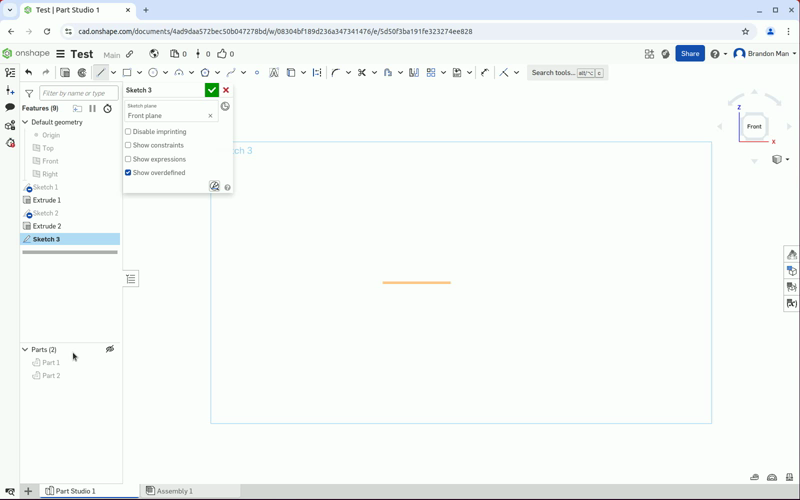
mouse_move(416, 192)
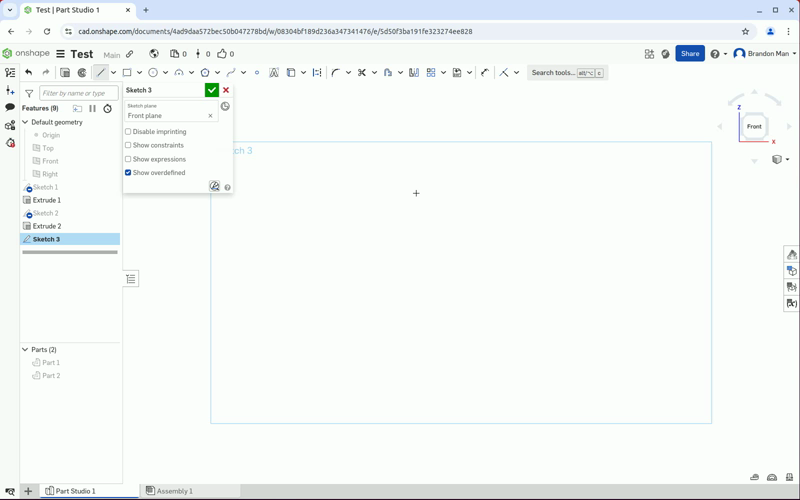
click(416, 192)
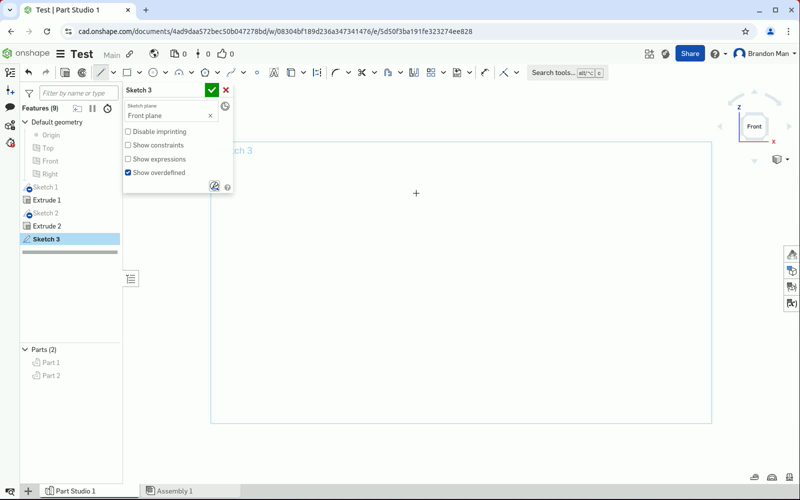
key_up(shift)
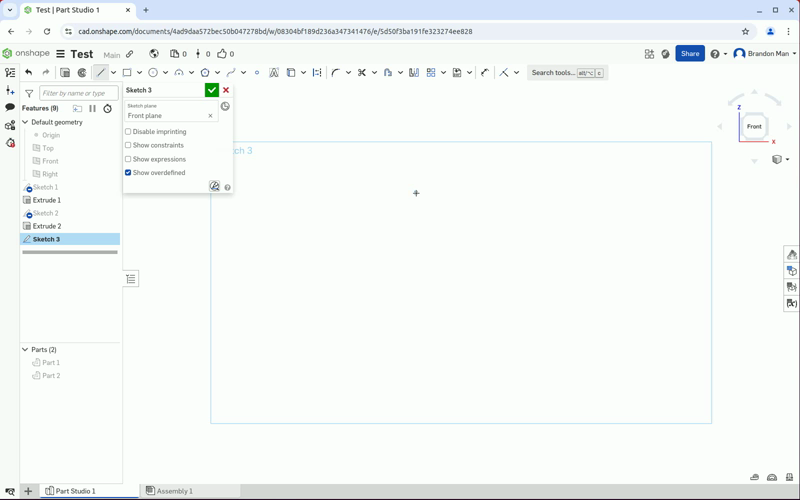
key_down(shift)
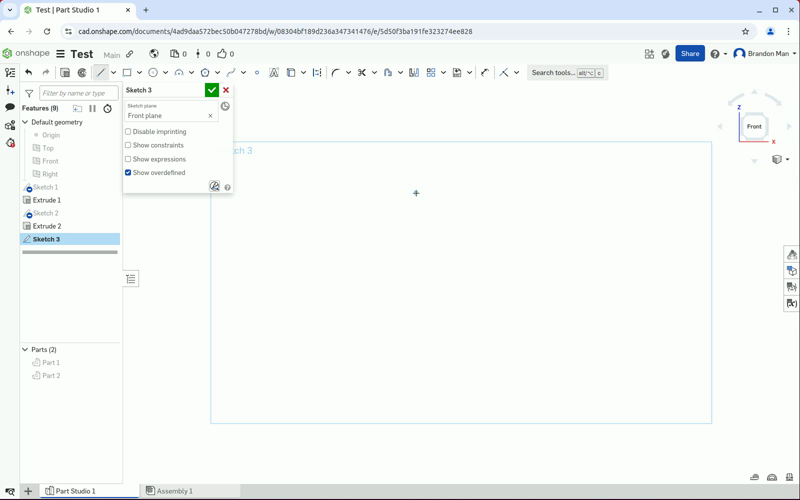
mouse_move(446, 192)
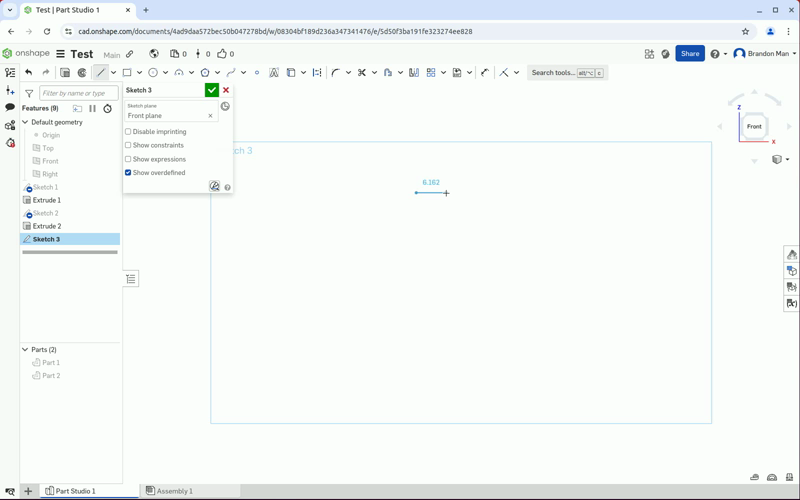
mouse_move(427, 192)
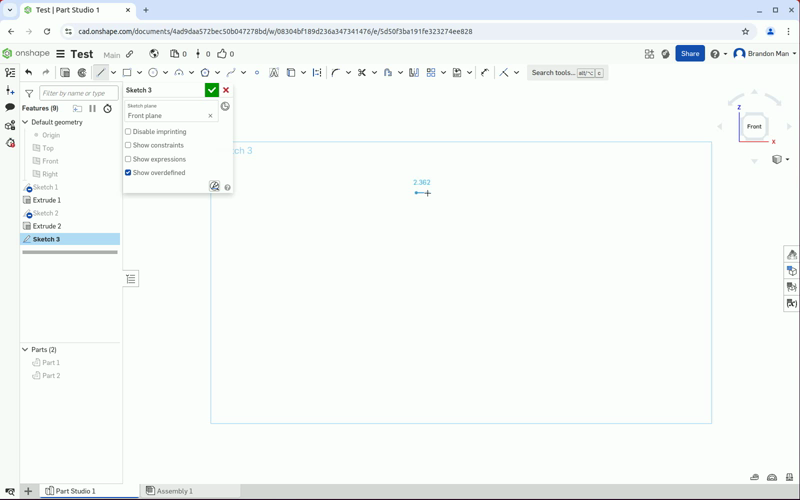
click(427, 192)
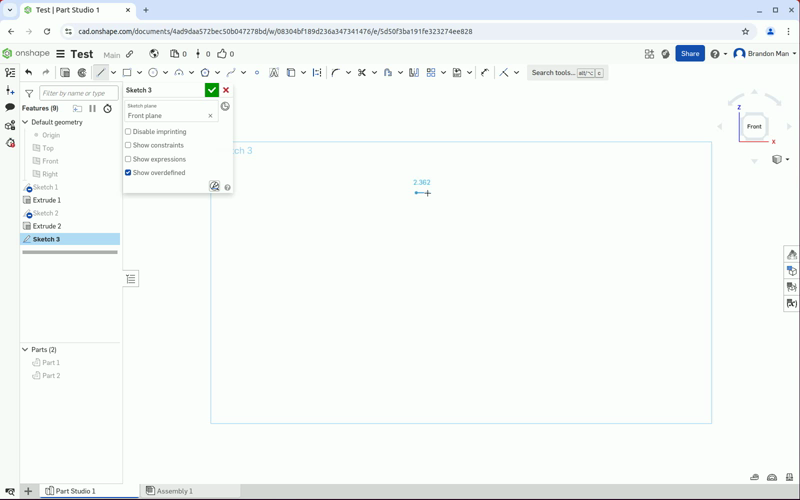
key_up(shift)
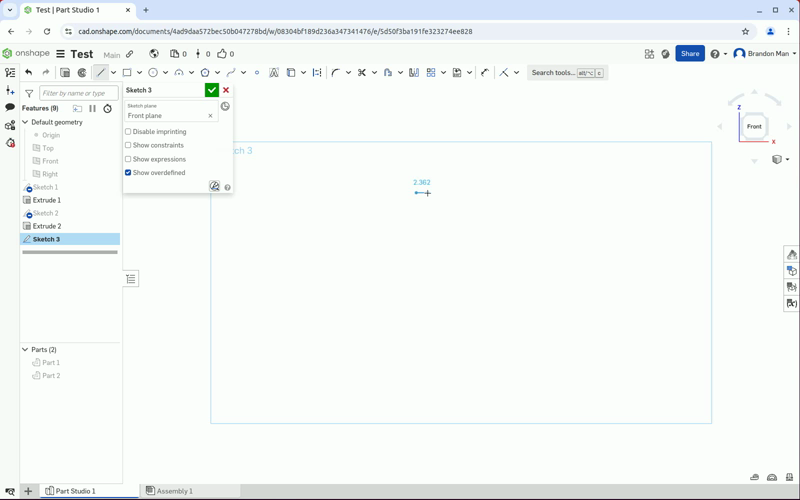
key_down(shift)
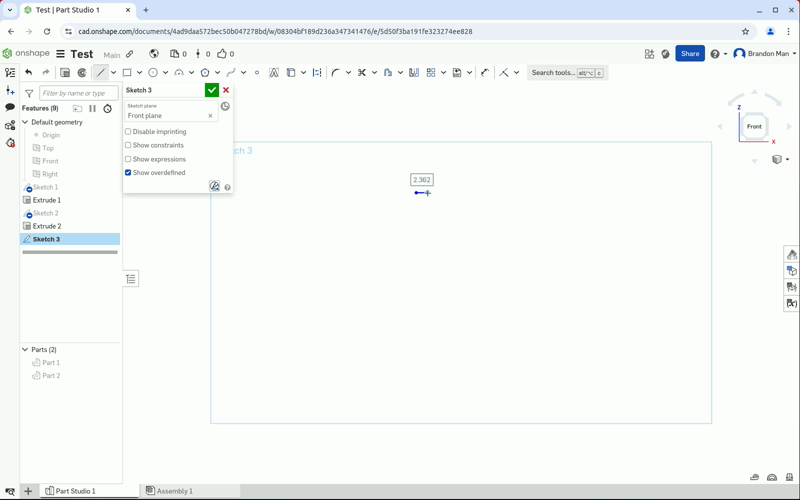
mouse_move(457, 192)
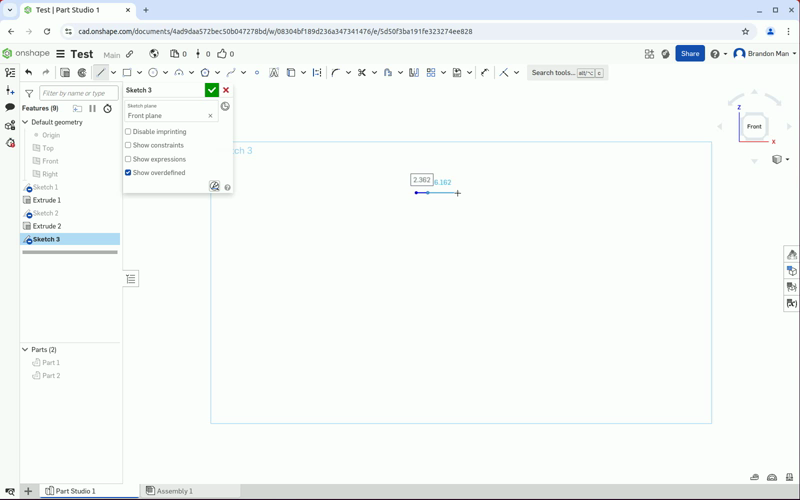
mouse_move(427, 169)
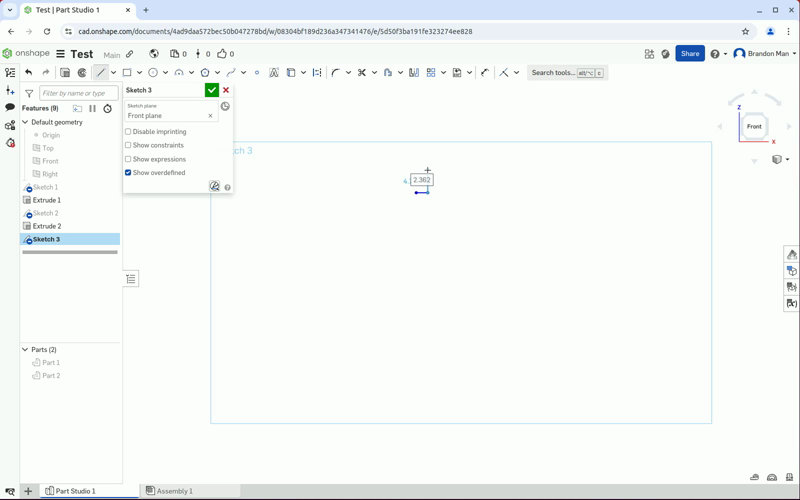
click(427, 169)
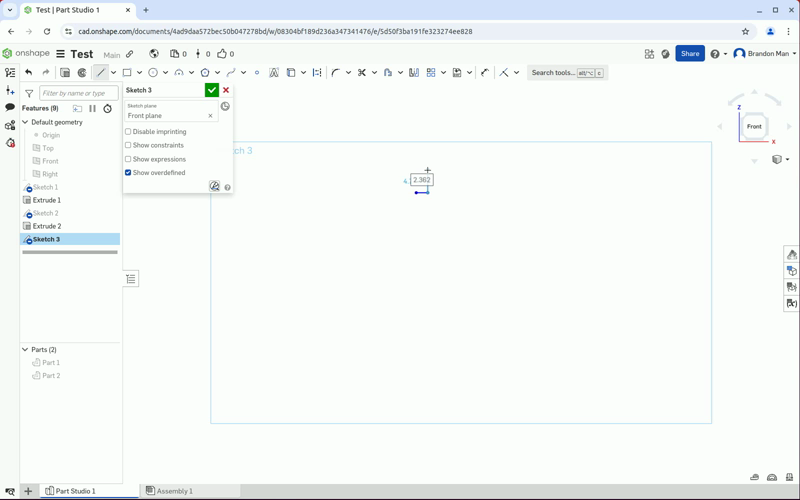
key_up(shift)
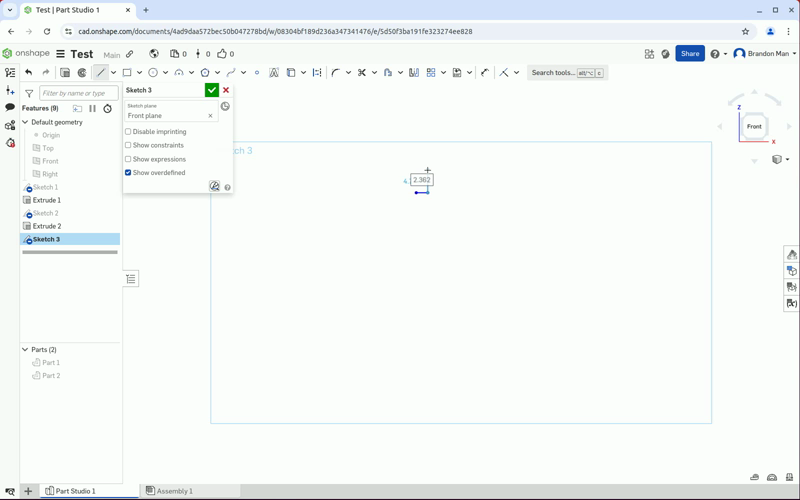
key_down(shift)
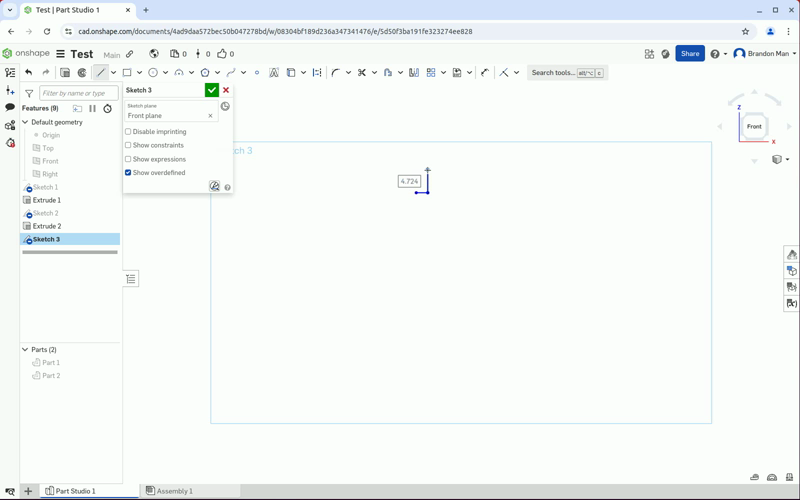
mouse_move(457, 169)
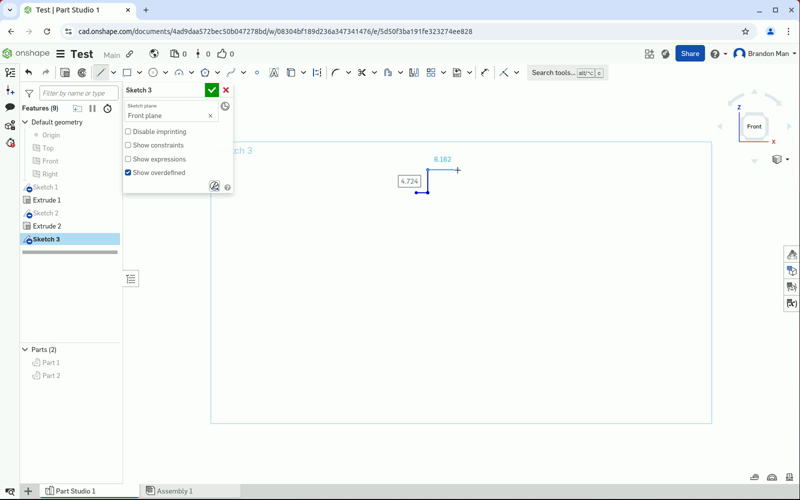
mouse_move(416, 169)
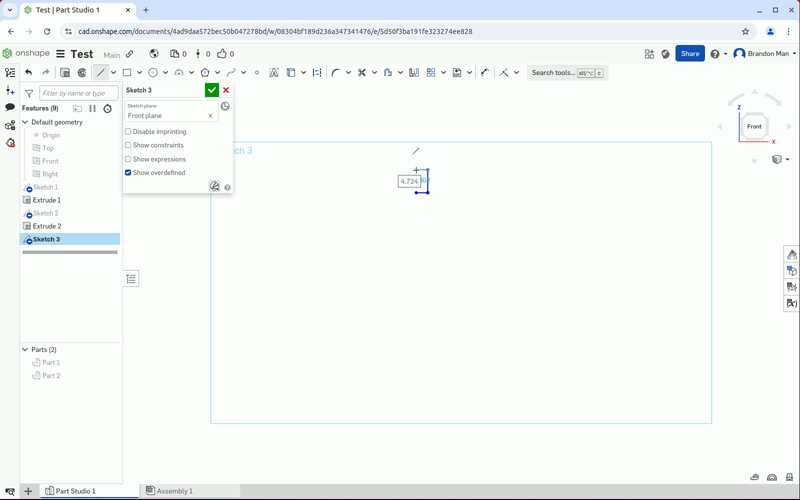
click(416, 169)
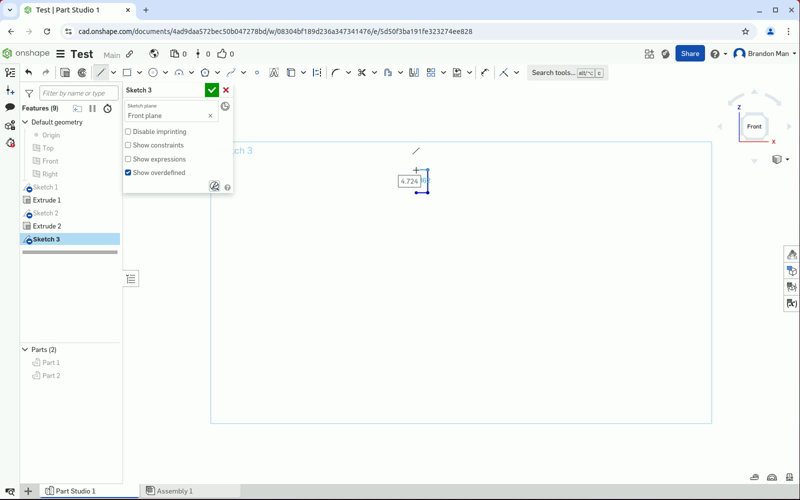
key_up(shift)
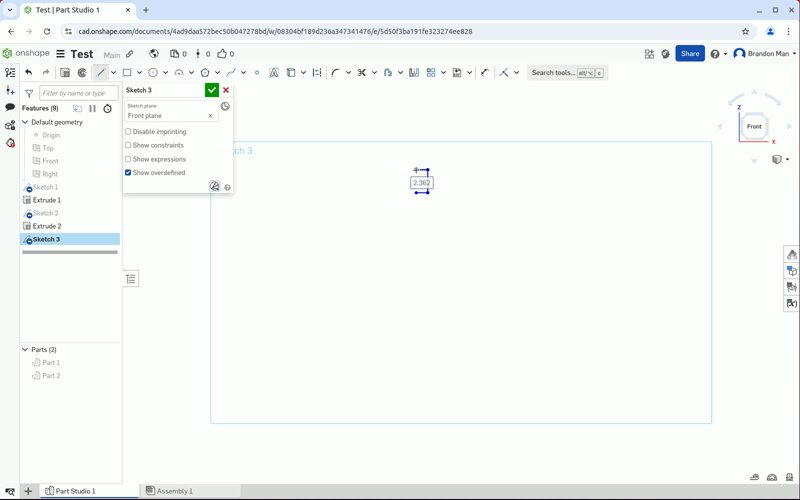
mouse_move(446, 169)
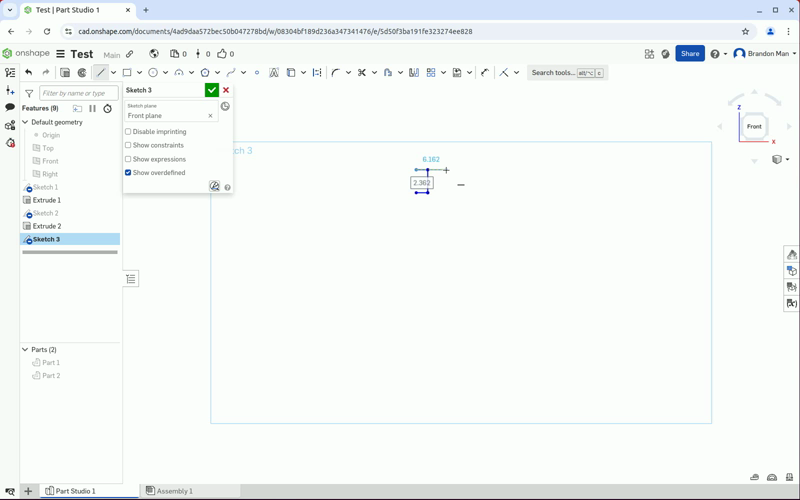
key_down(shift)
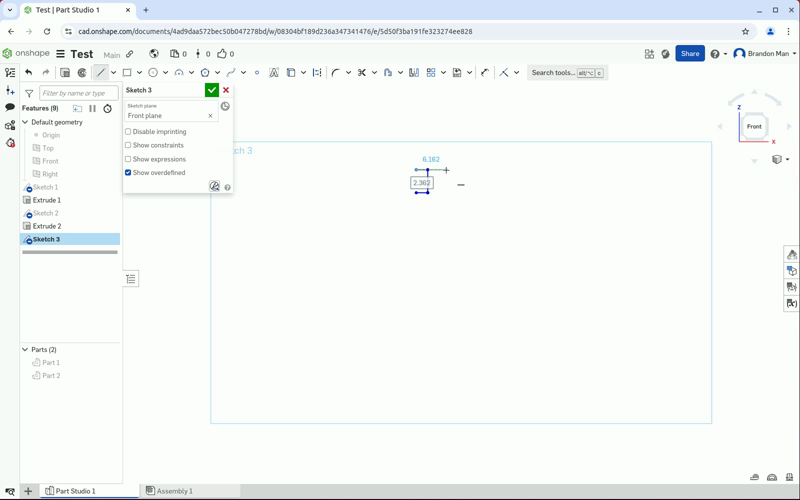
mouse_move(416, 192)
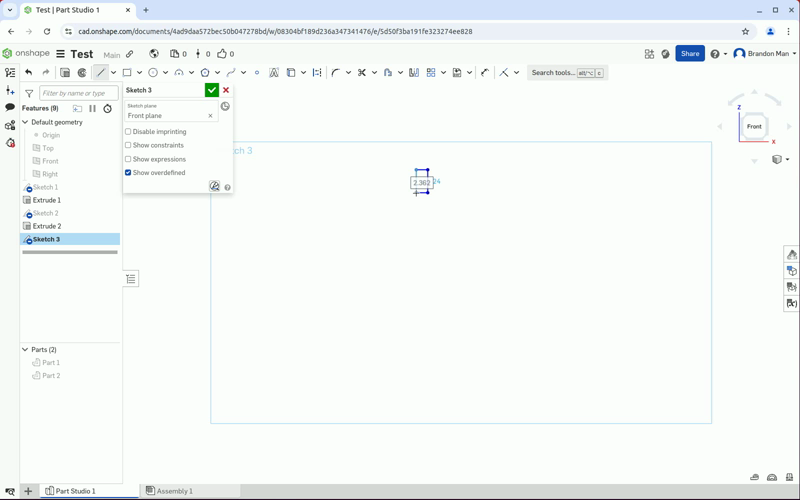
key_up(shift)
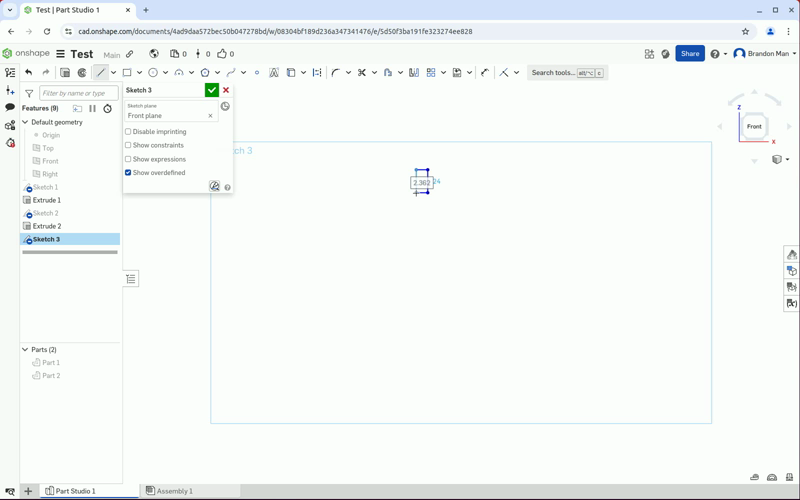
click(416, 192)
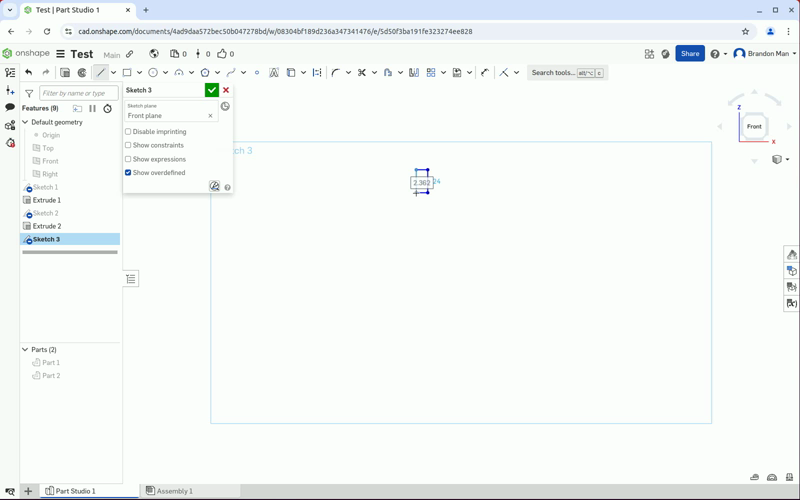
key(esc)
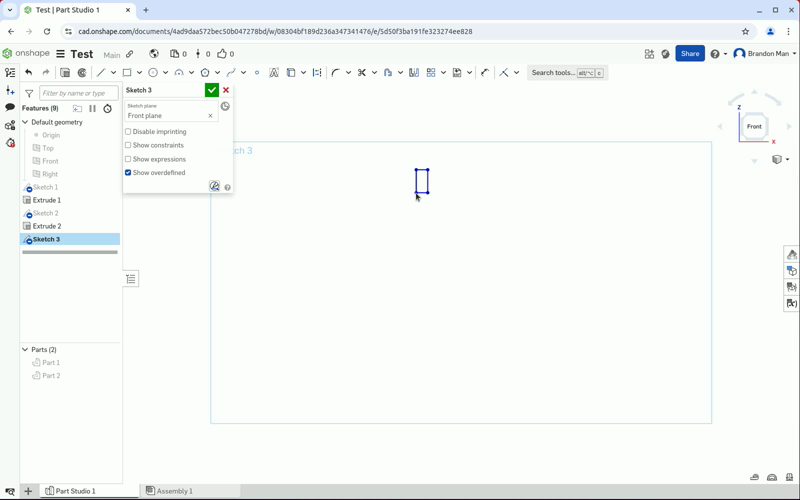
mouse_move(418, 176)
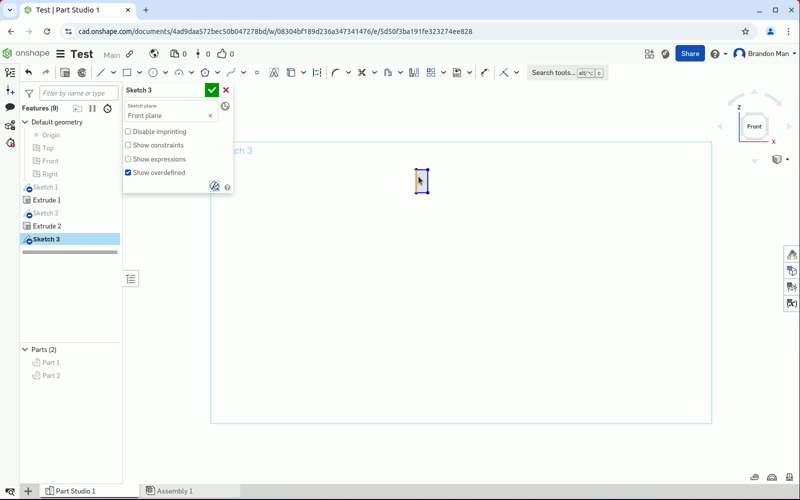
scroll(6)
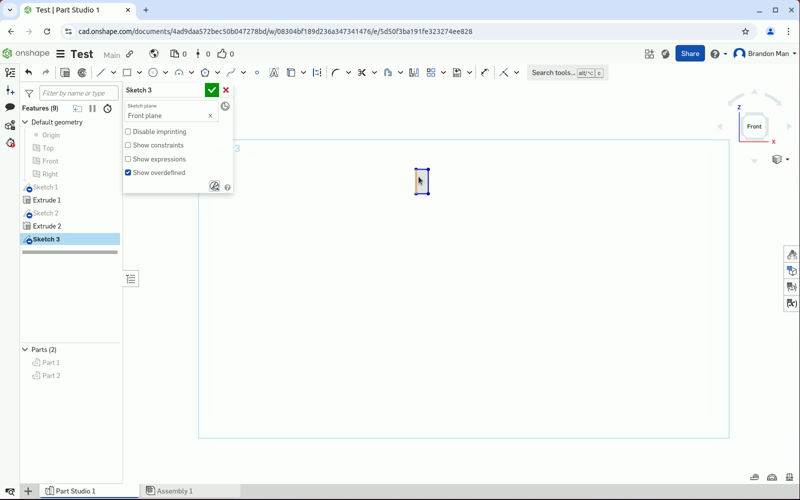
scroll(6)
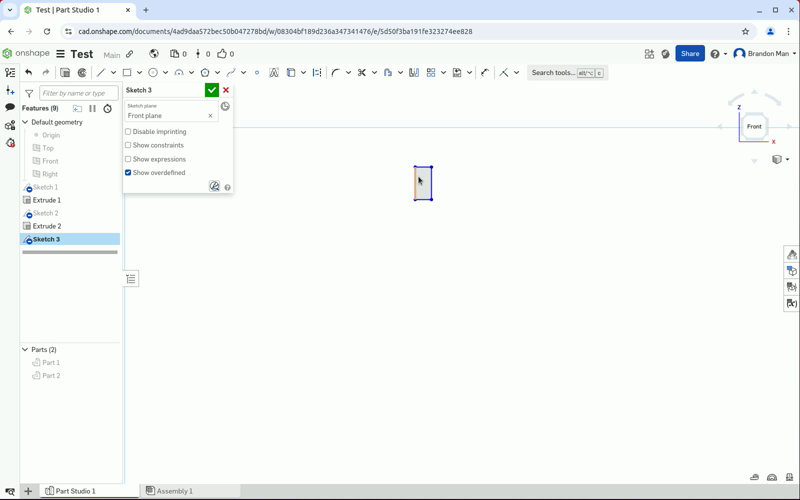
scroll(6)
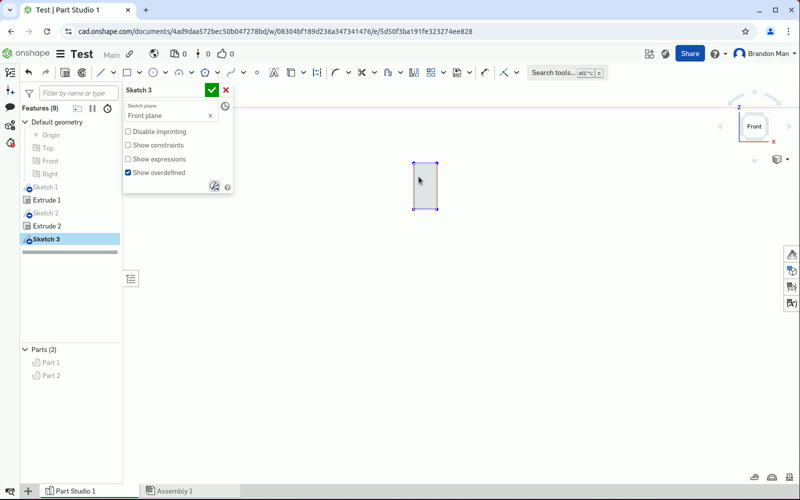
scroll(6)
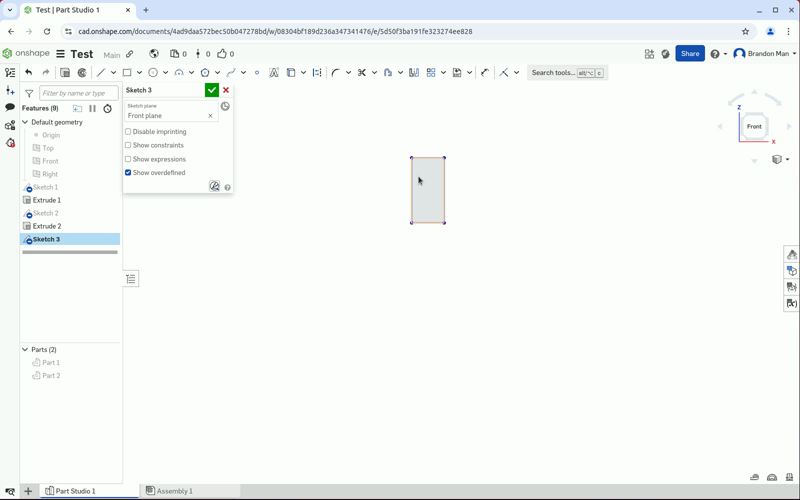
scroll(6)
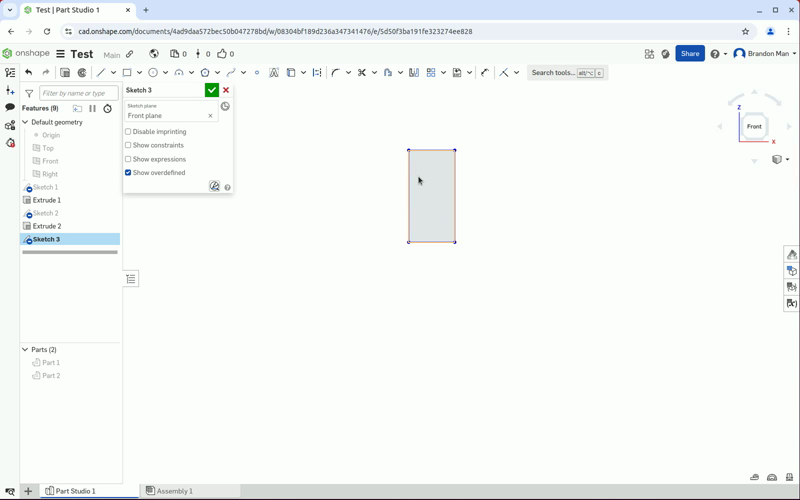
scroll(6)
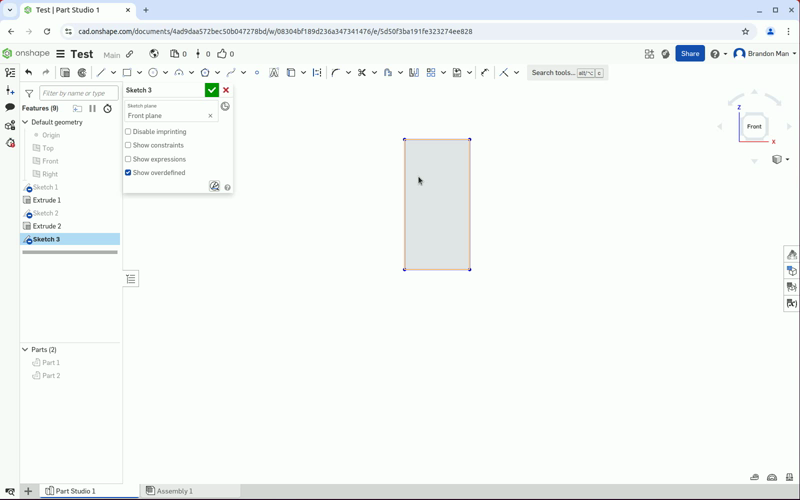
scroll(6)
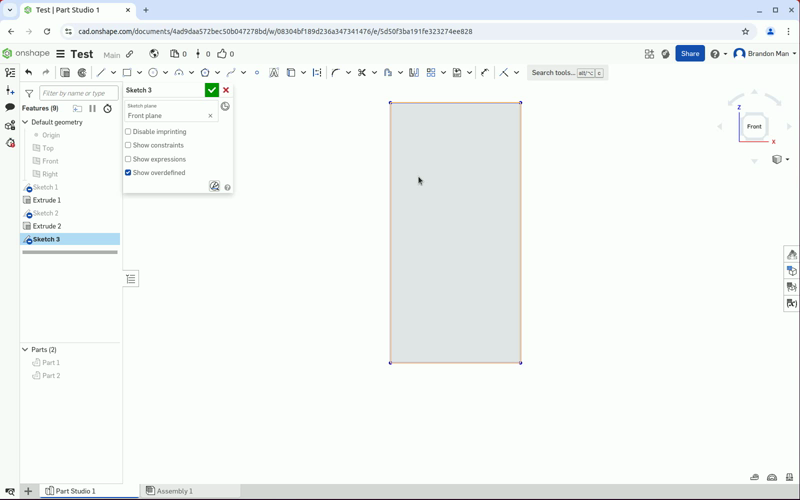
click(418, 176)
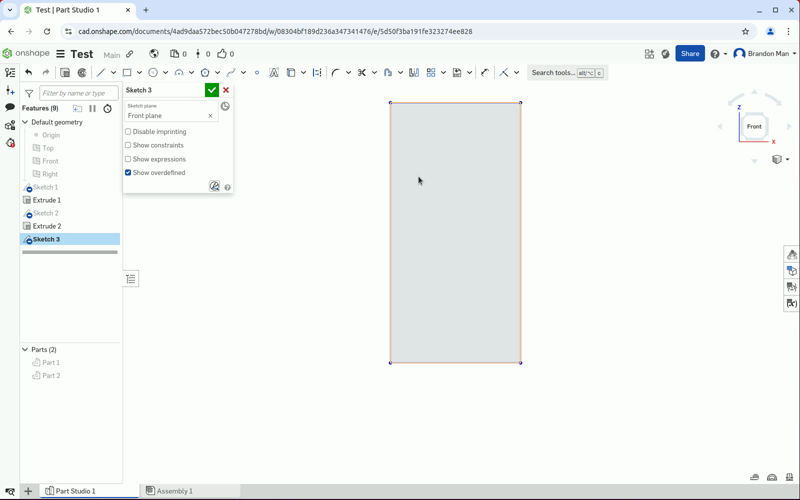
scroll(-6)
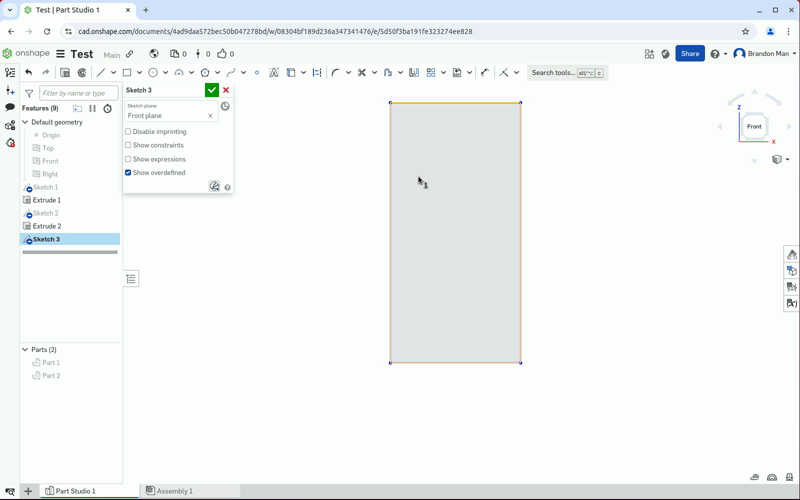
scroll(-6)
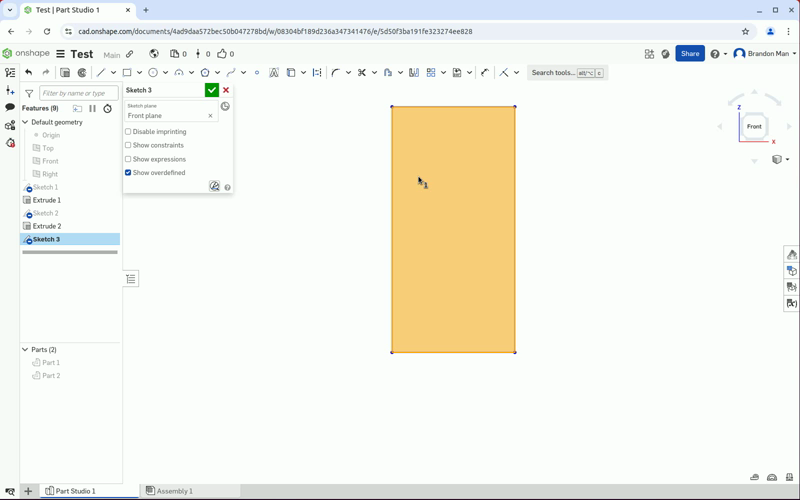
scroll(-6)
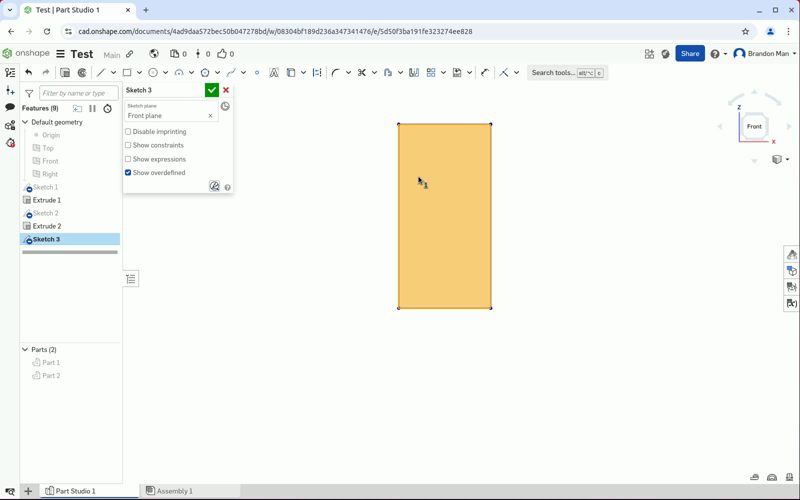
scroll(-6)
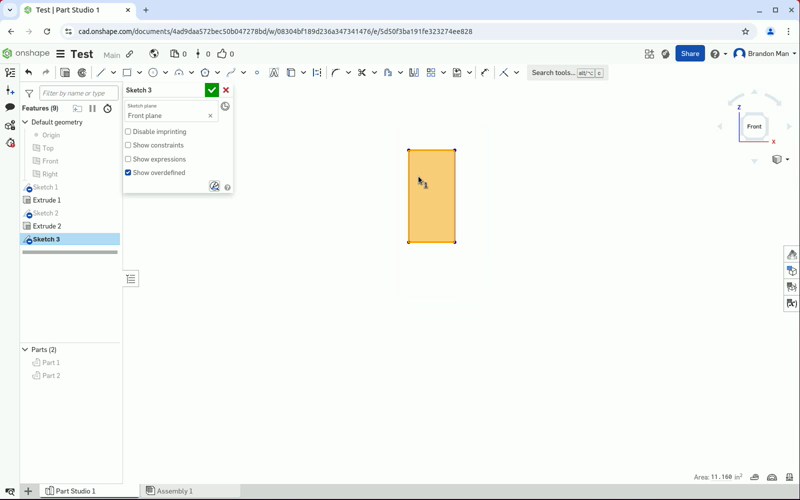
scroll(-6)
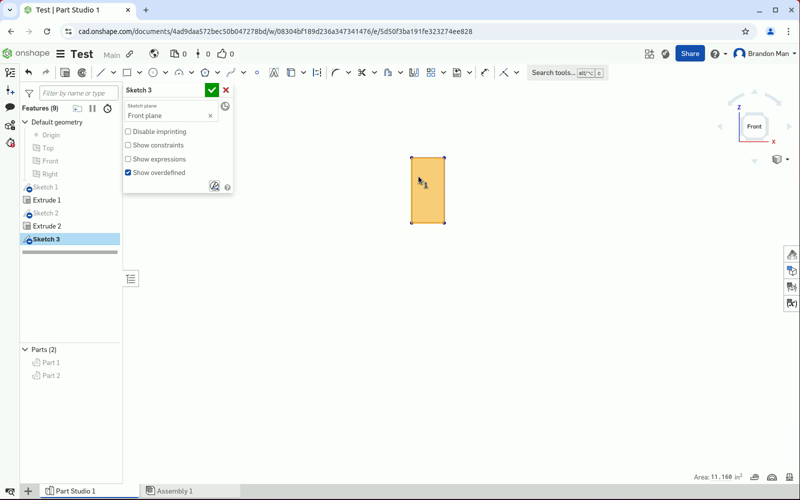
scroll(-6)
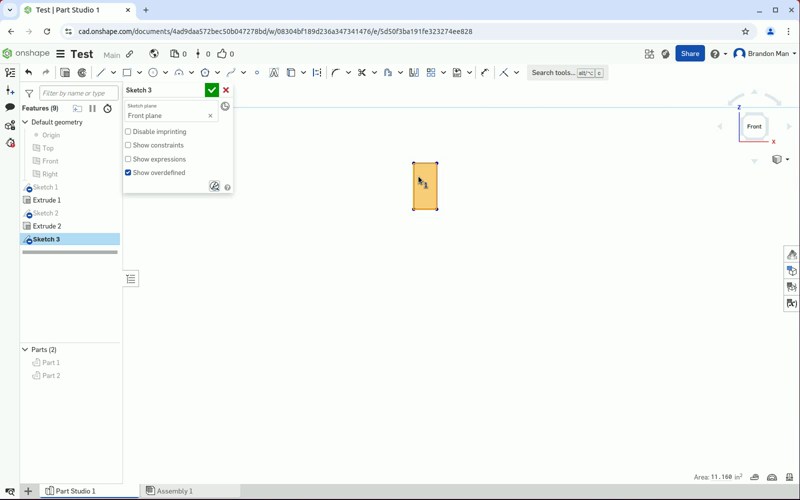
scroll(-6)
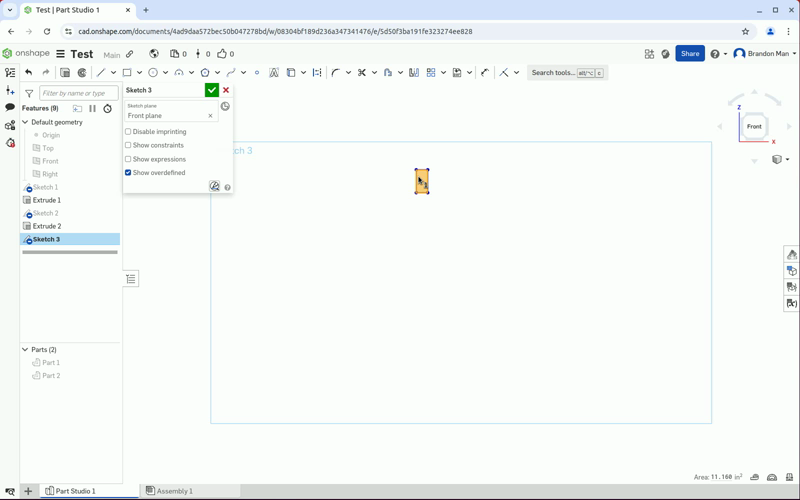
mouse_move(73, 352)
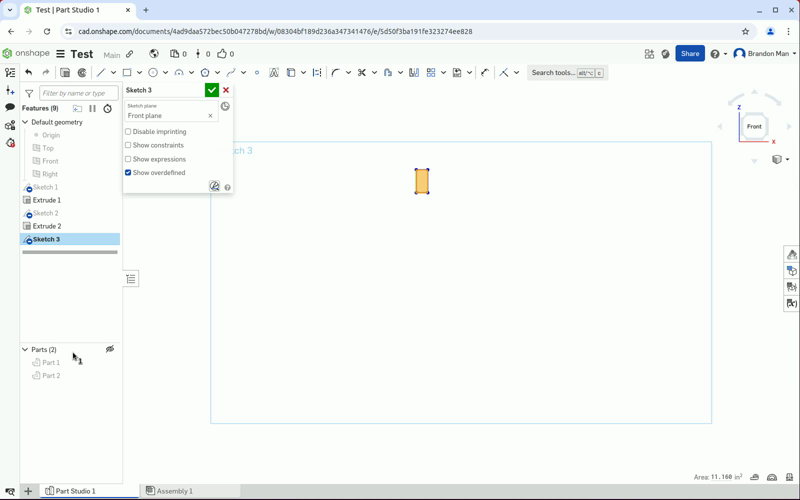
key(shift+y)
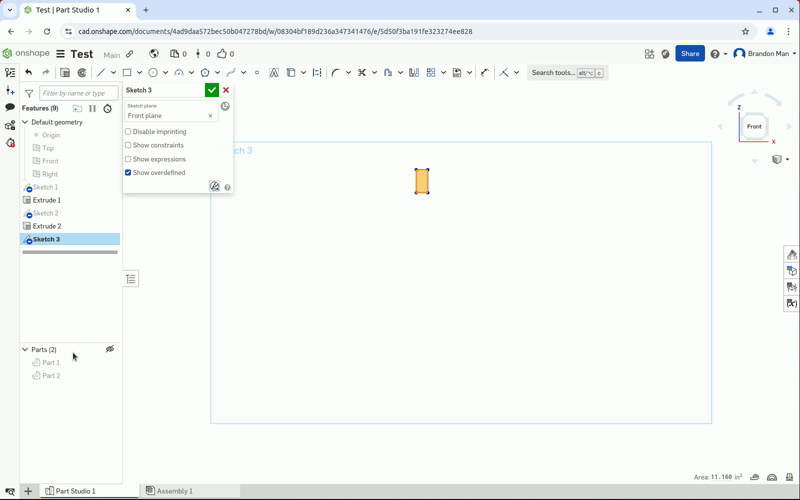
key(shift+e)
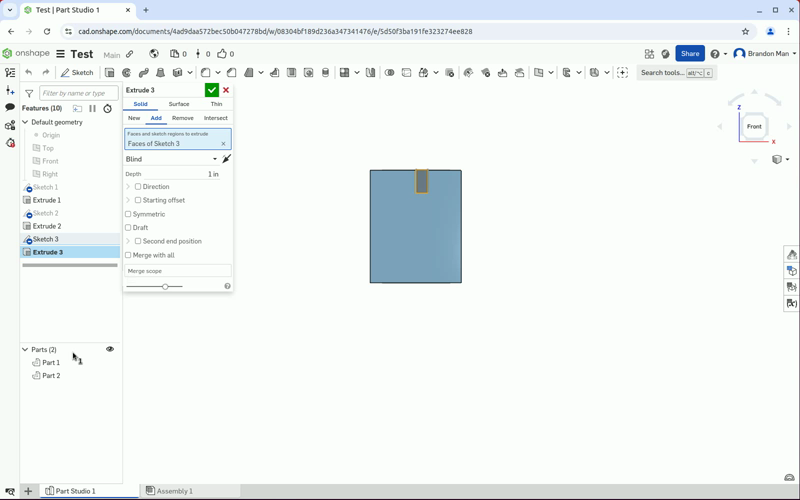
mouse_move(143, 106)
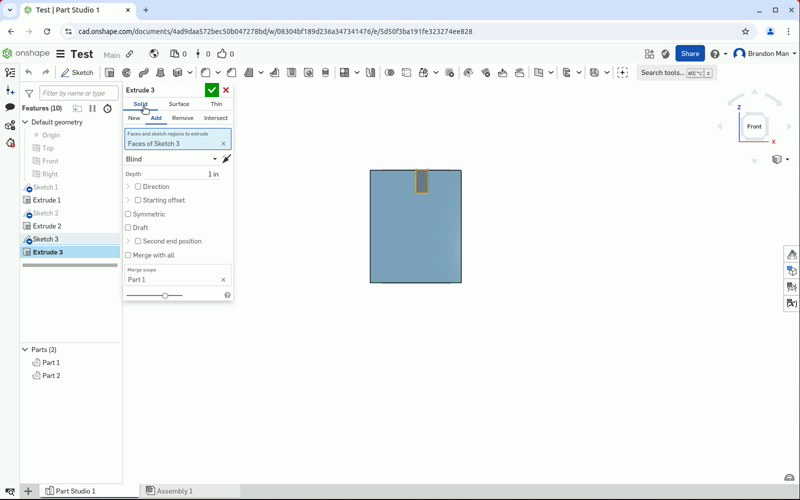
click(143, 106)
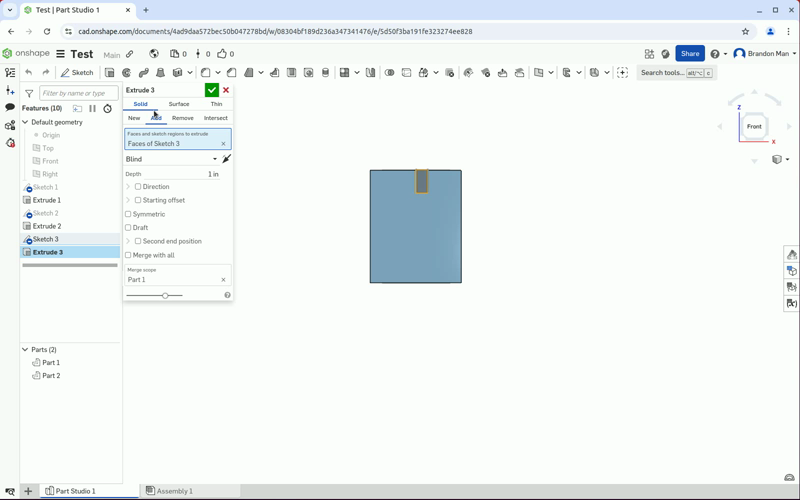
mouse_move(186, 120)
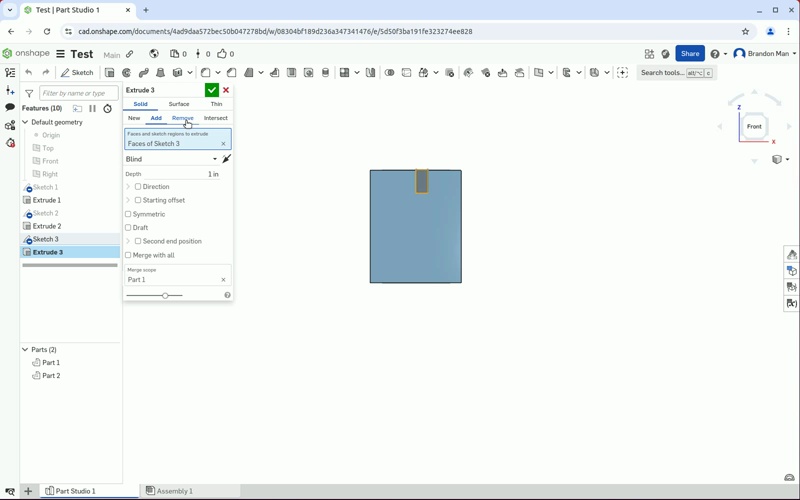
click(186, 120)
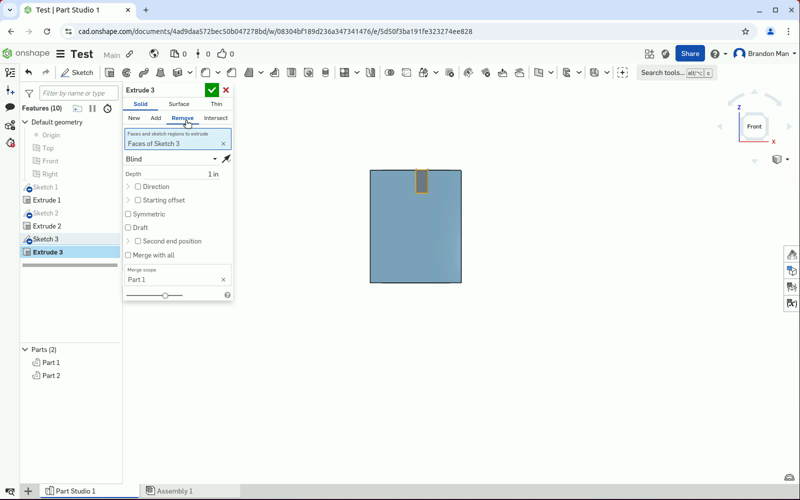
key(tab, 4)
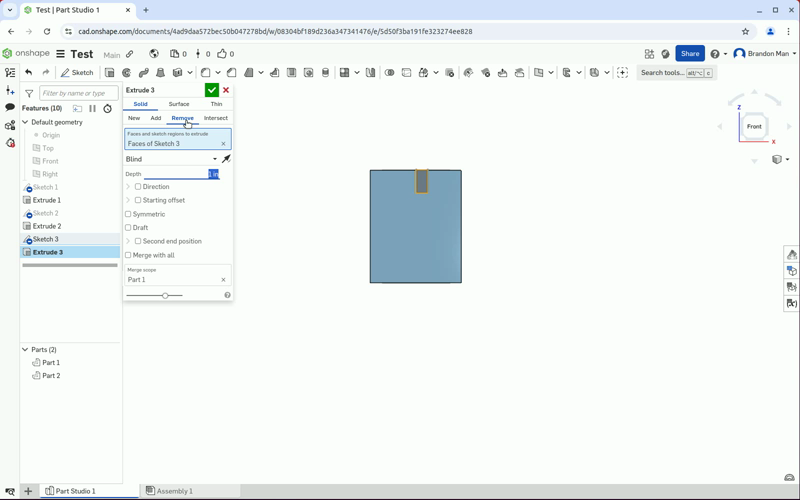
text(2.889)
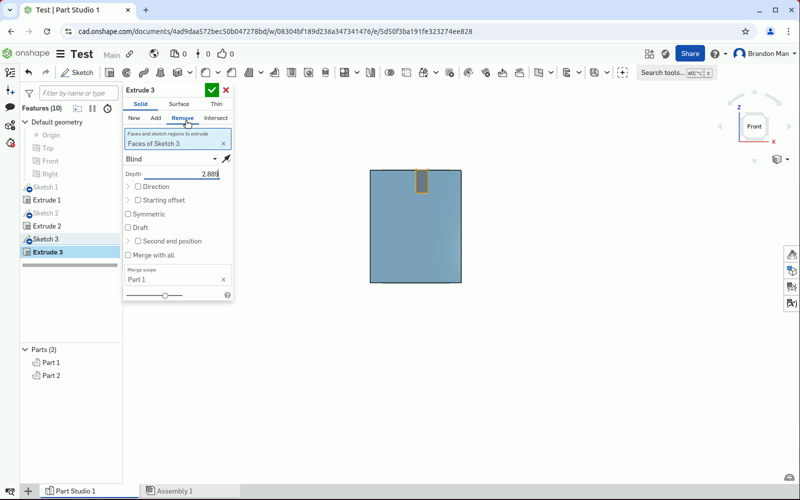
key(tab, 6)
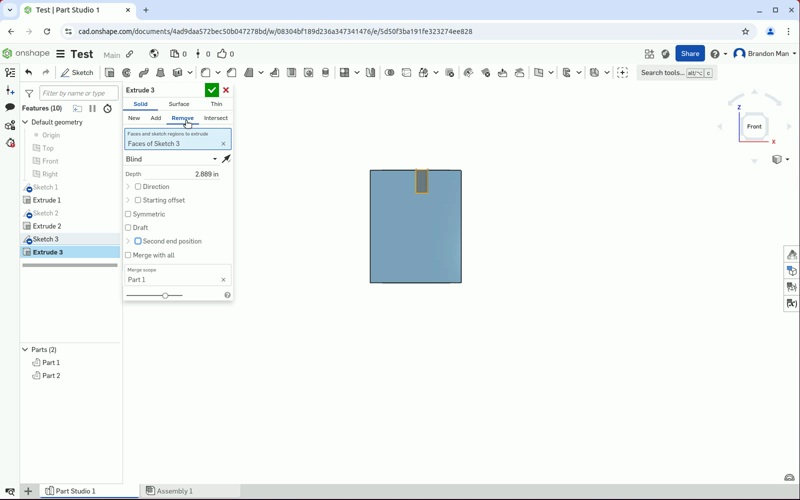
key(space)
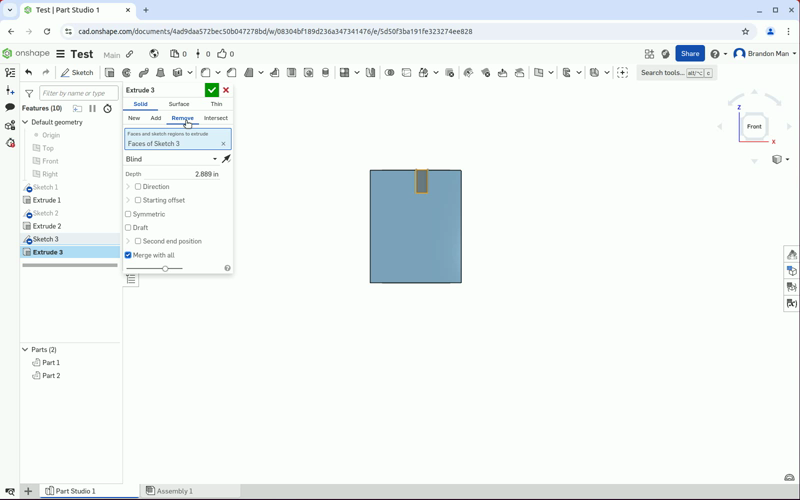
key(enter)
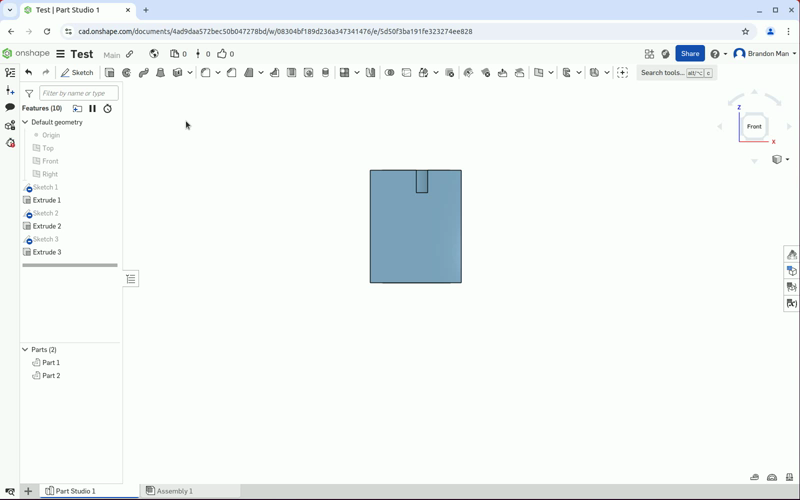
key(shift+h)
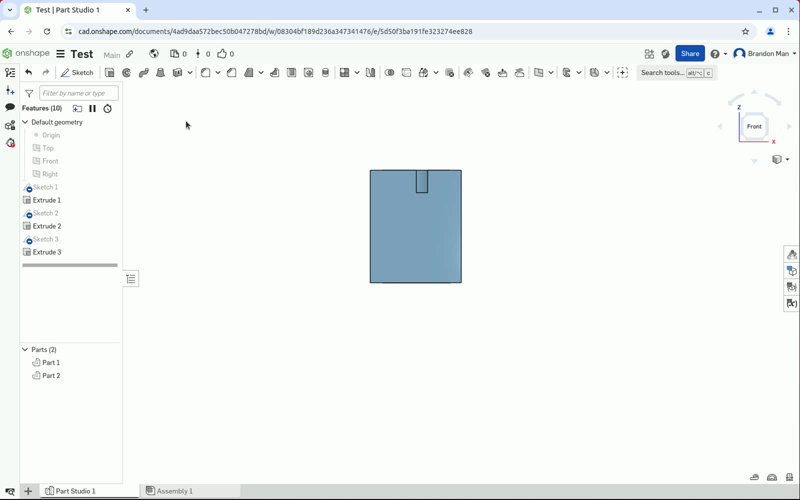
key(shift+h)
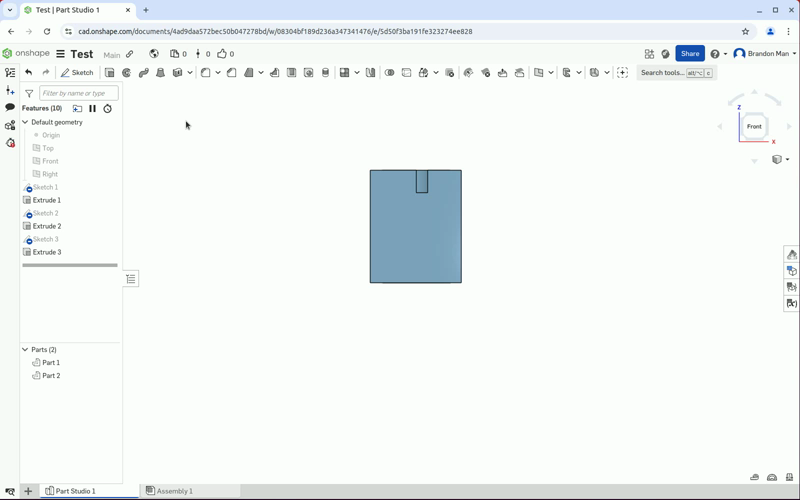
mouse_move(73, 189)
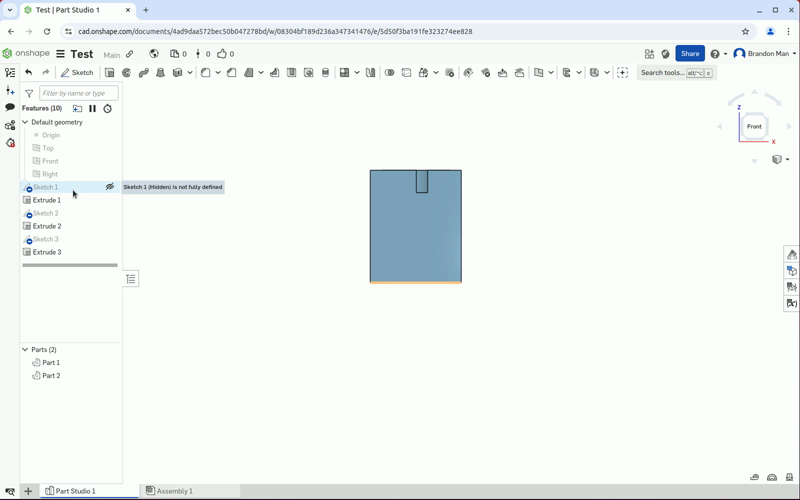
click(73, 189)
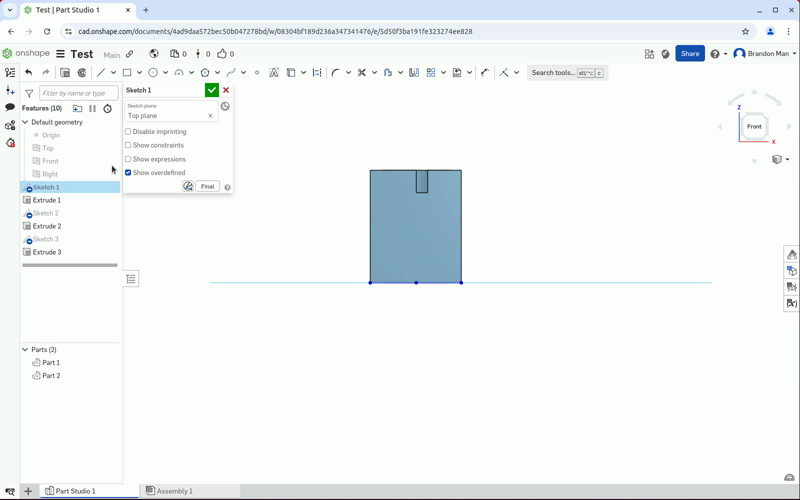
mouse_move(229, 92)
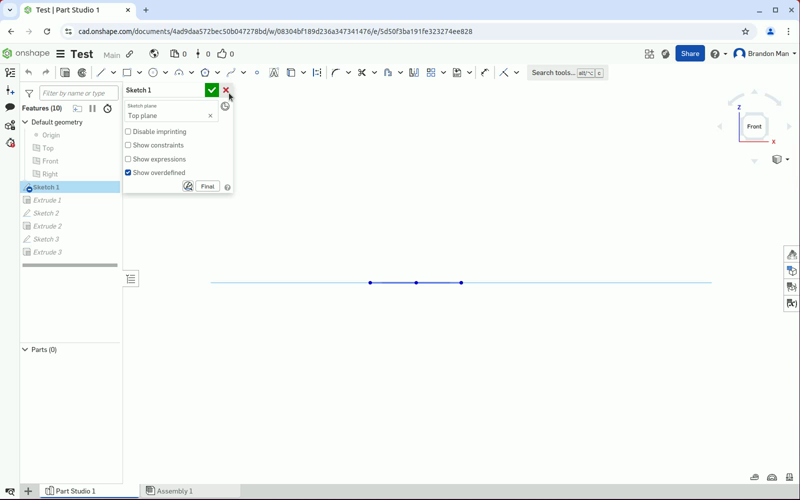
click(229, 92)
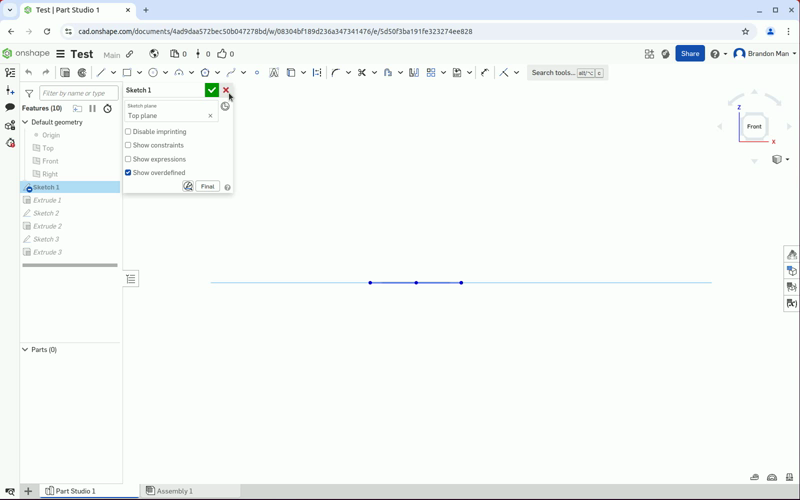
key(shift+s)
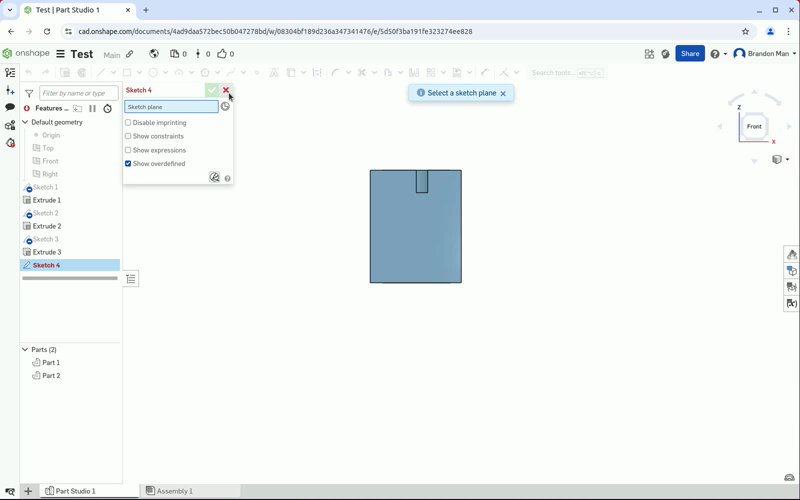
mouse_move(73, 163)
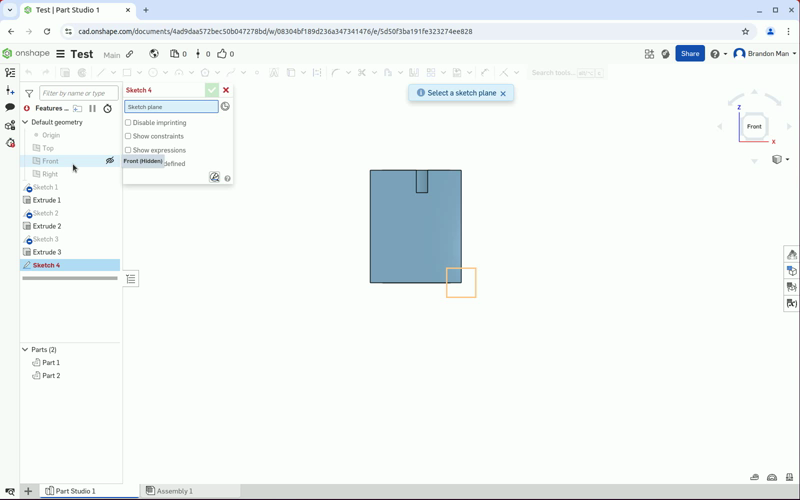
click(73, 163)
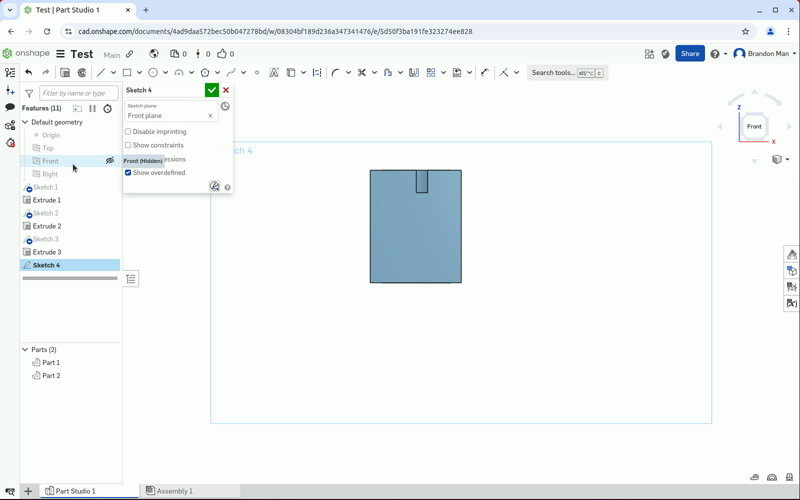
mouse_move(73, 352)
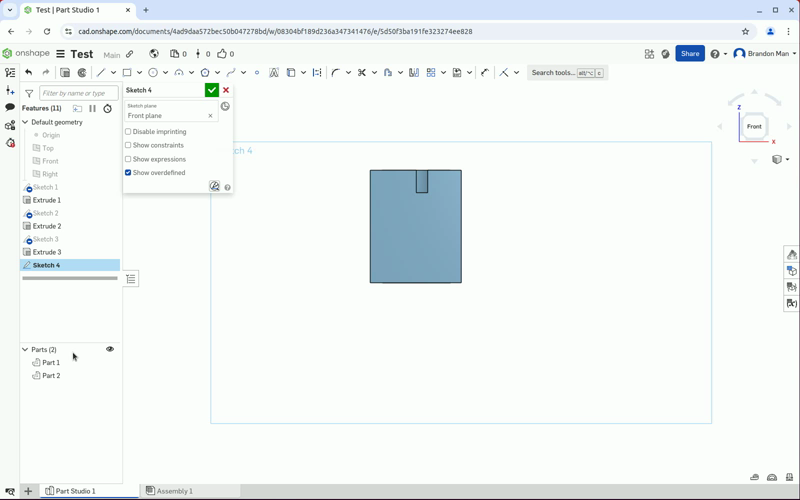
key(y)
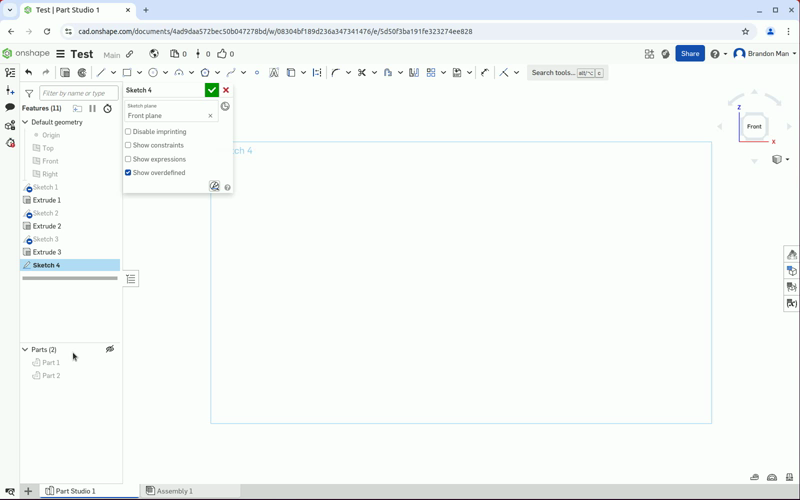
key(l)
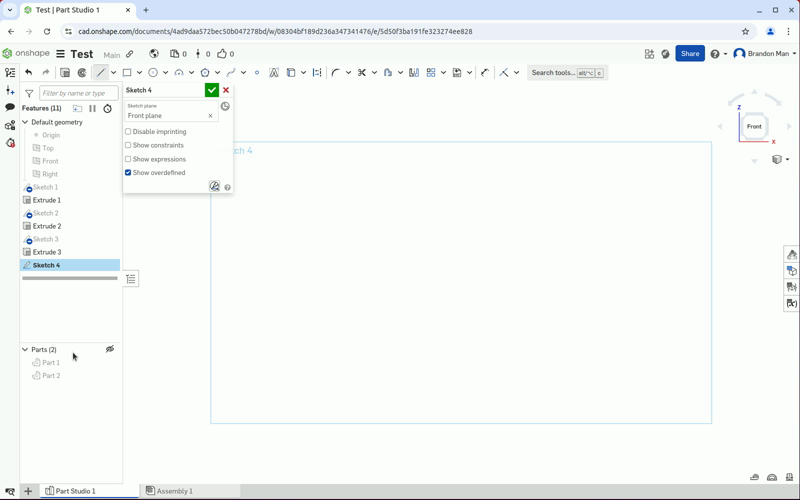
key_down(shift)
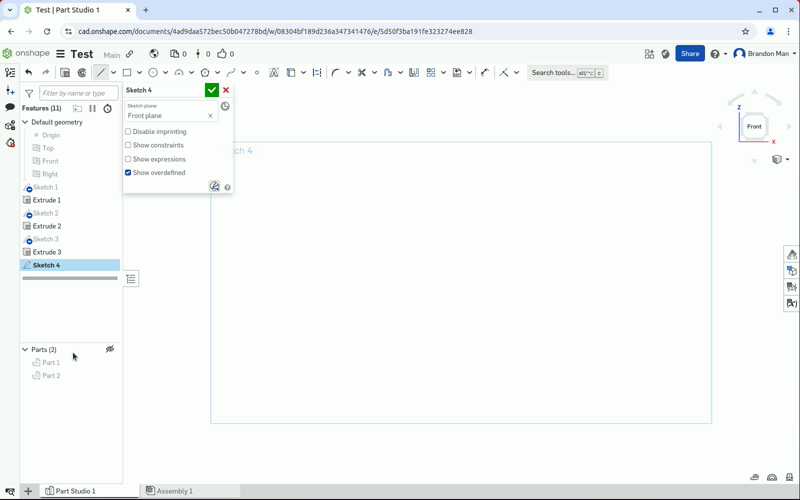
mouse_move(404, 192)
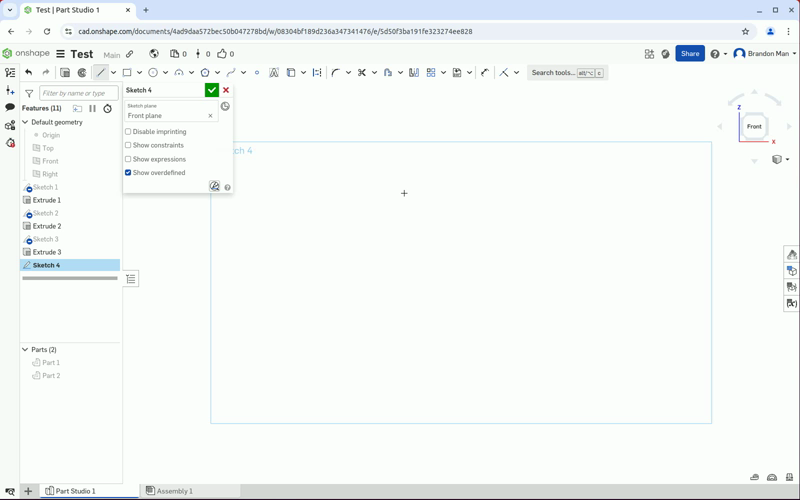
click(404, 192)
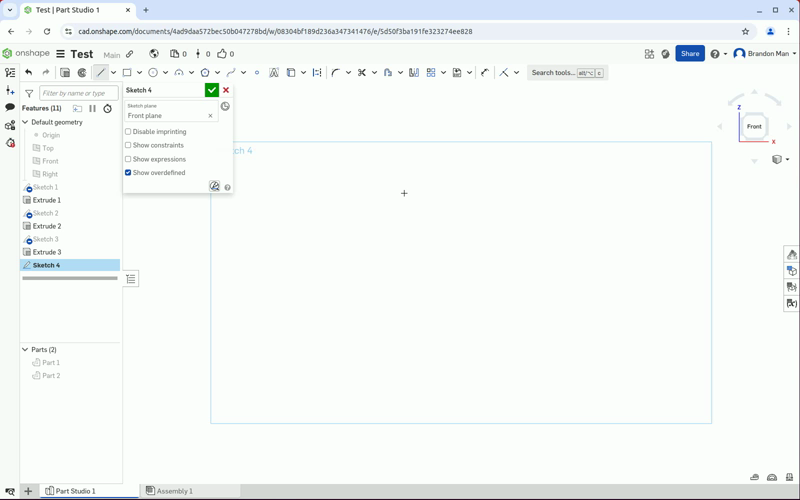
key_up(shift)
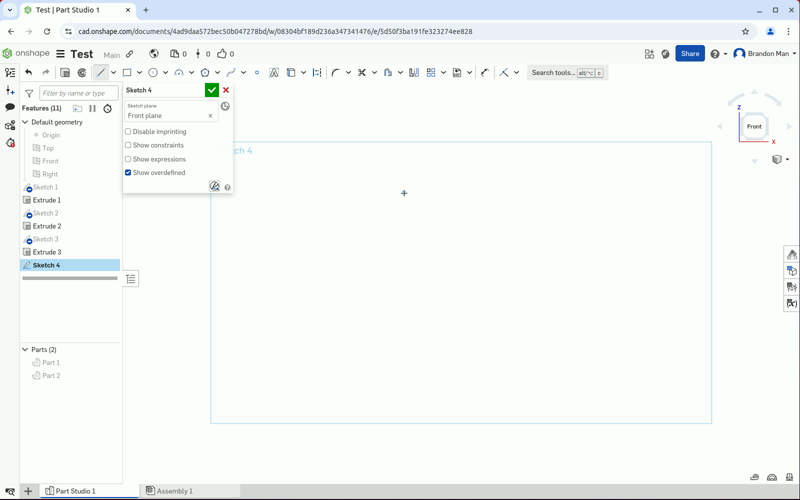
key_down(shift)
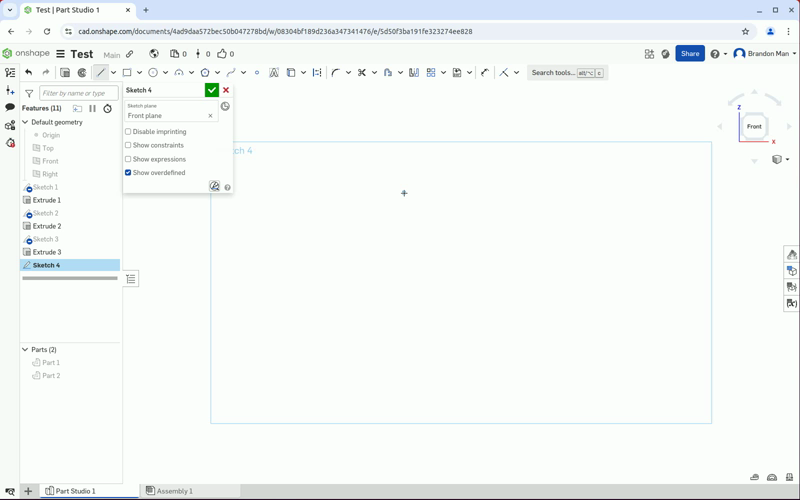
mouse_move(434, 192)
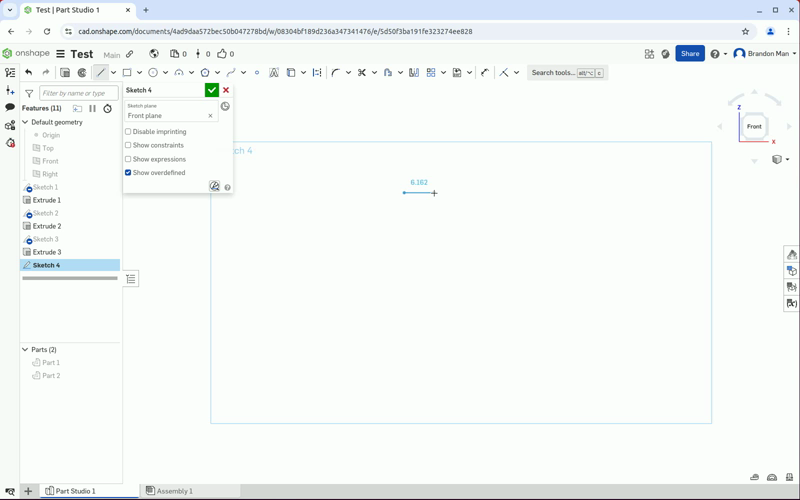
mouse_move(416, 192)
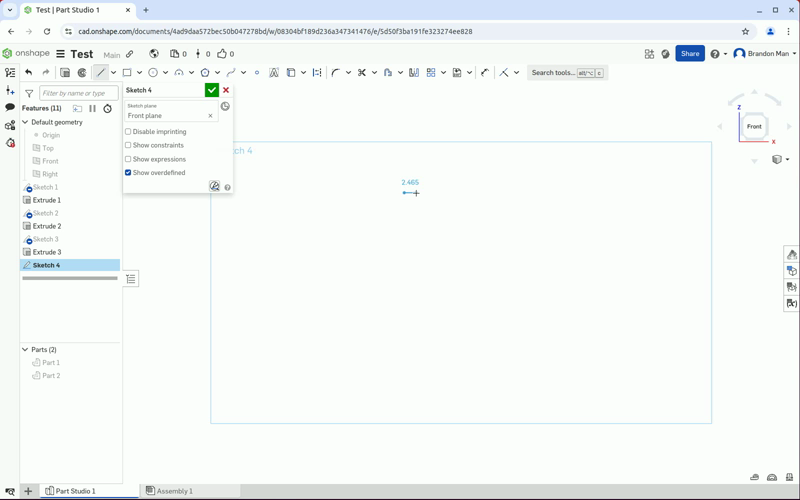
click(416, 192)
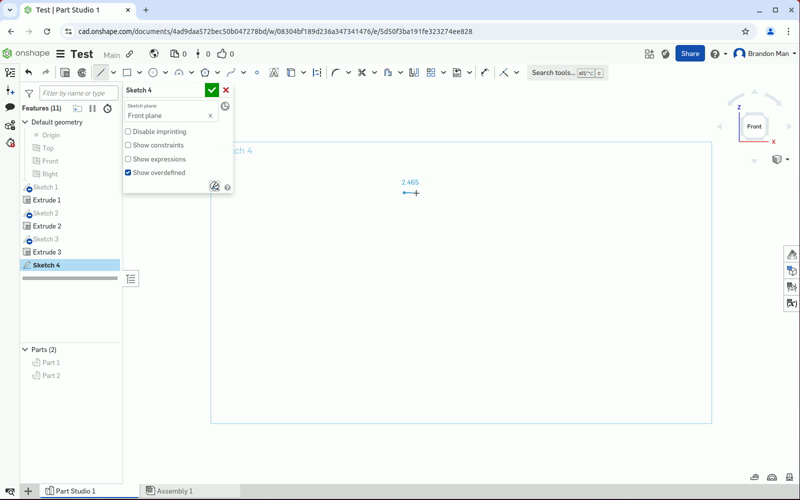
key_up(shift)
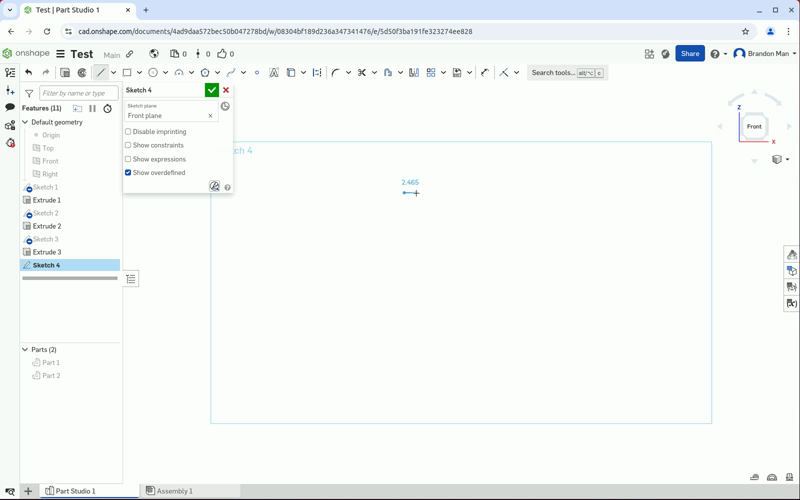
key_down(shift)
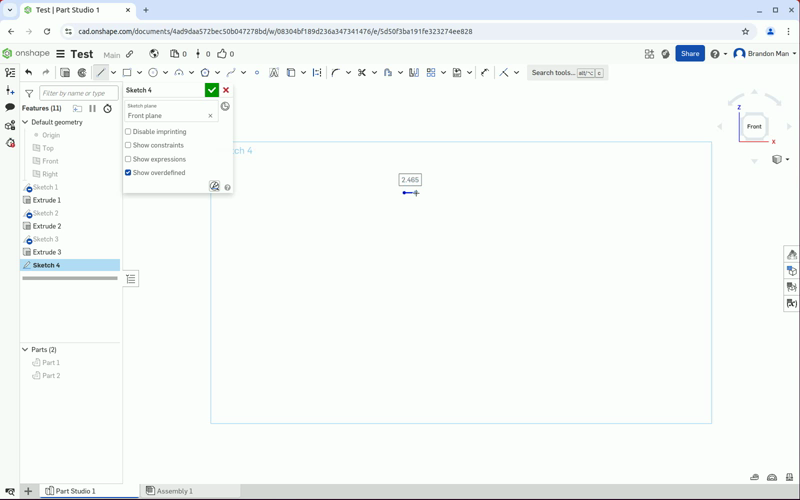
mouse_move(446, 192)
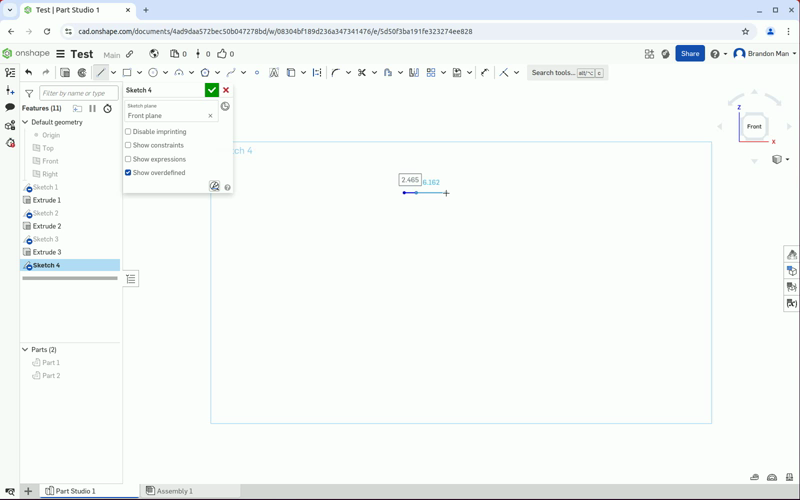
mouse_move(416, 169)
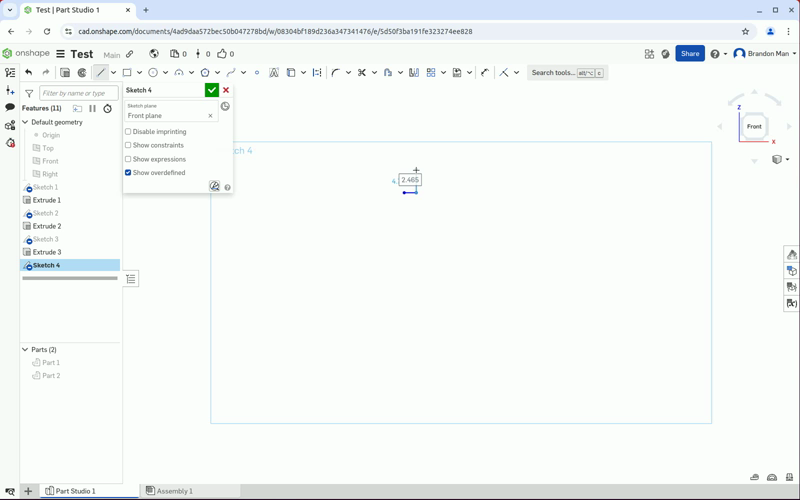
click(416, 169)
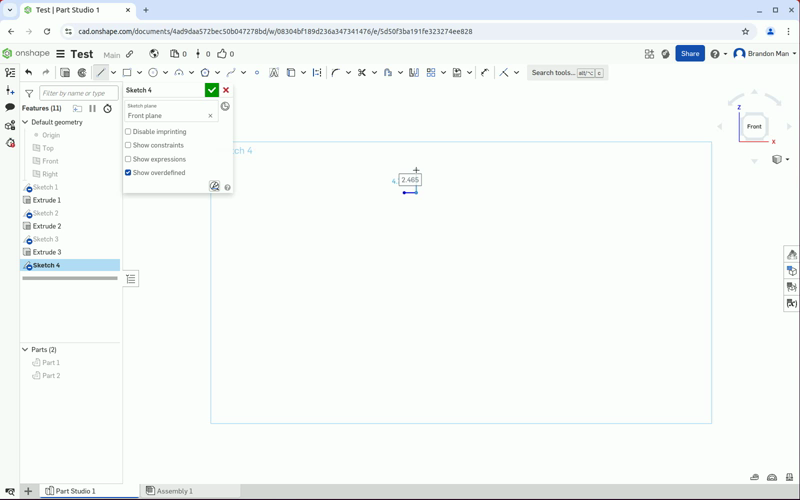
key_up(shift)
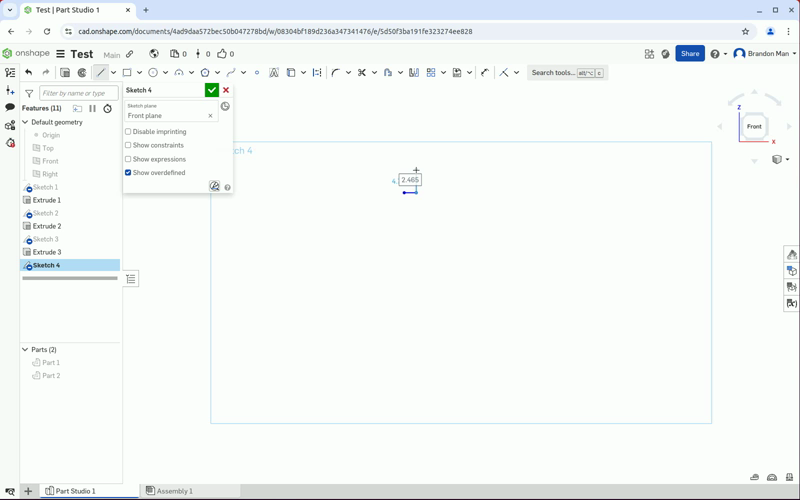
key_down(shift)
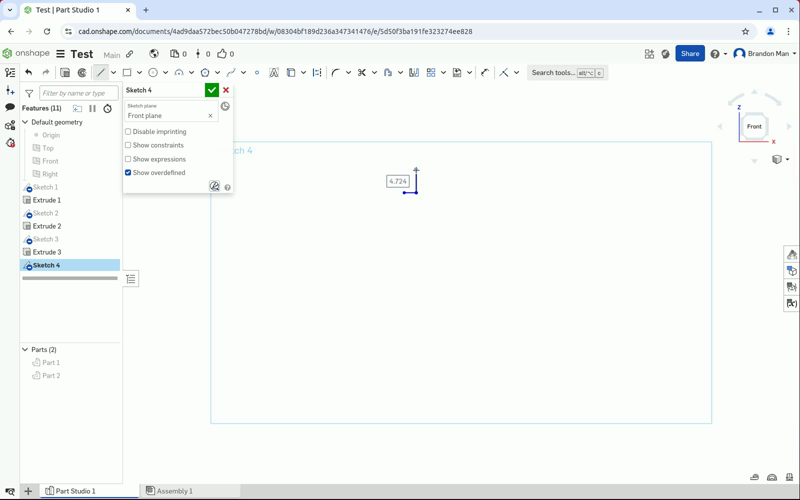
mouse_move(446, 169)
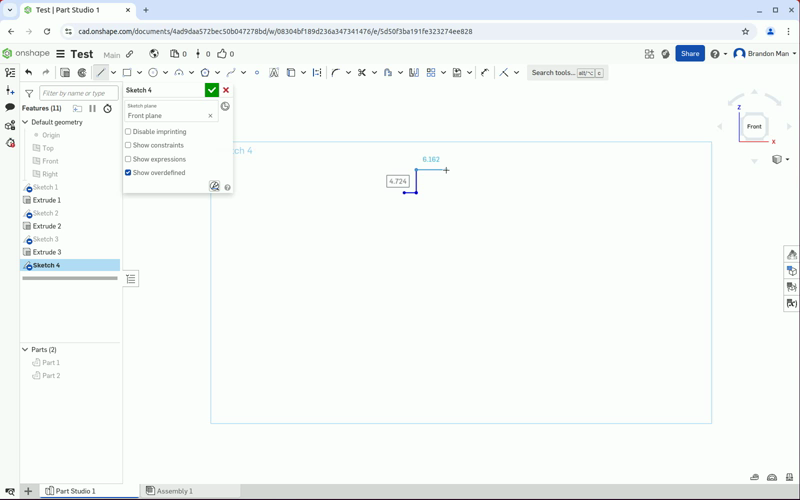
mouse_move(404, 169)
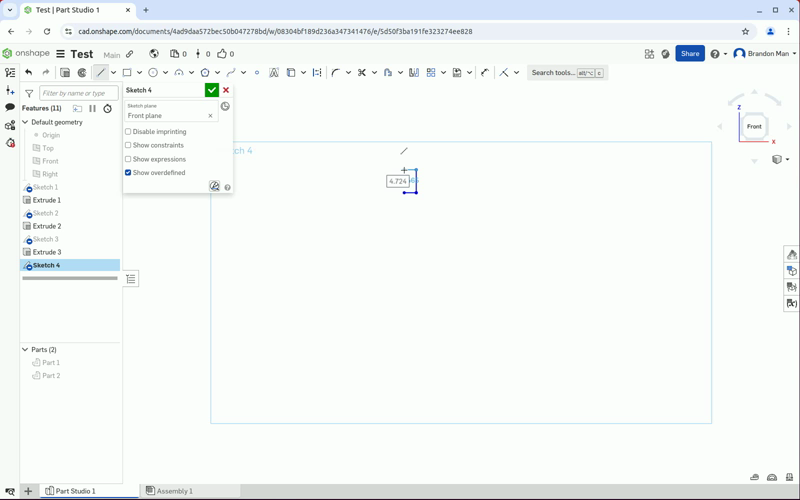
click(404, 169)
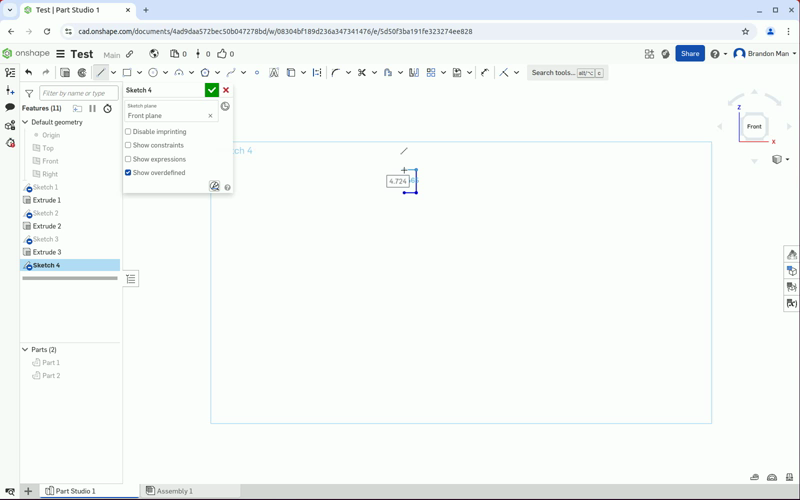
key_up(shift)
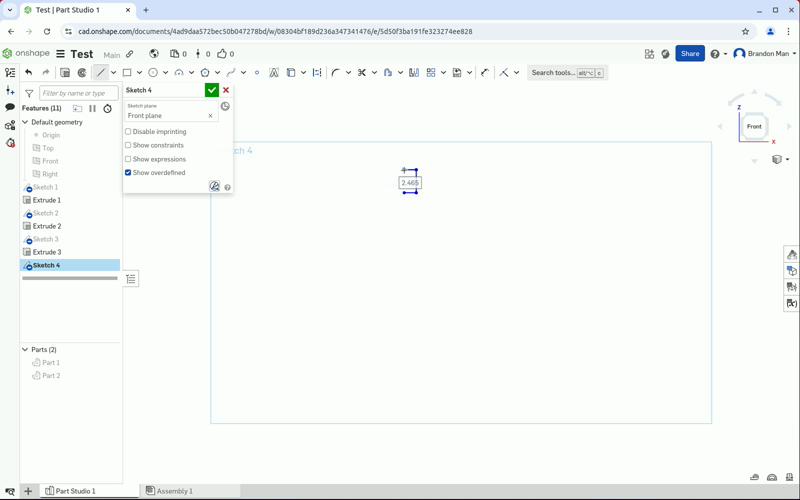
mouse_move(434, 169)
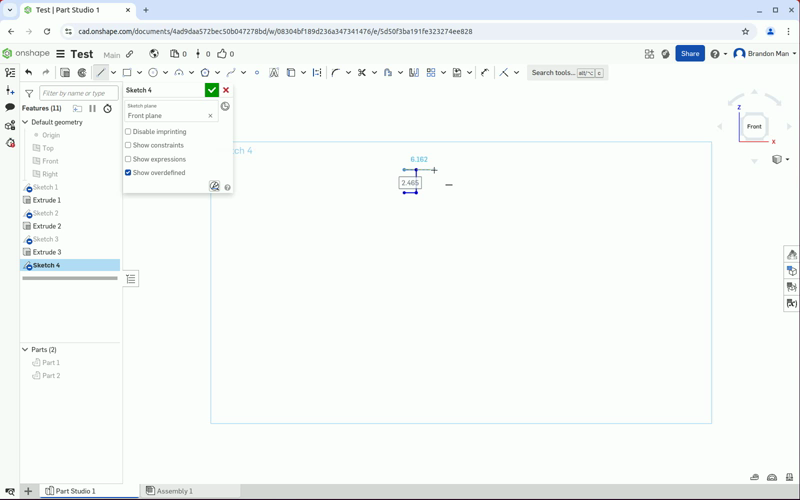
key_down(shift)
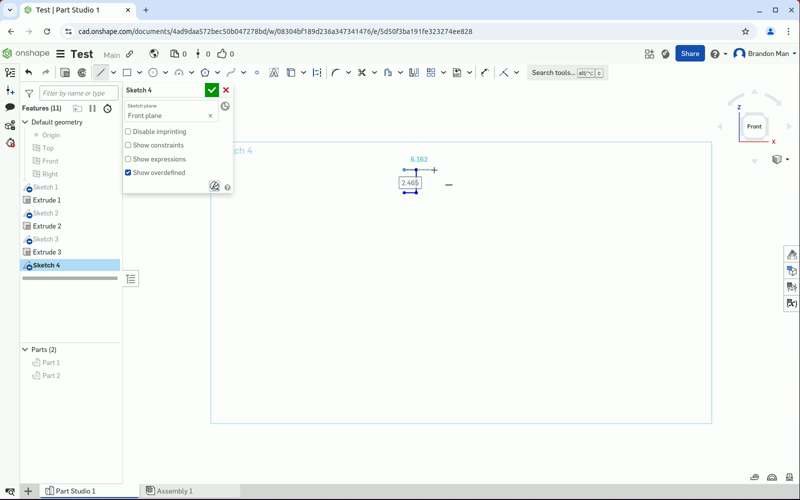
mouse_move(404, 192)
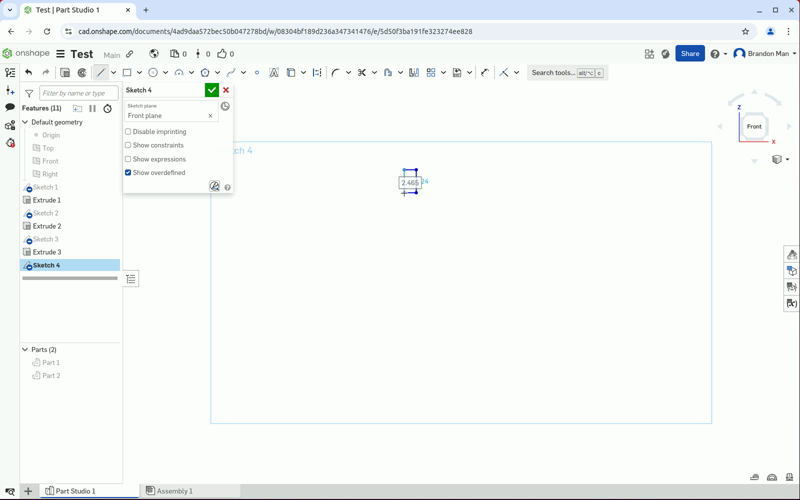
key_up(shift)
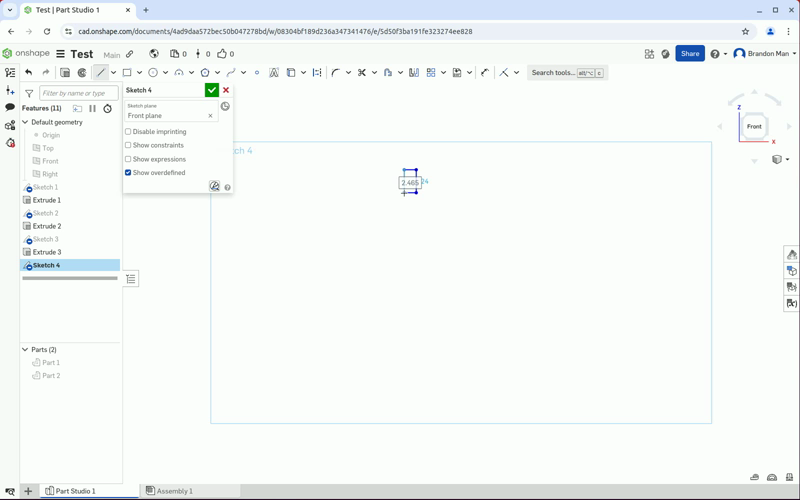
click(404, 192)
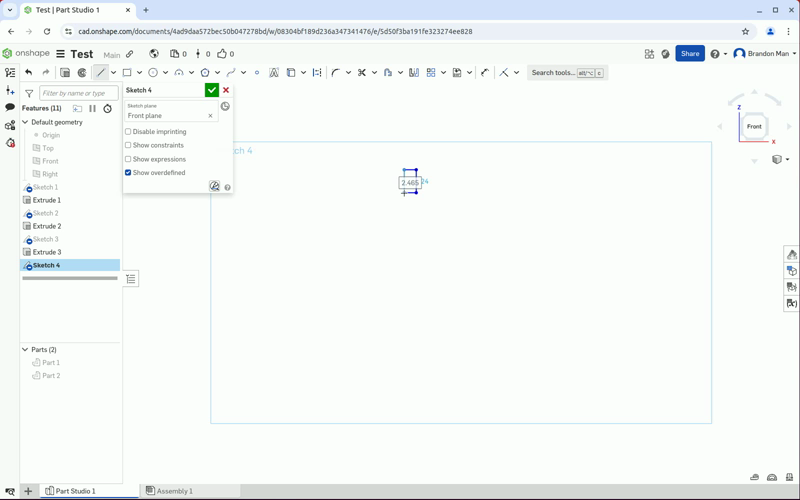
key(esc)
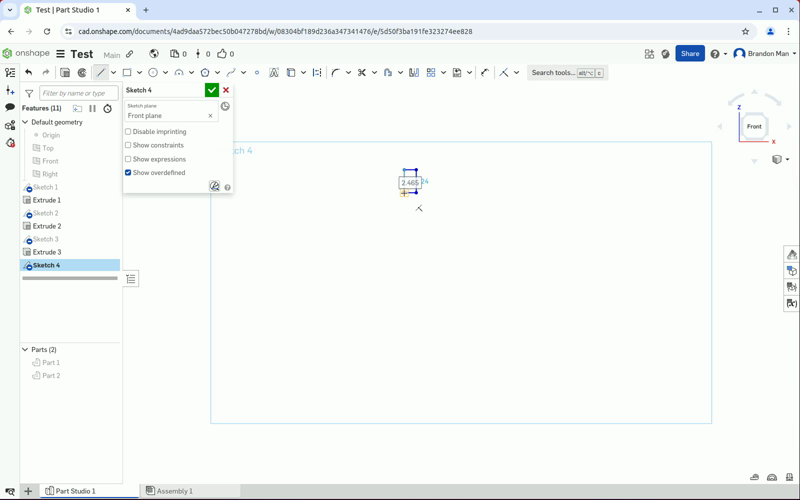
mouse_move(406, 178)
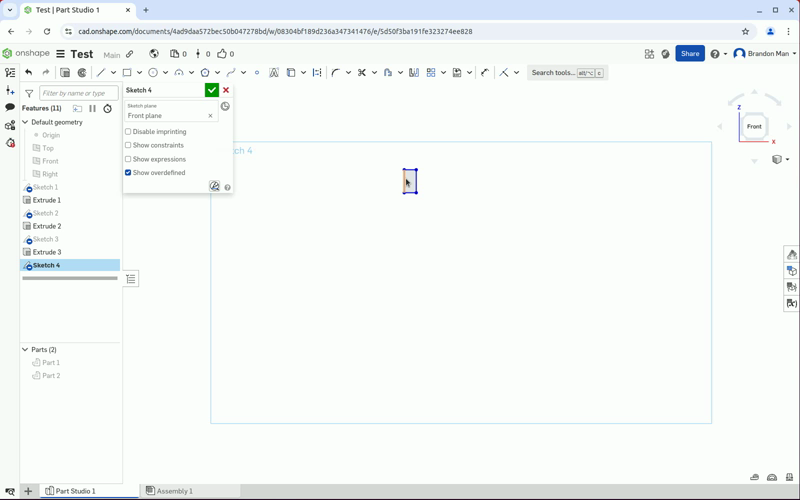
scroll(6)
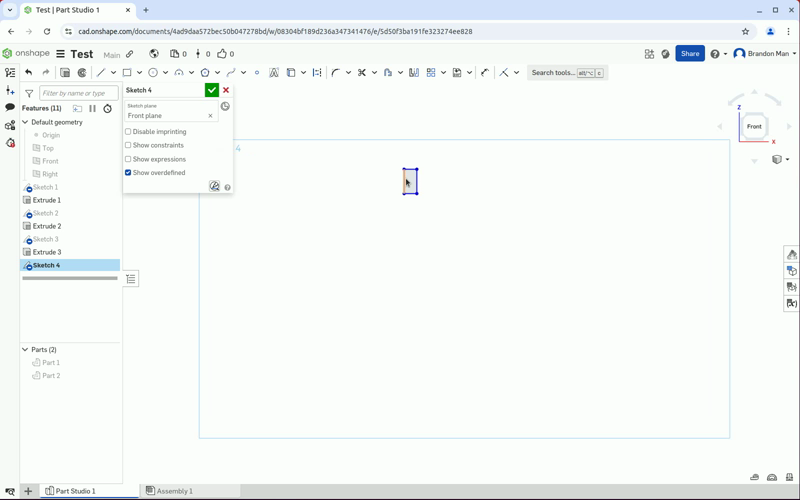
scroll(6)
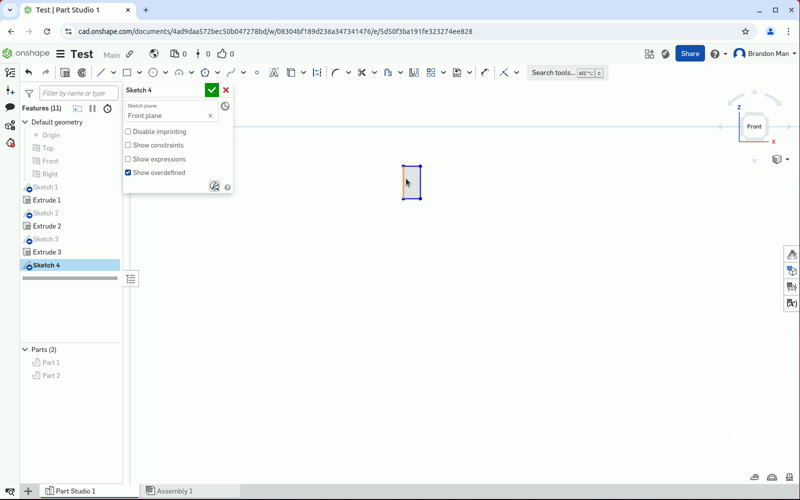
scroll(6)
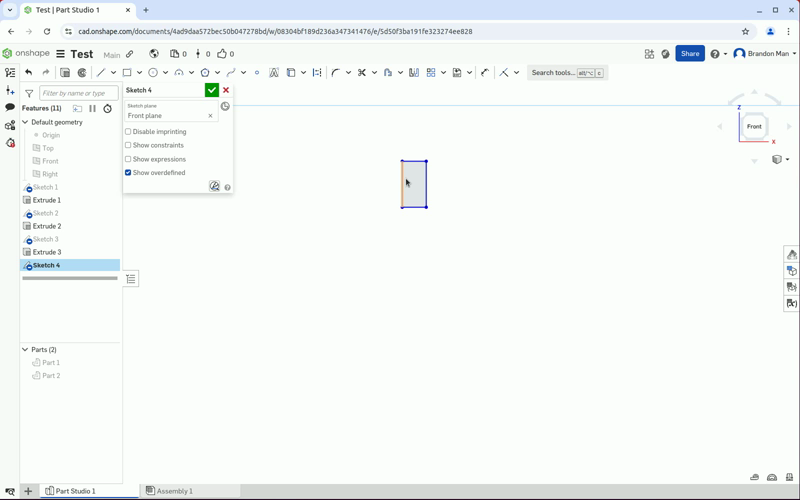
scroll(6)
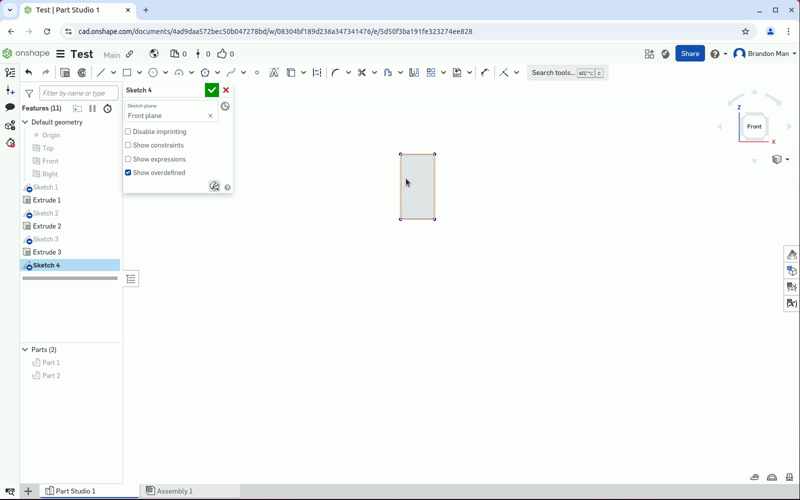
scroll(6)
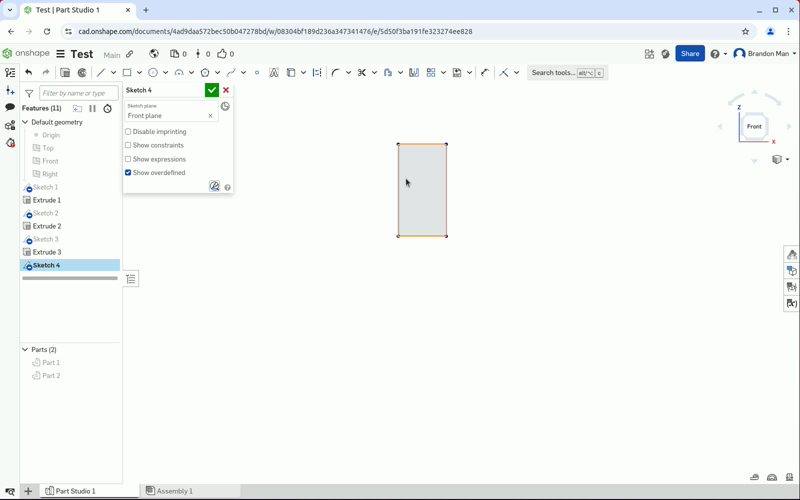
scroll(6)
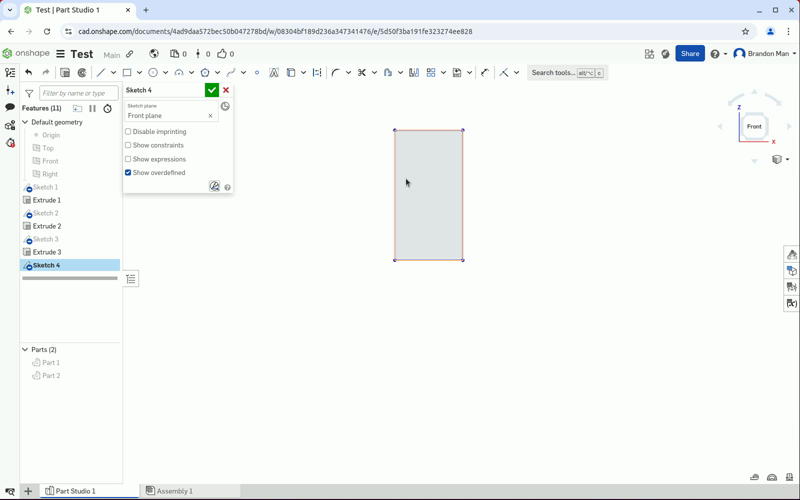
scroll(6)
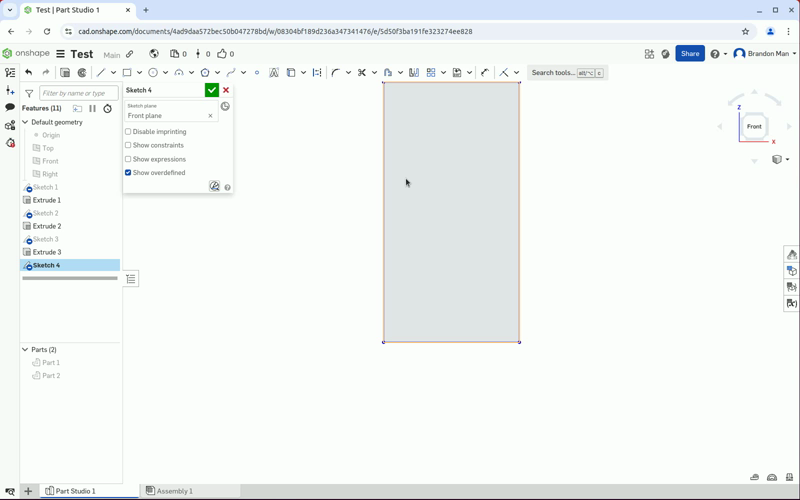
click(406, 178)
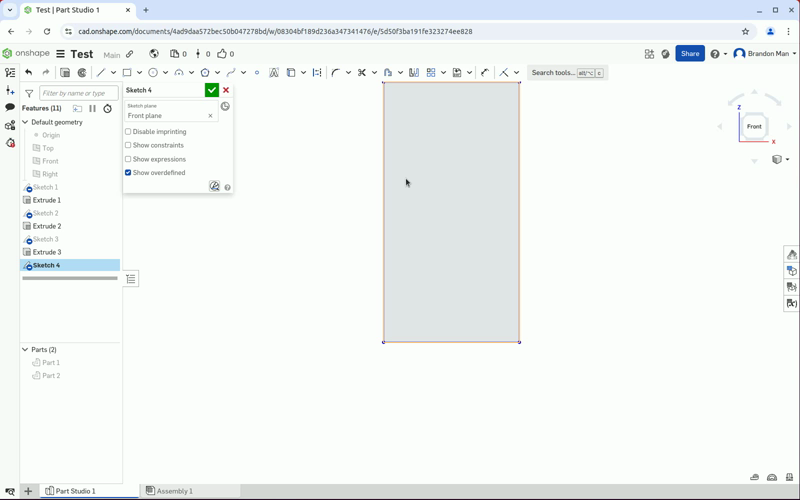
scroll(-6)
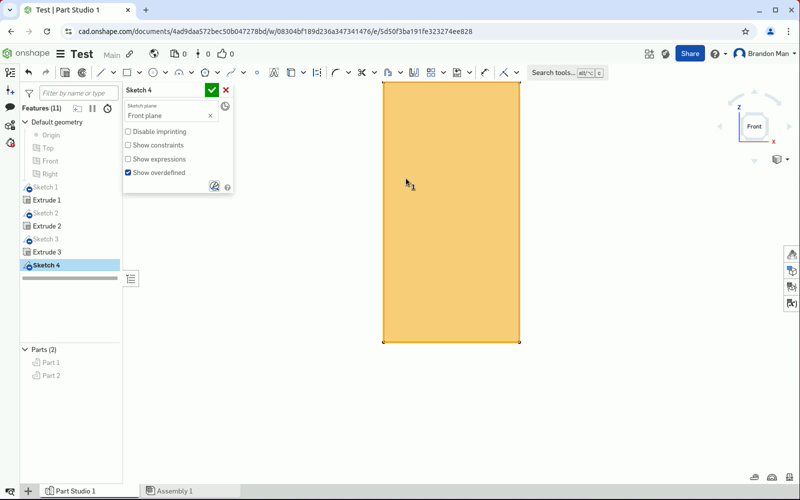
scroll(-6)
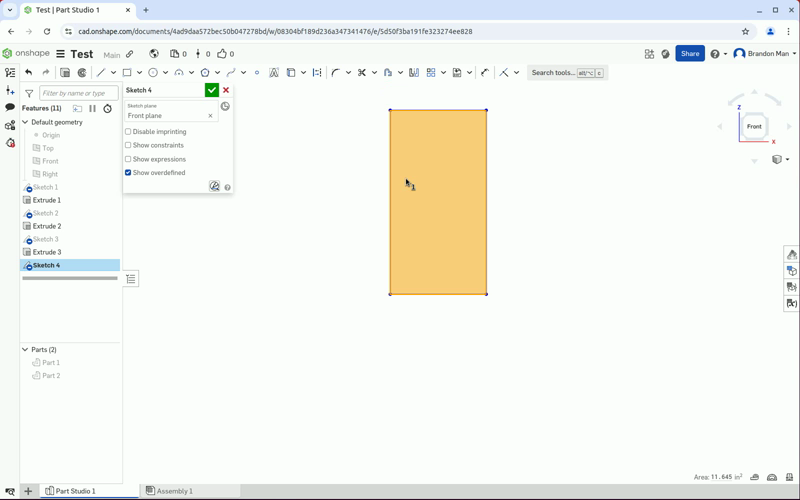
scroll(-6)
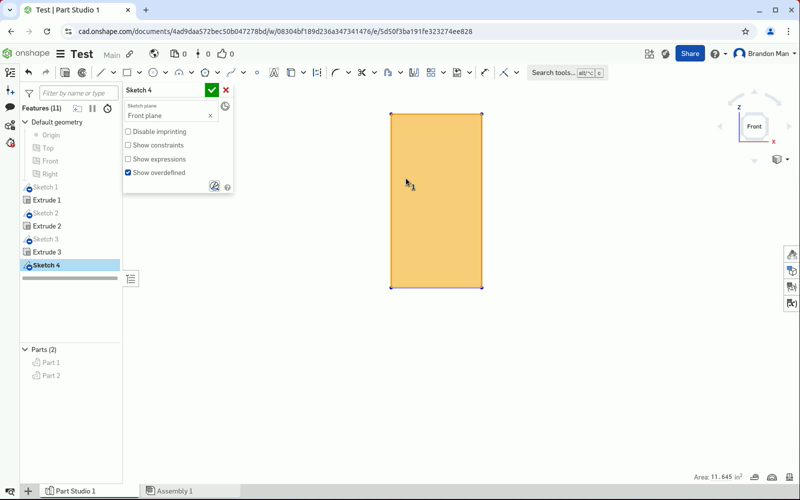
scroll(-6)
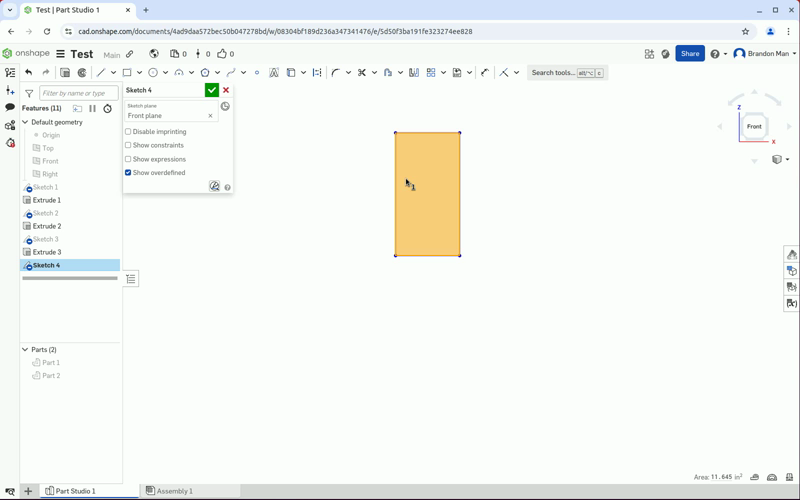
scroll(-6)
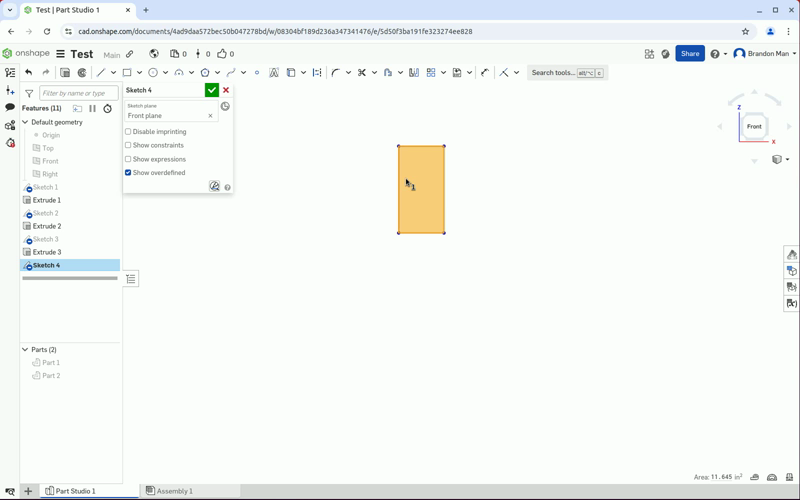
scroll(-6)
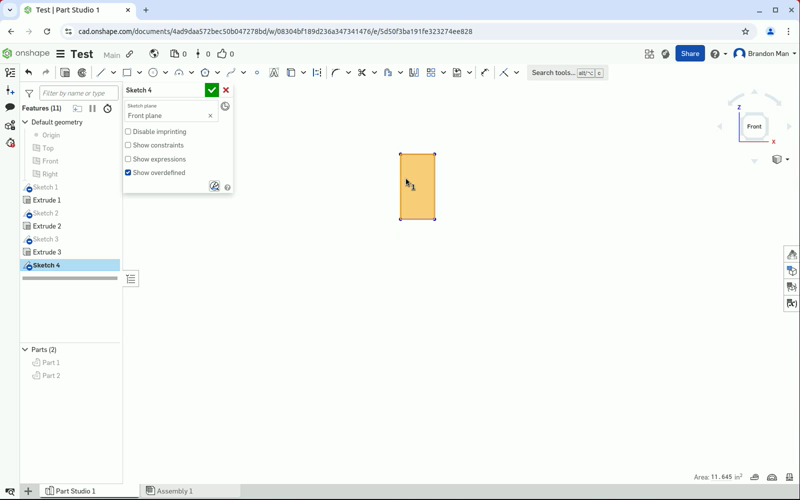
scroll(-6)
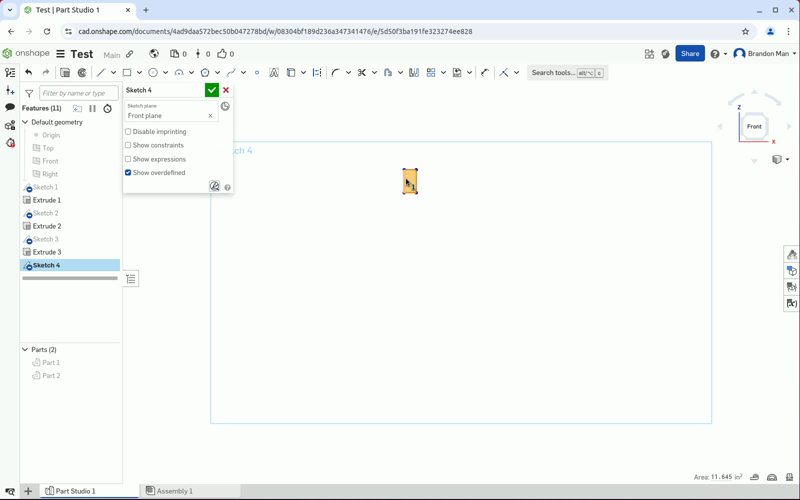
mouse_move(73, 352)
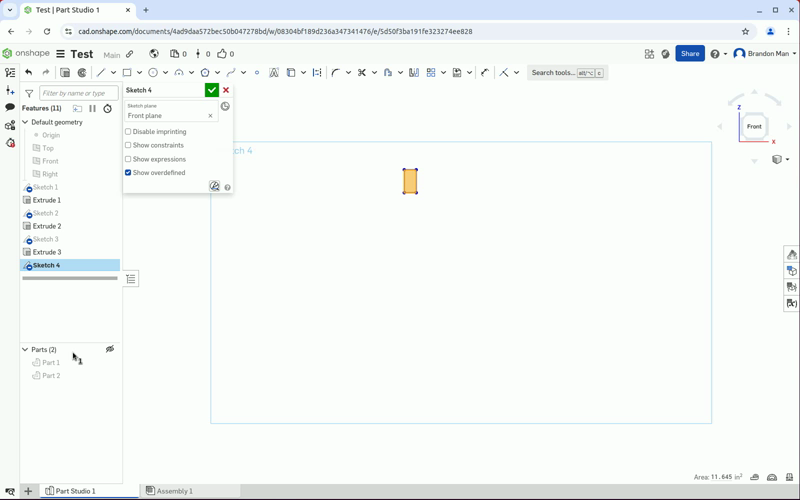
key(shift+y)
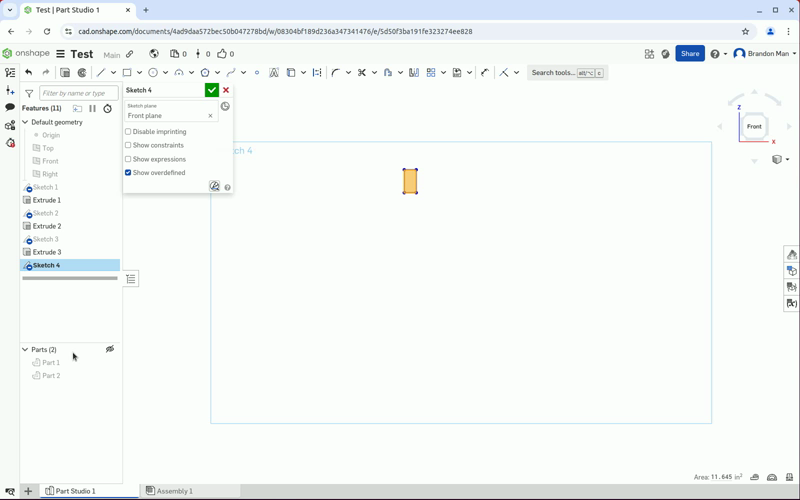
key(shift+e)
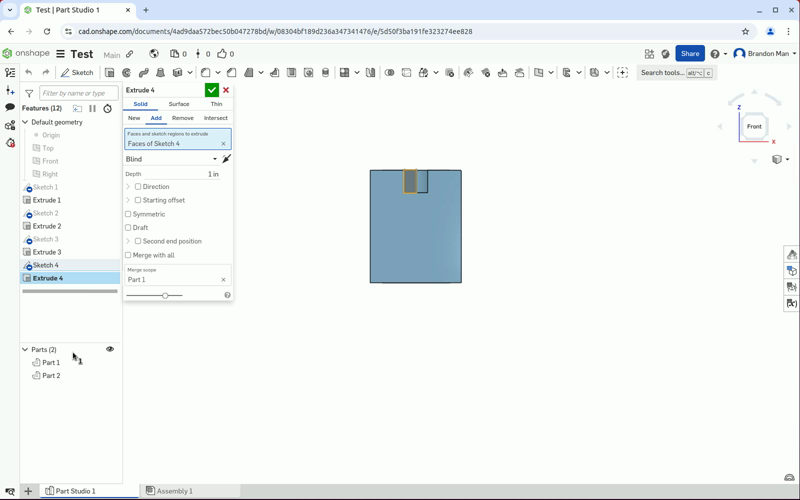
mouse_move(143, 106)
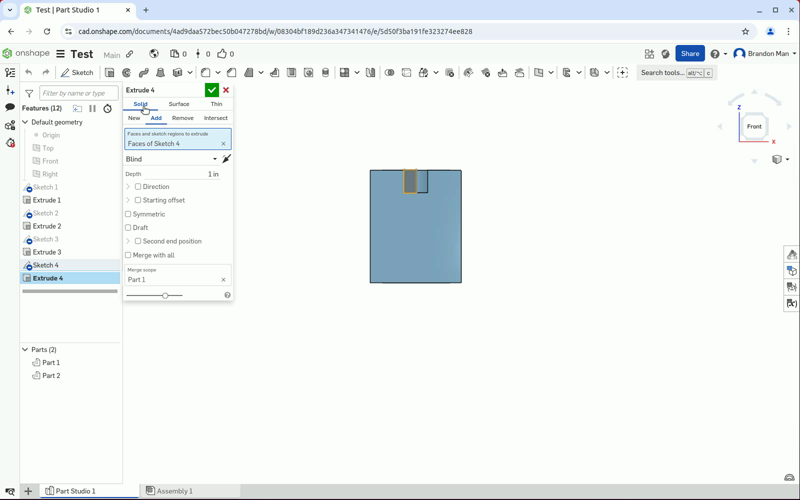
click(143, 106)
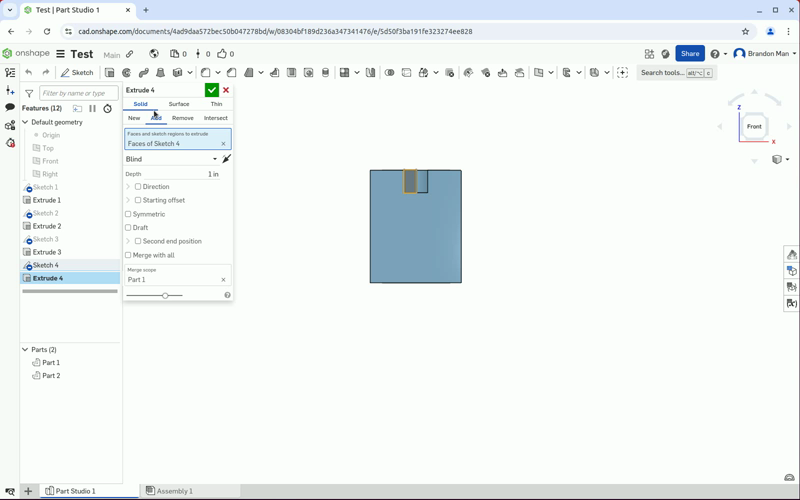
mouse_move(186, 120)
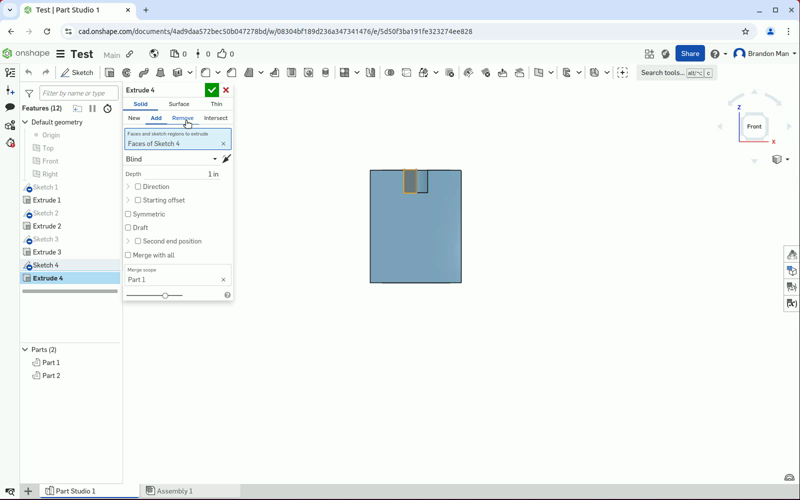
click(186, 120)
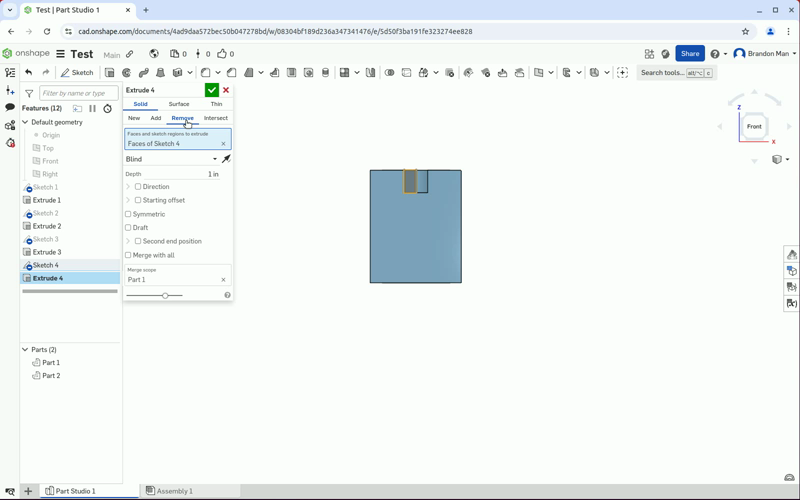
key(tab, 4)
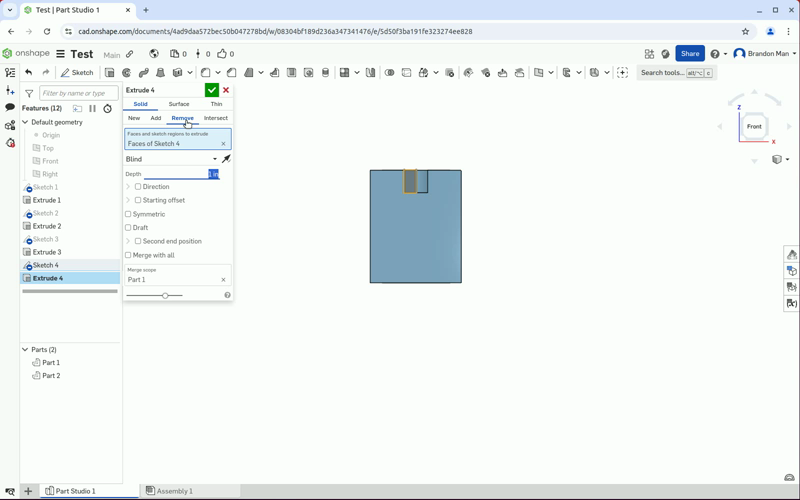
text(2.889)
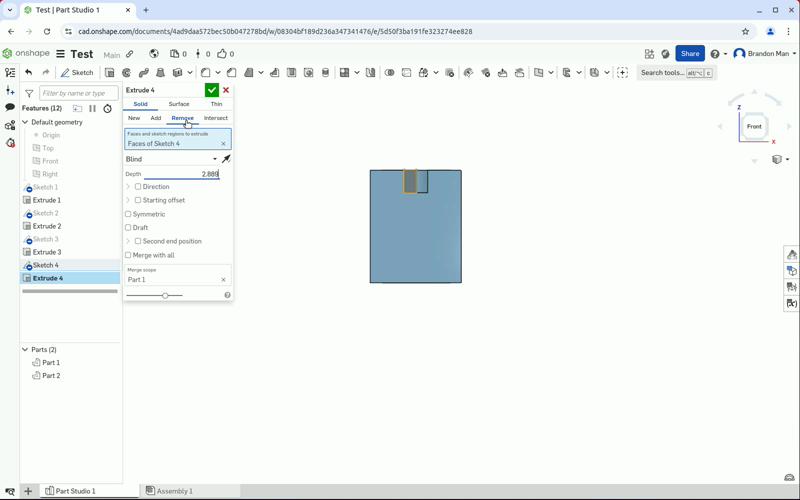
key(tab, 6)
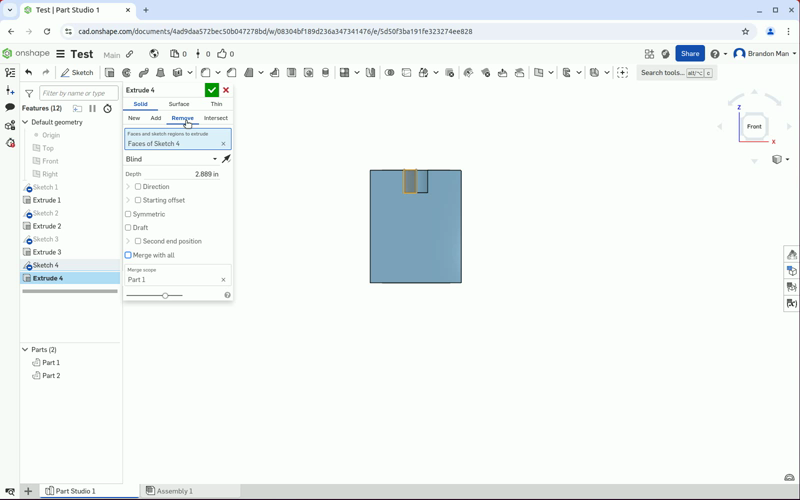
key(space)
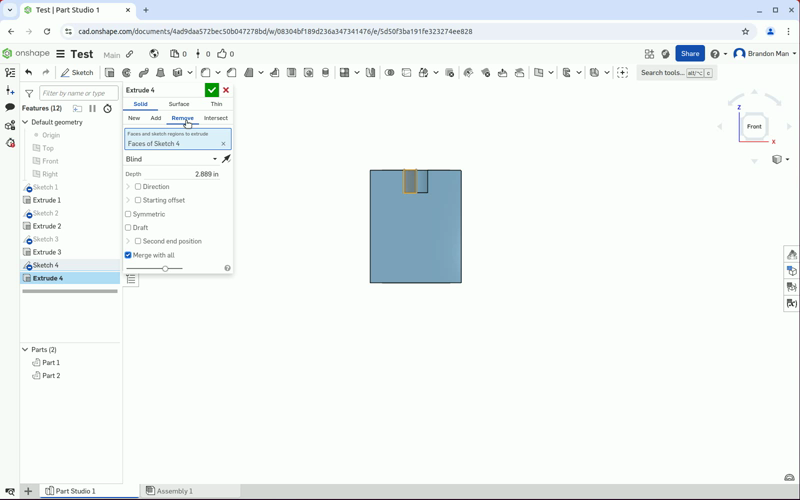
key(enter)
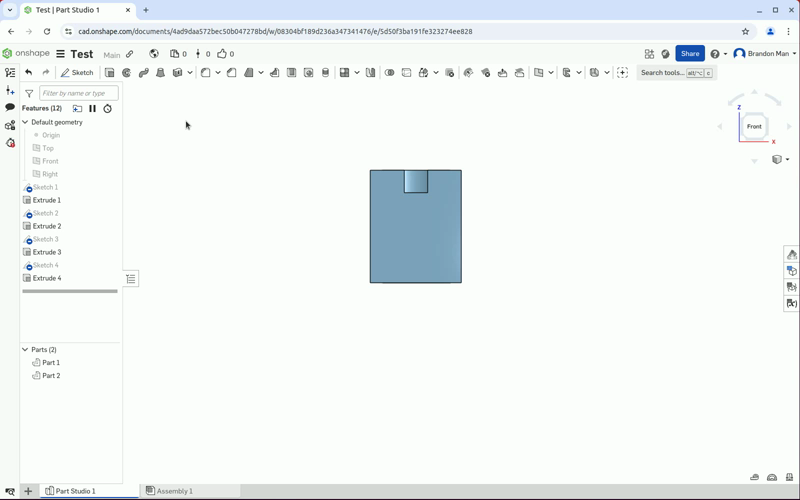
key(shift+h)
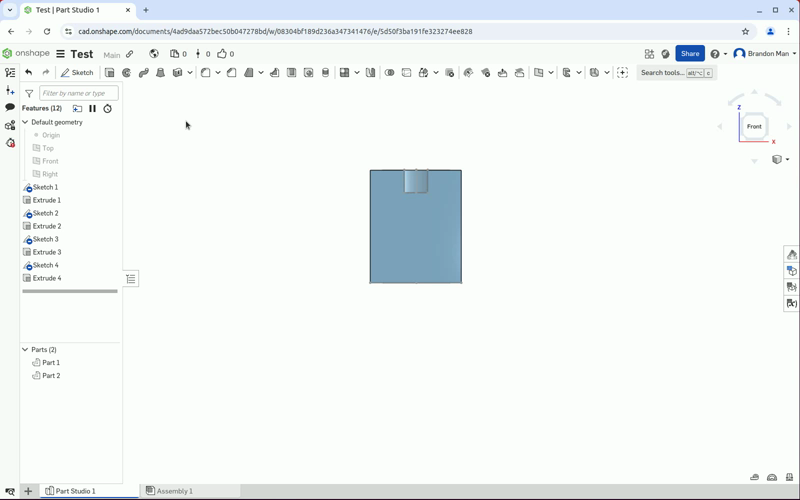
key(shift+h)
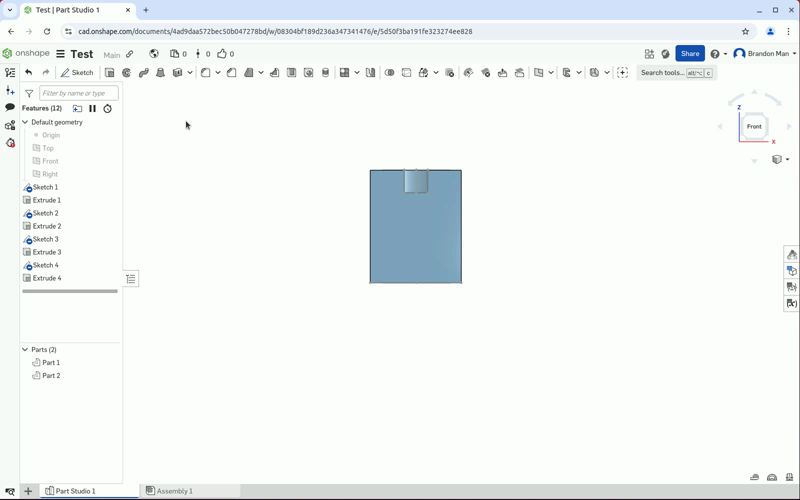
key(shift+7)
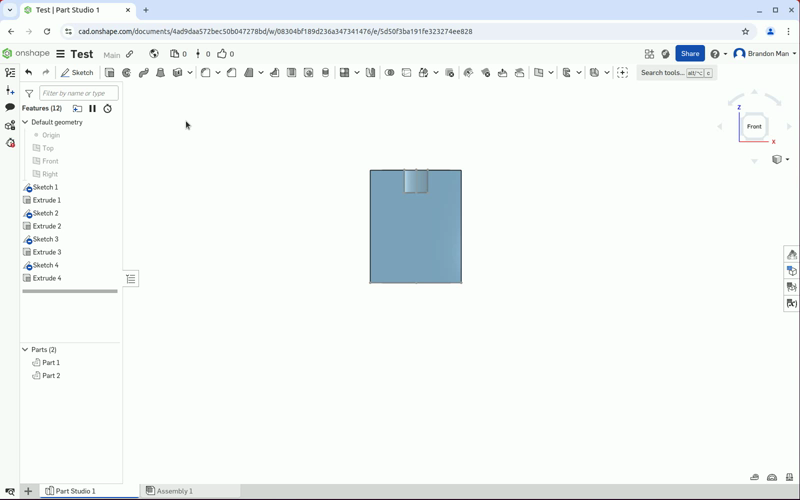
key(left, 2)
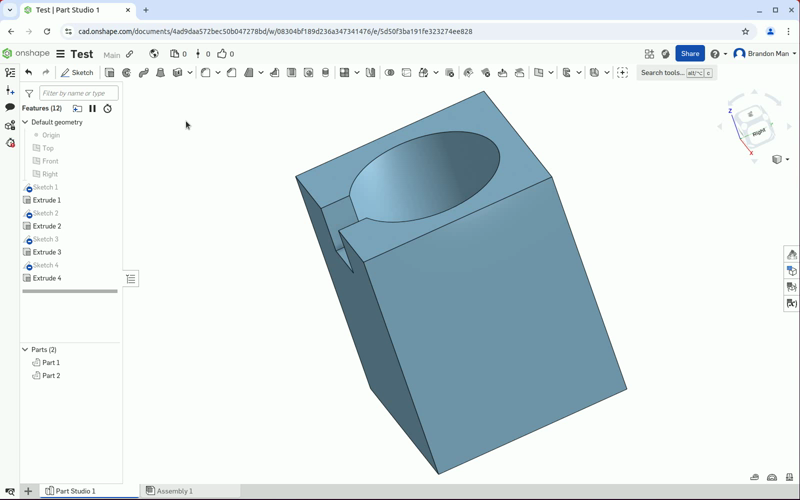
key(down, 2)
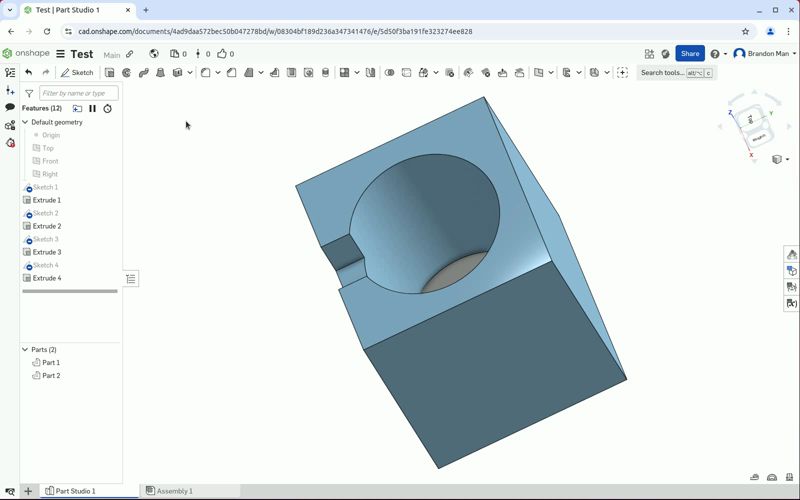
key(up, 2)
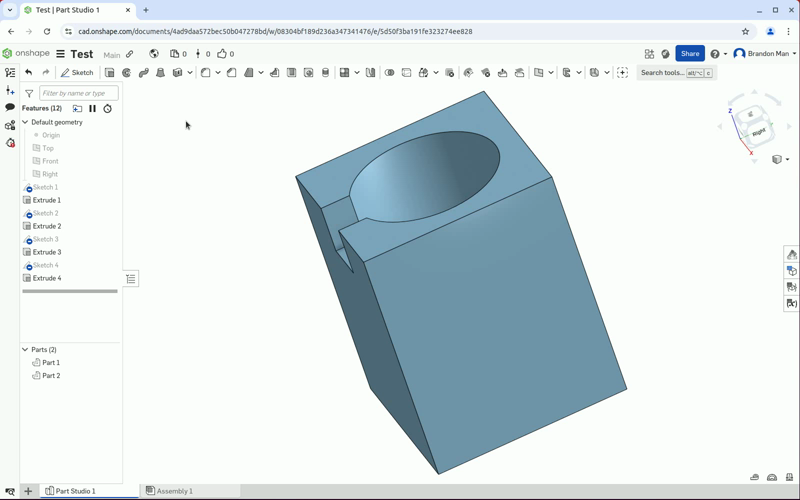
key(right, 2)
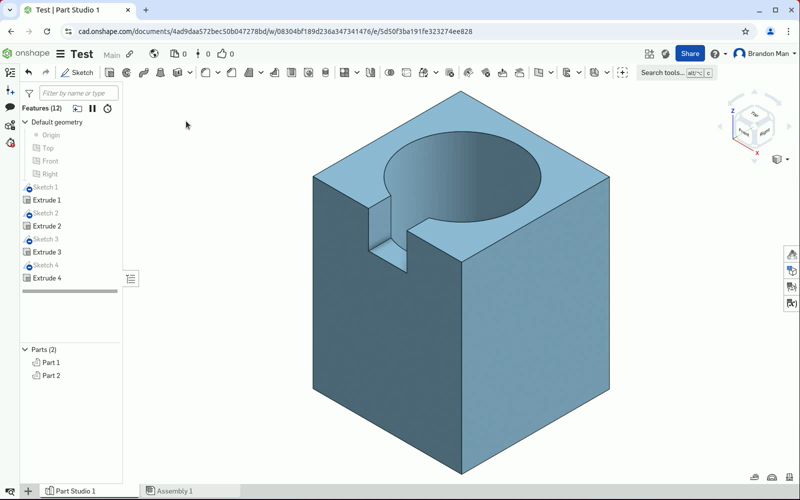
mouse_move(73, 189)
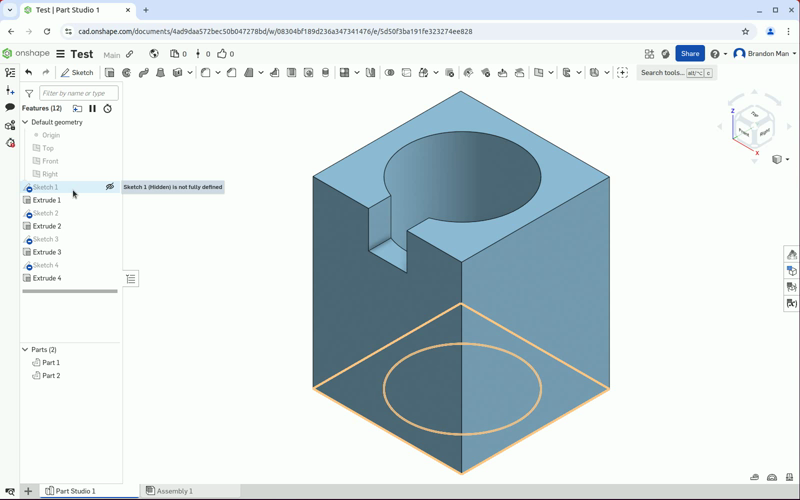
click(73, 189)